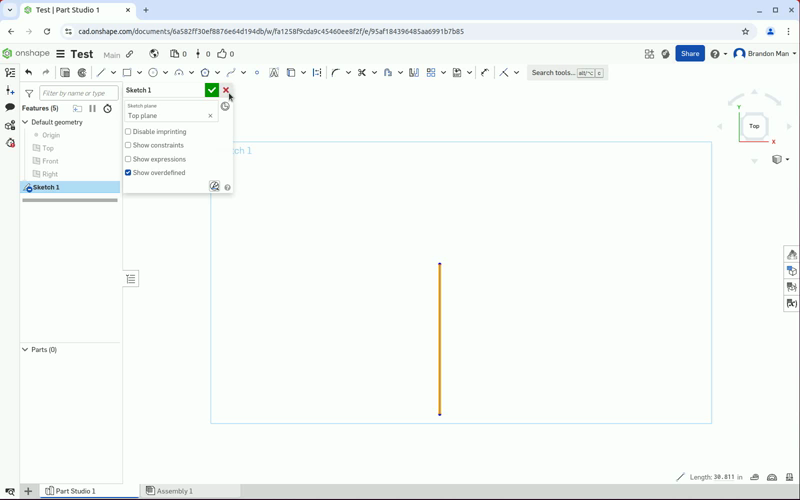
key(shift+h)
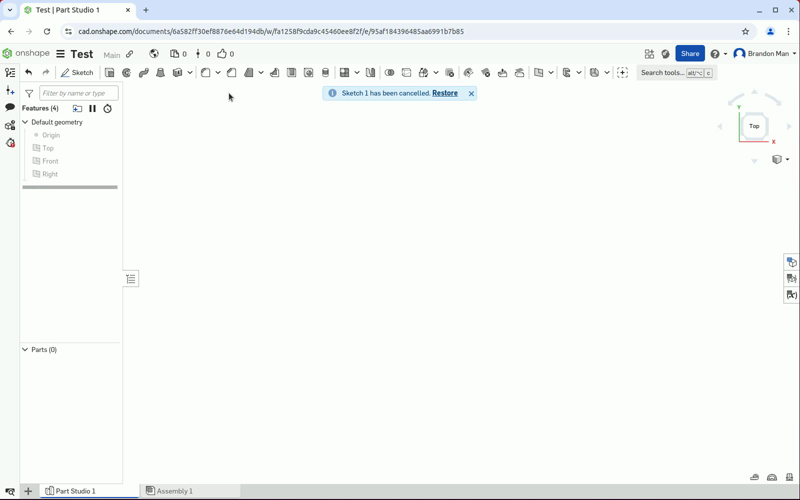
mouse_move(73, 352)
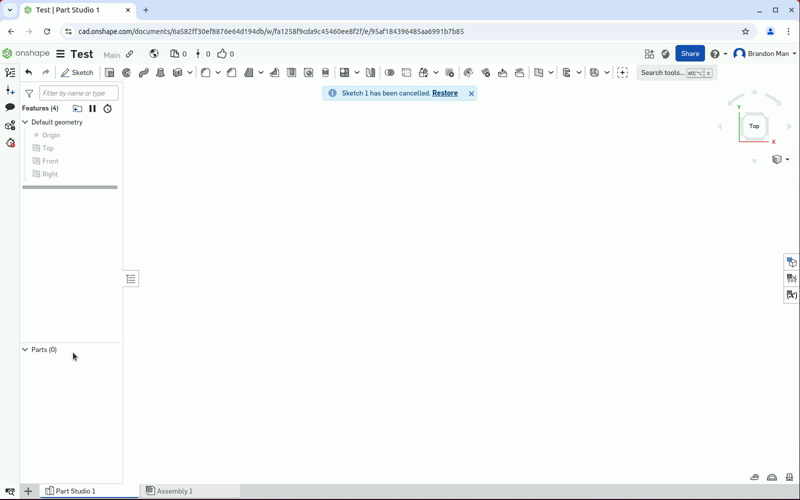
key(y)
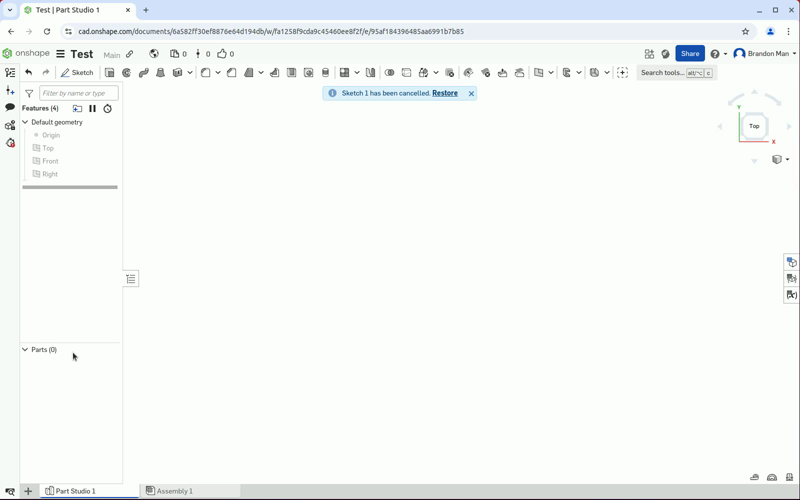
key(shift+p)
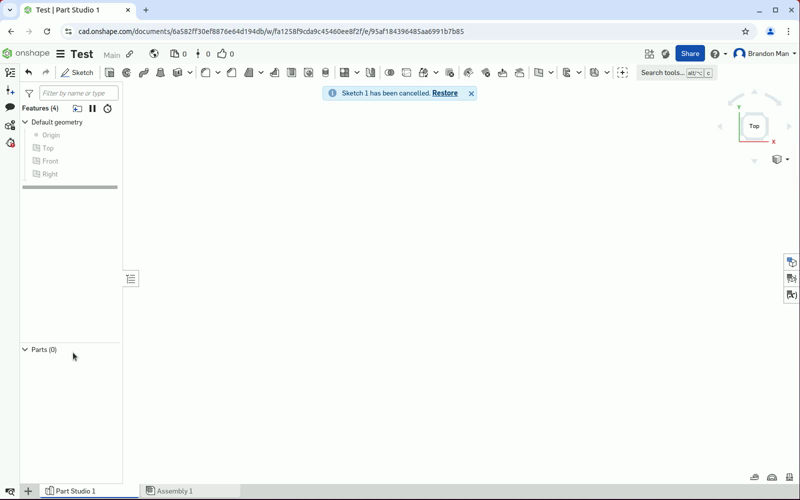
key(space)
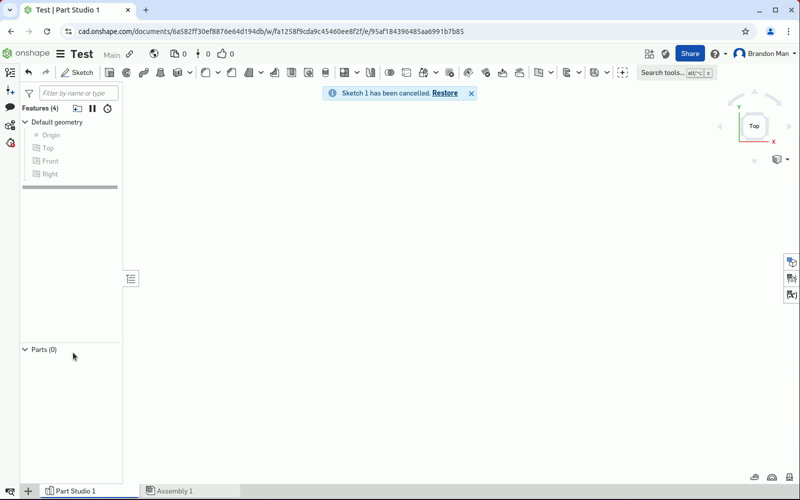
key_down(shift)
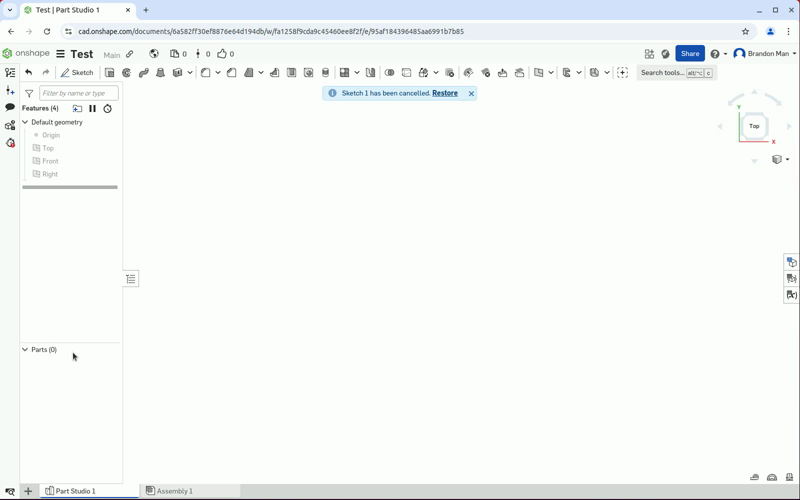
key(up)
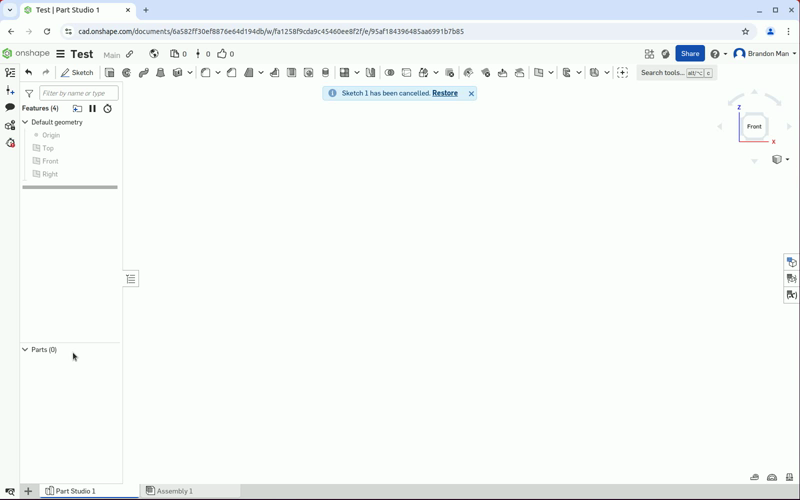
key_up(shift)
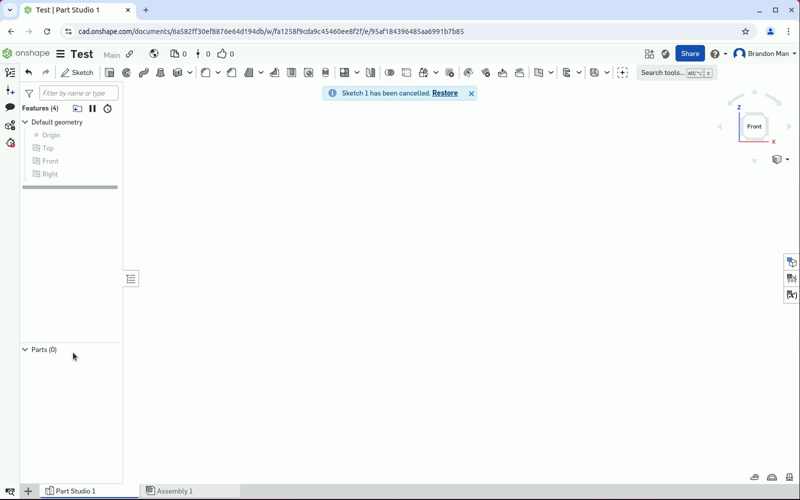
mouse_move(73, 352)
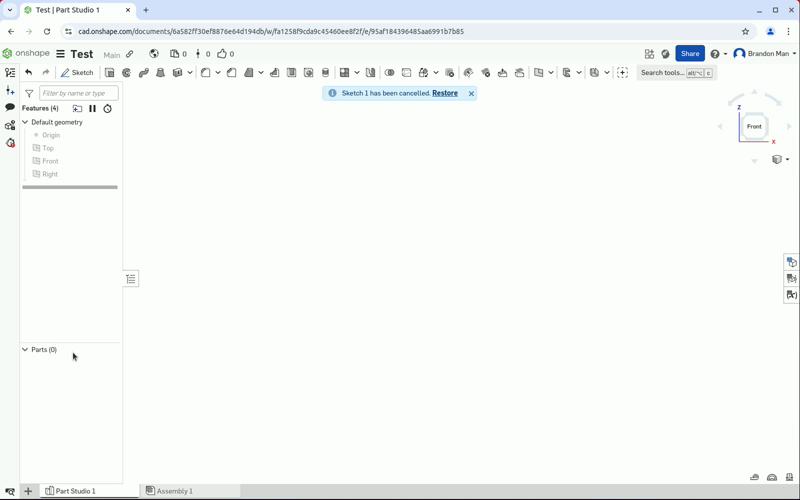
key(shift+y)
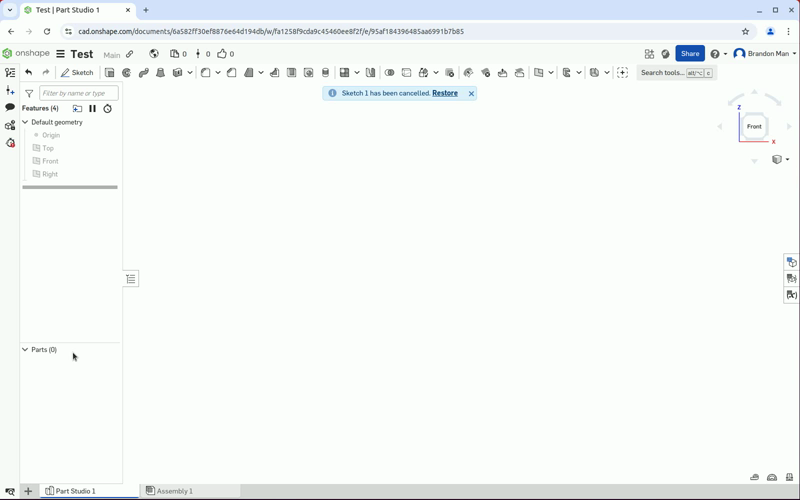
key(shift+s)
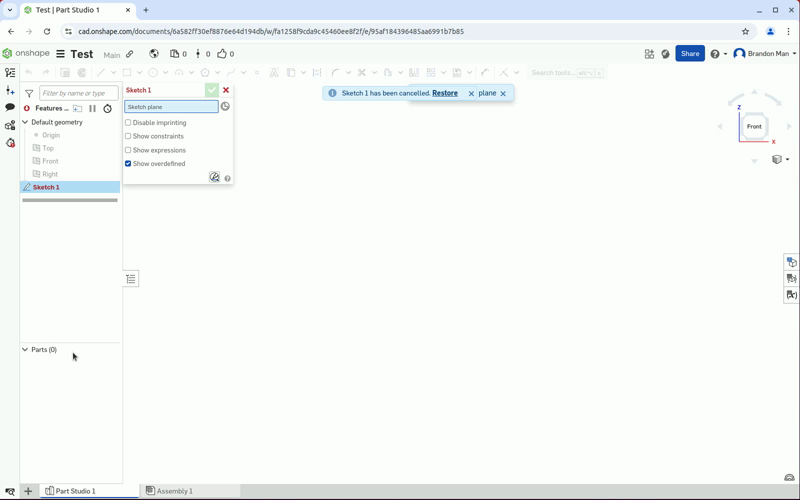
mouse_move(73, 163)
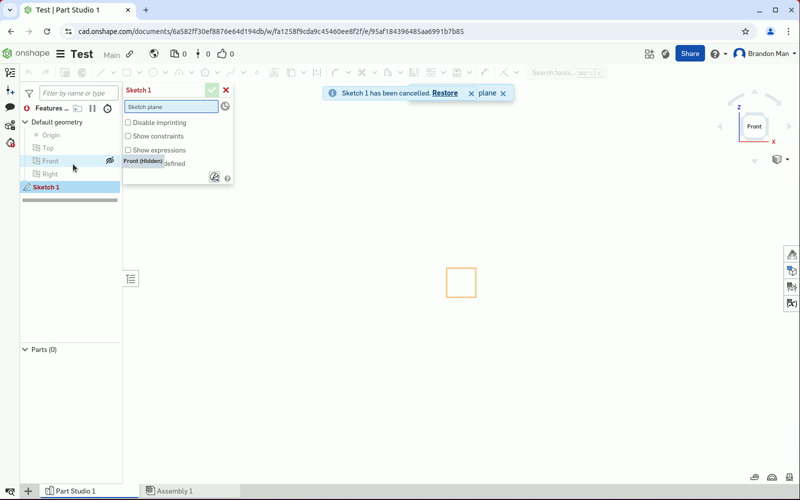
click(73, 163)
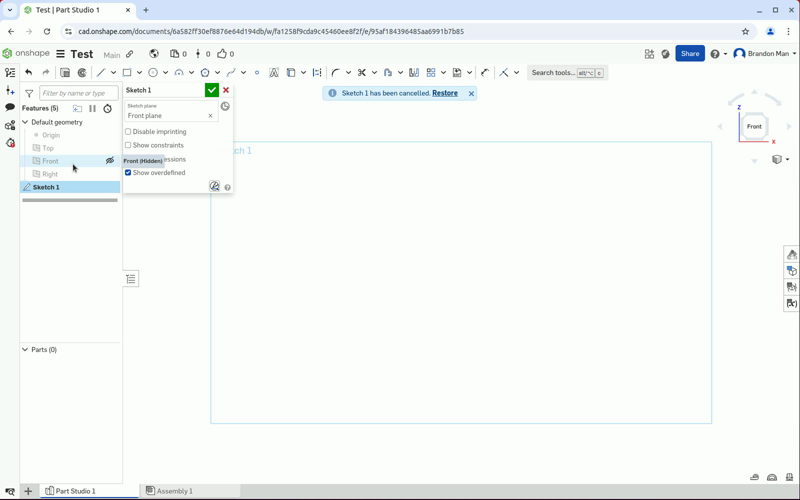
mouse_move(73, 352)
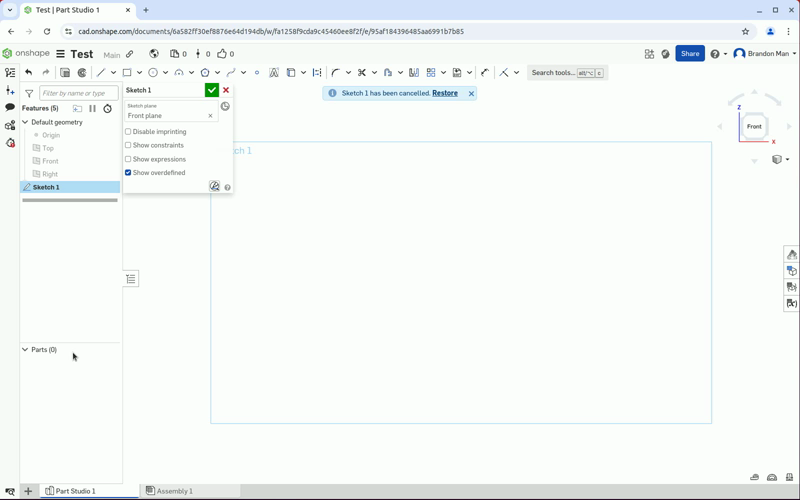
key(y)
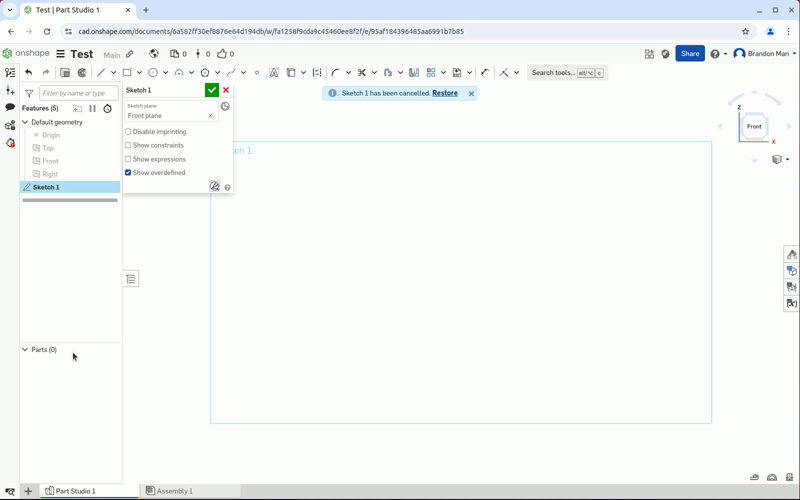
key(l)
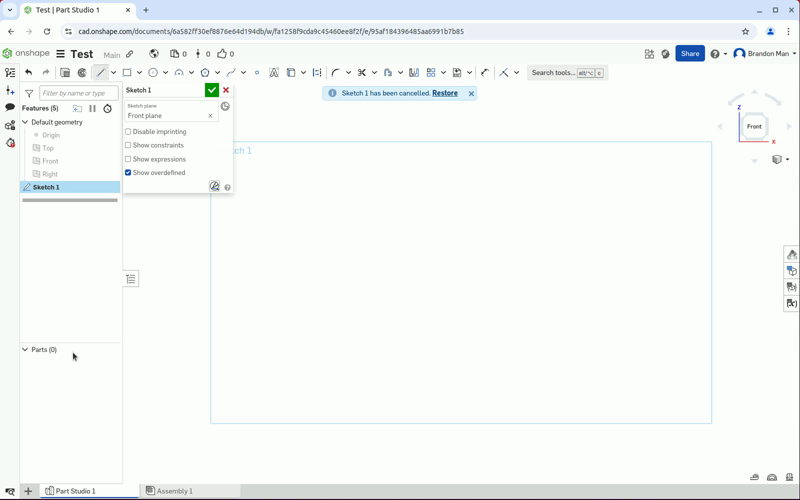
key_down(shift)
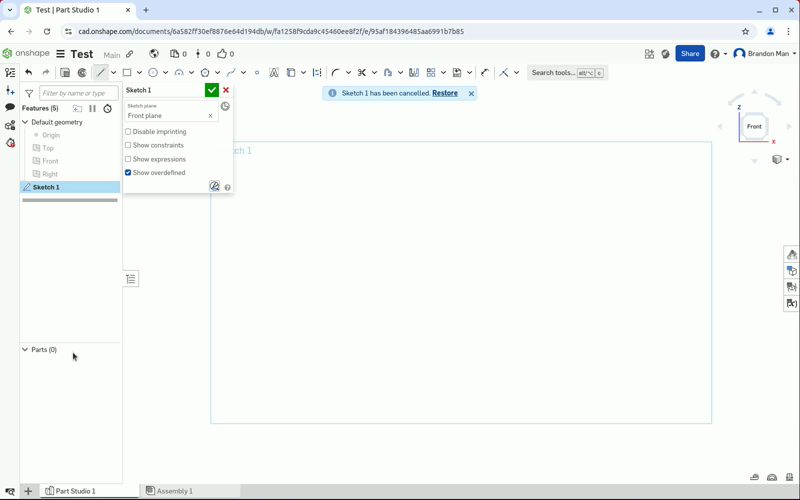
mouse_move(374, 265)
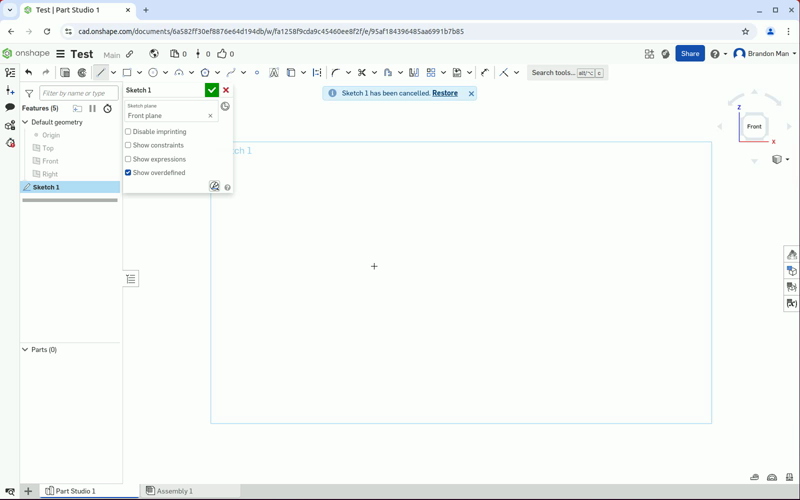
click(374, 265)
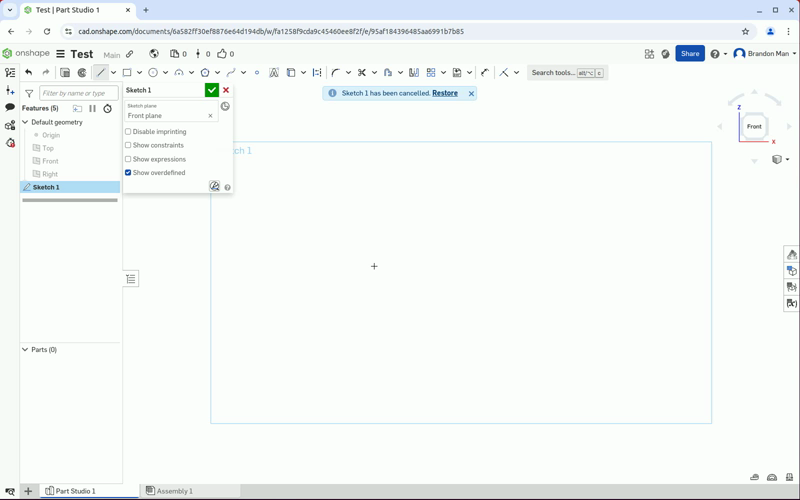
key_up(shift)
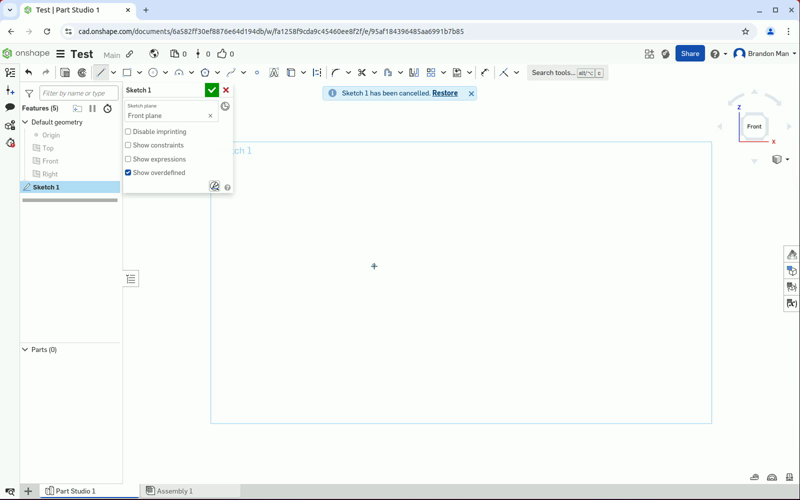
key_down(shift)
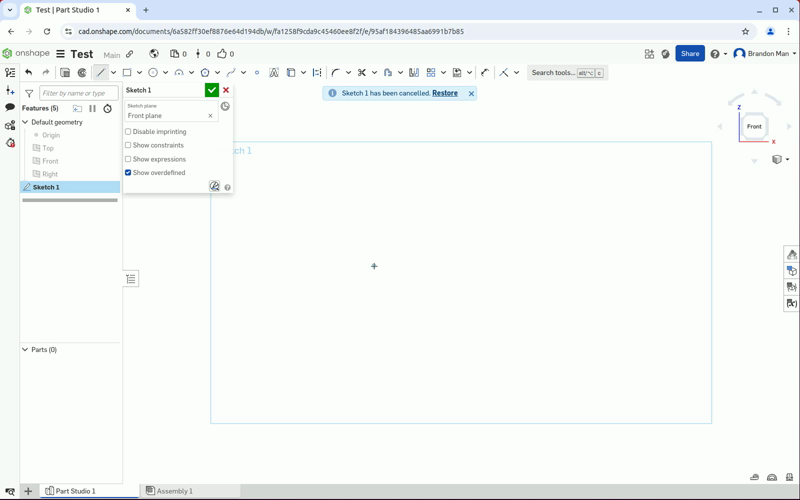
mouse_move(404, 265)
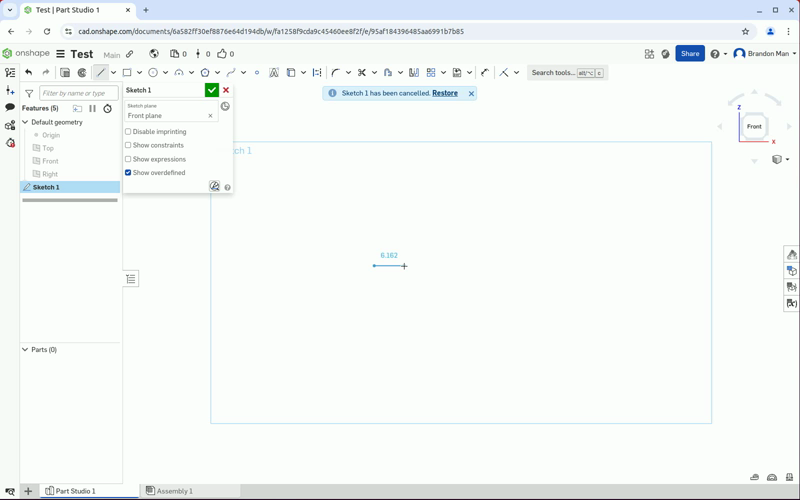
mouse_move(401, 265)
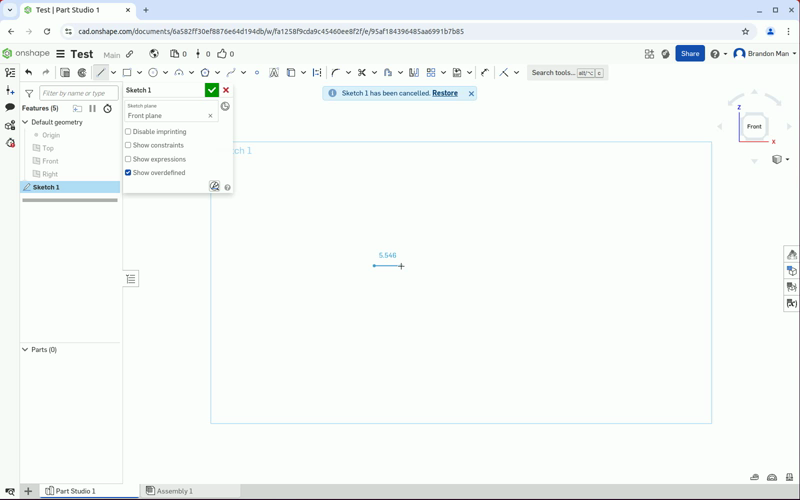
click(401, 265)
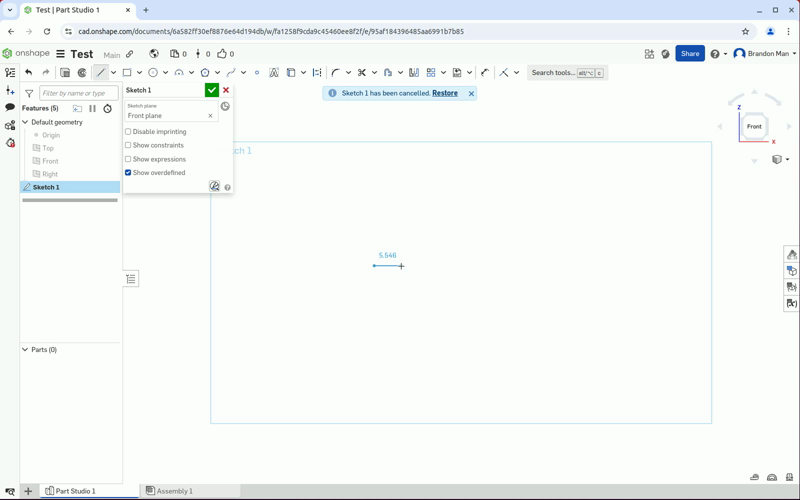
key_up(shift)
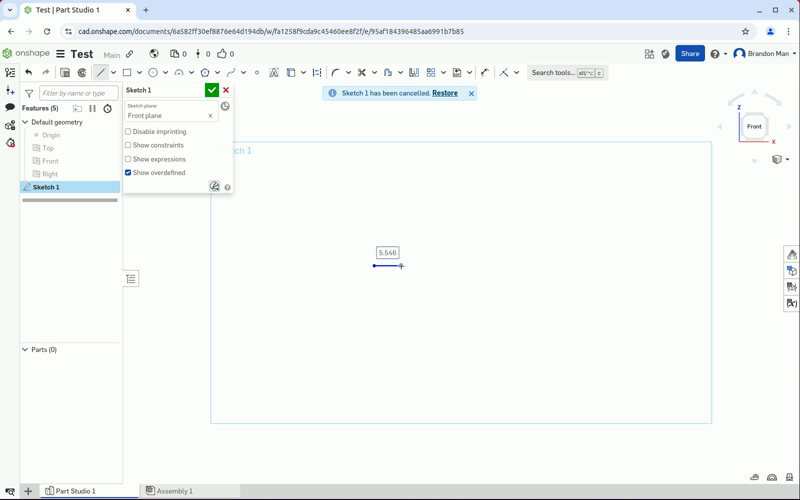
key(esc)
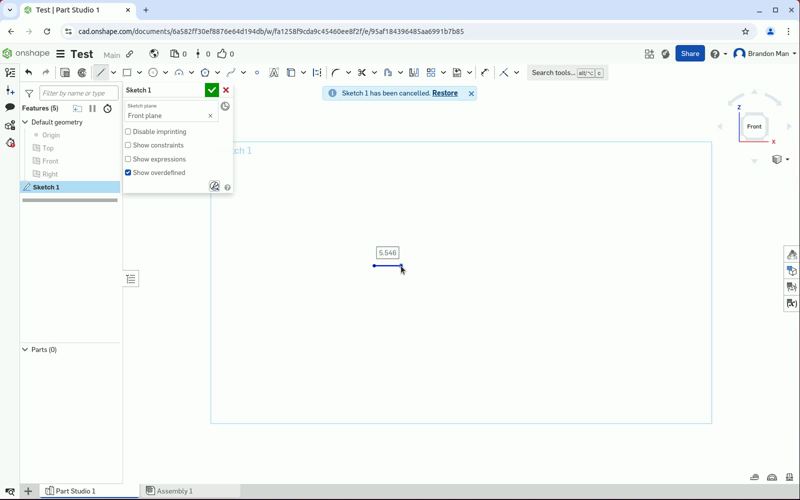
key(a)
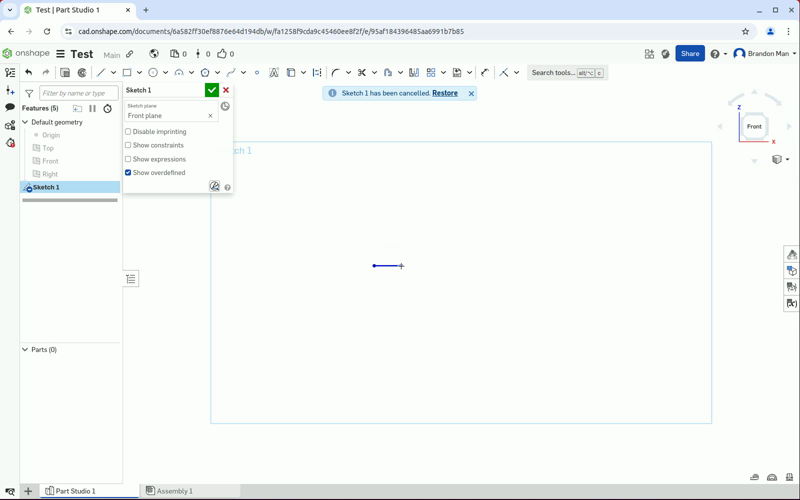
mouse_move(401, 265)
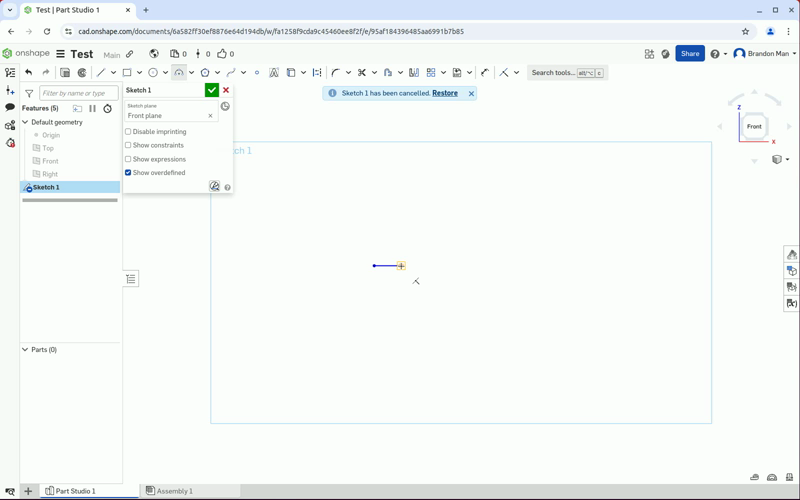
click(401, 265)
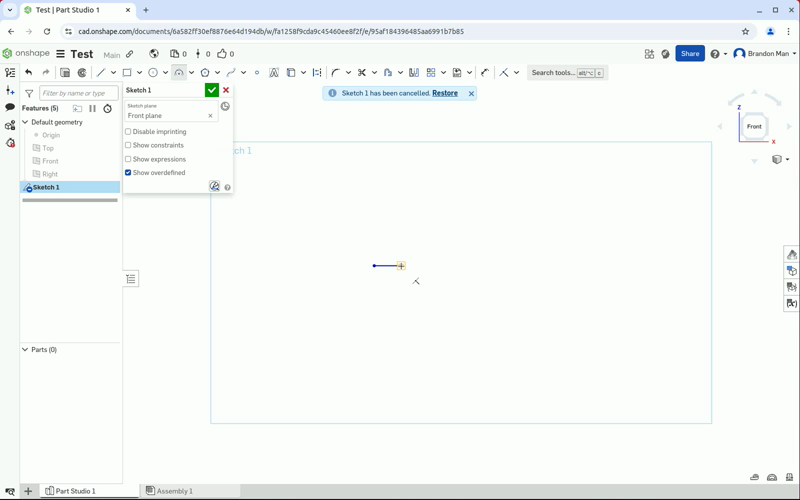
key_down(shift)
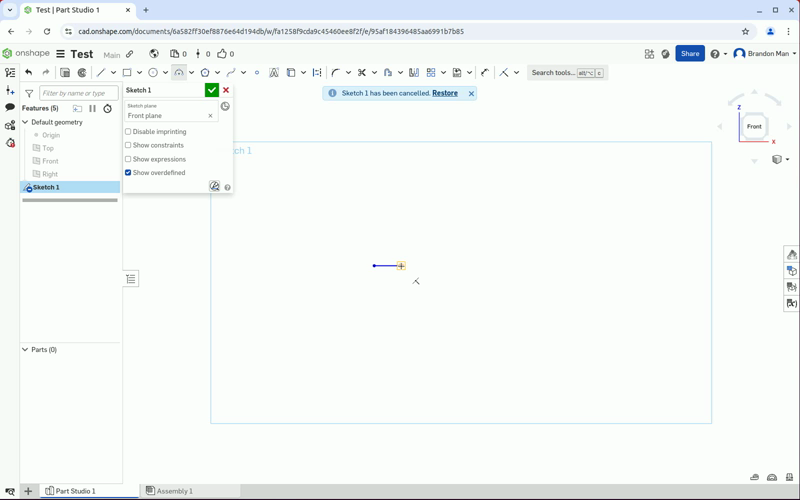
mouse_move(404, 261)
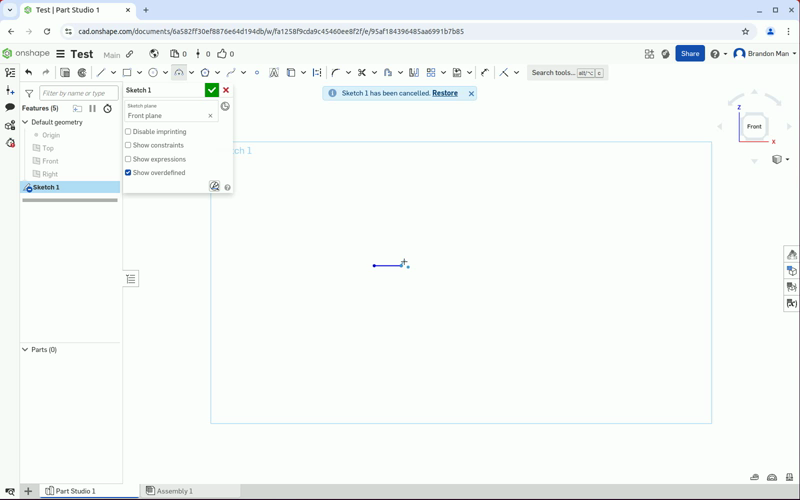
scroll(6)
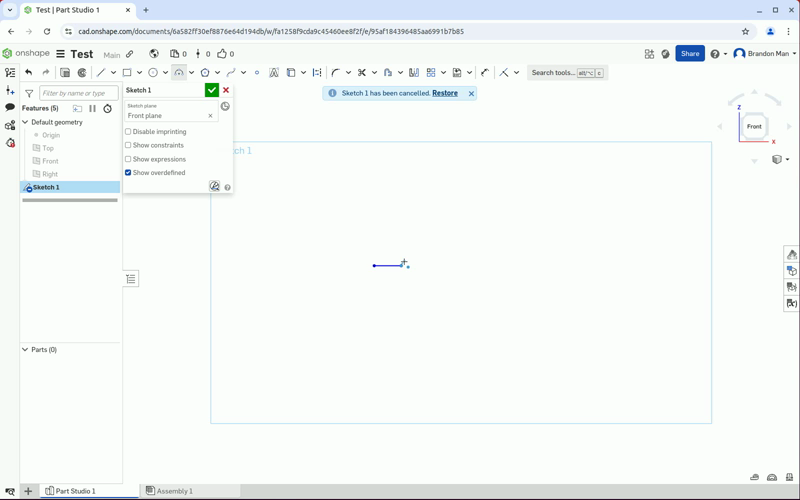
scroll(6)
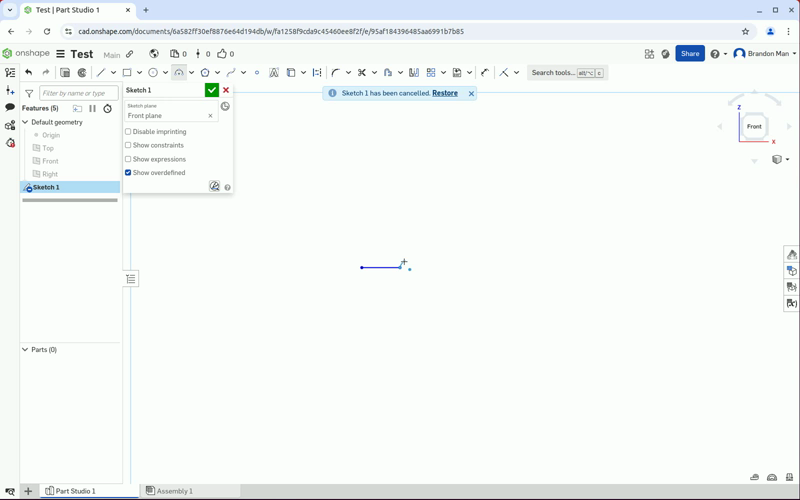
scroll(6)
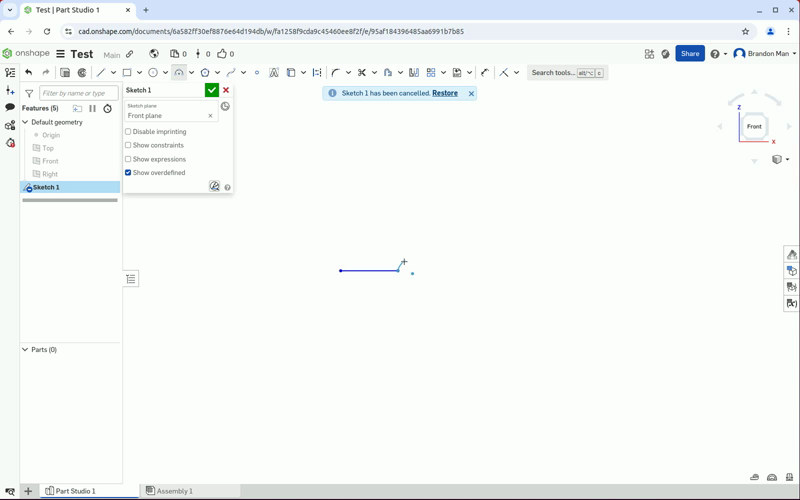
scroll(6)
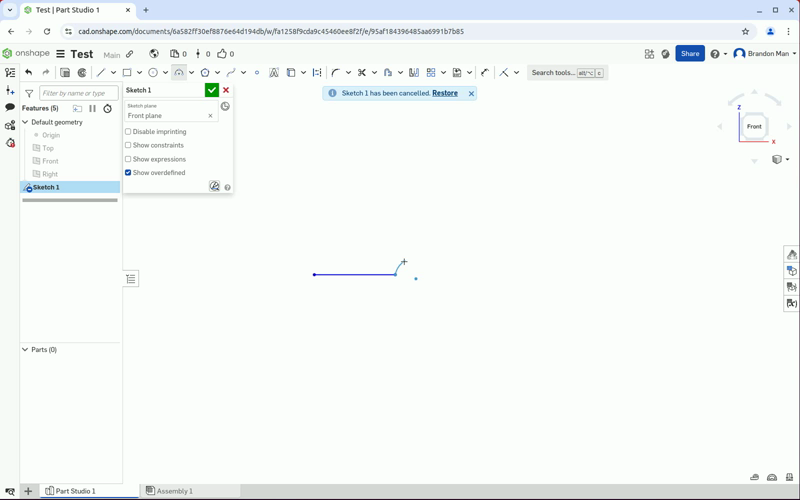
scroll(6)
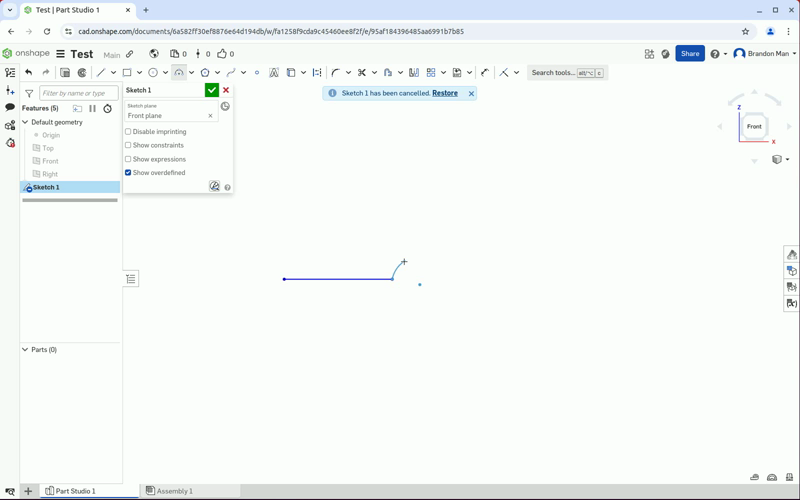
scroll(6)
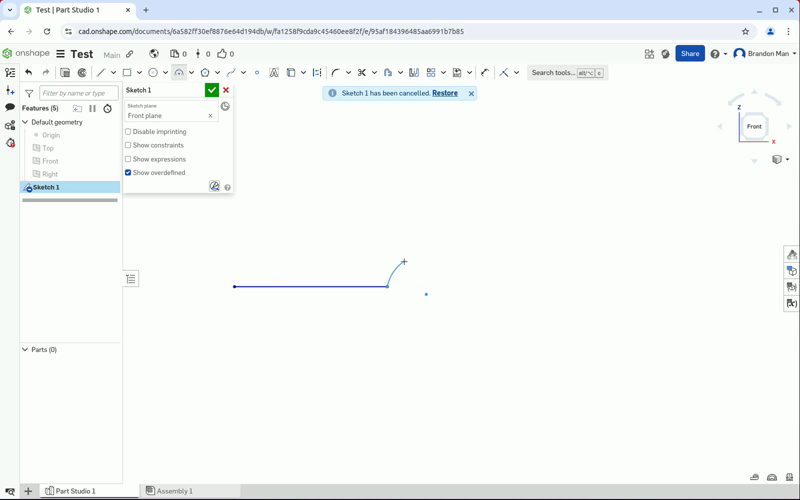
scroll(6)
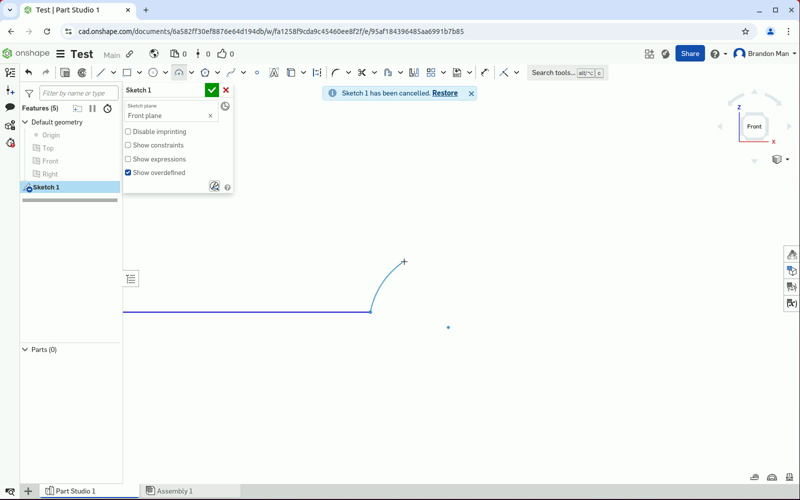
click(404, 261)
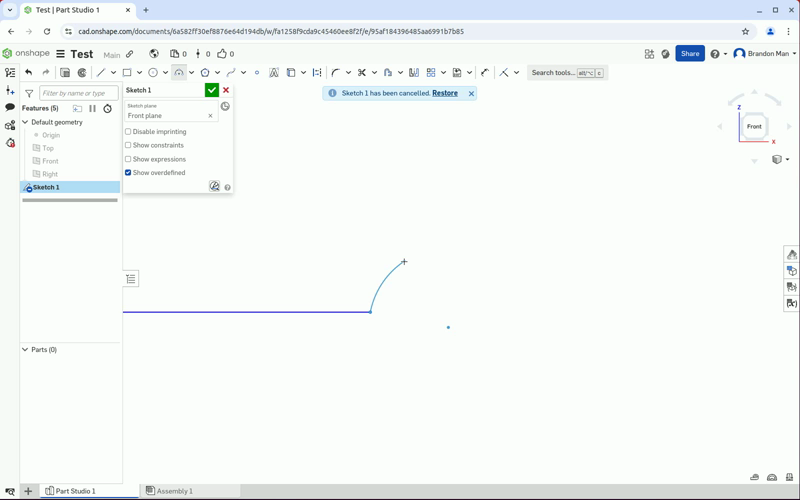
scroll(-6)
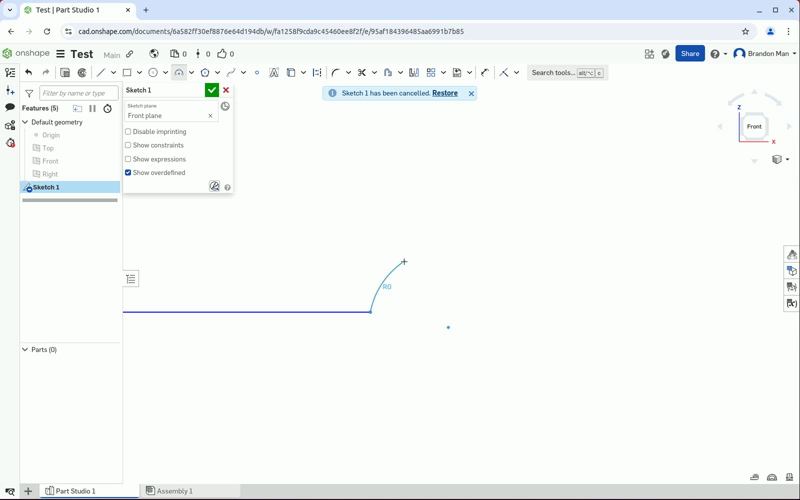
scroll(-6)
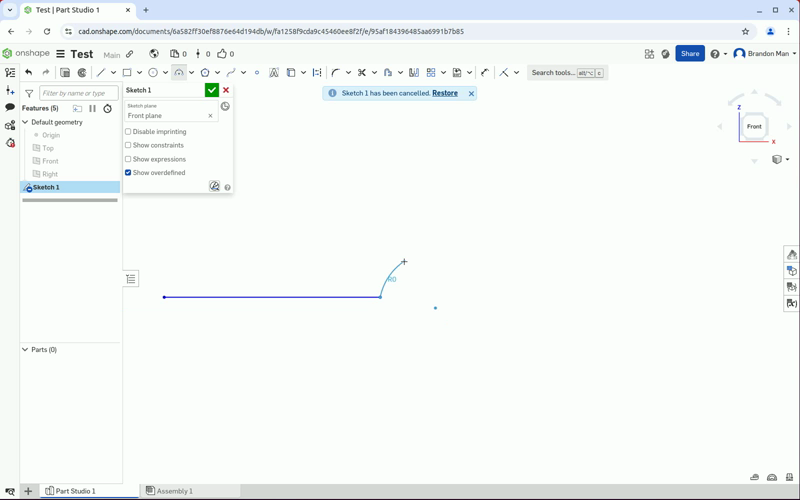
scroll(-6)
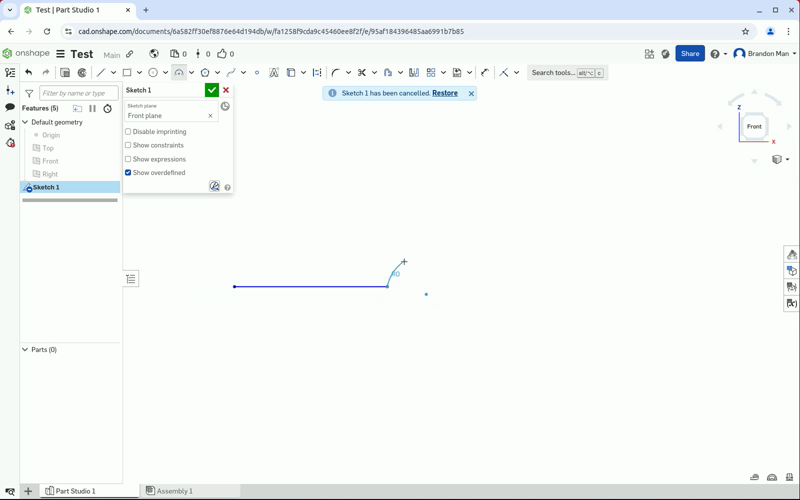
scroll(-6)
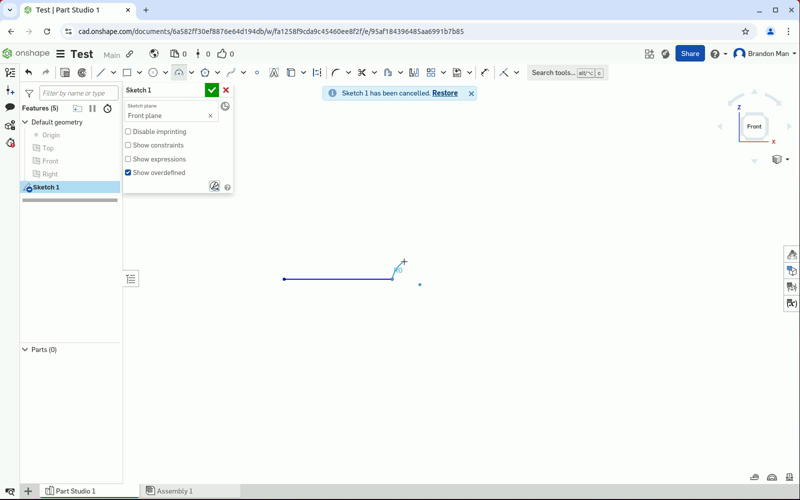
scroll(-6)
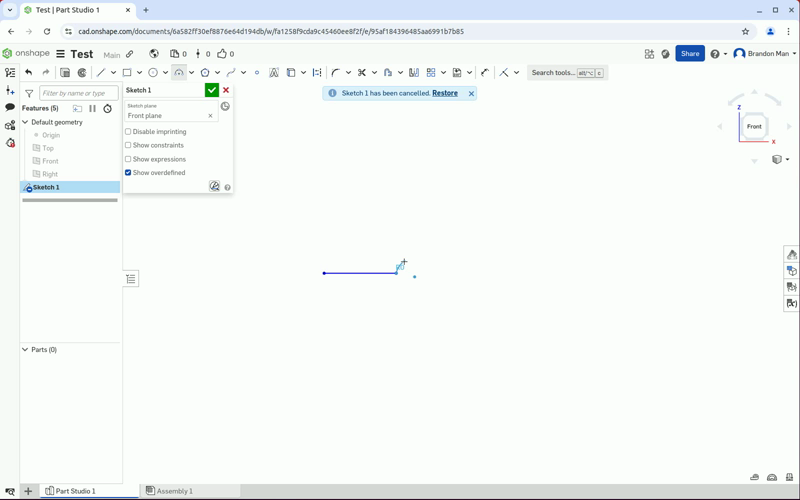
scroll(-6)
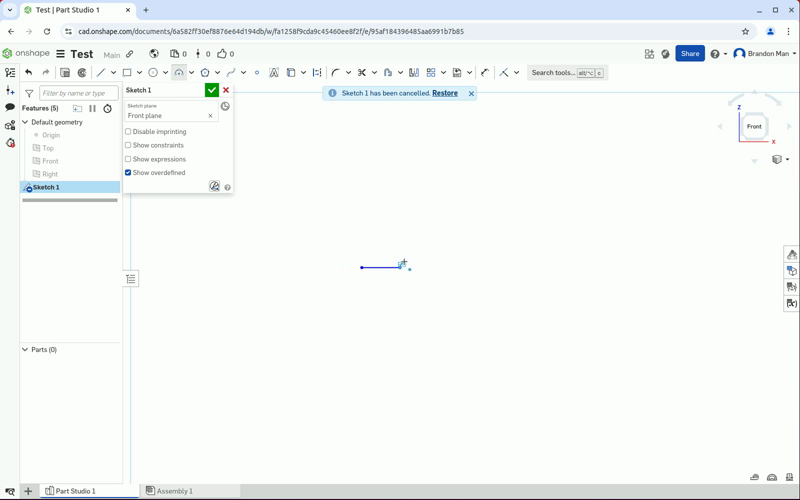
scroll(-6)
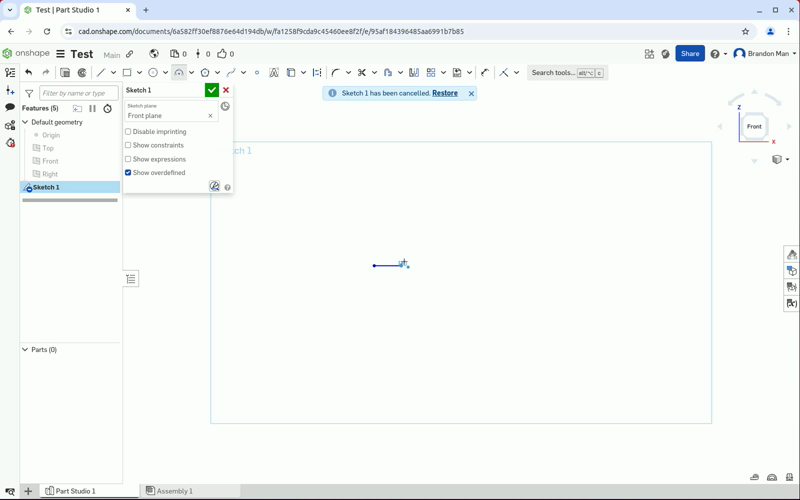
mouse_move(403, 264)
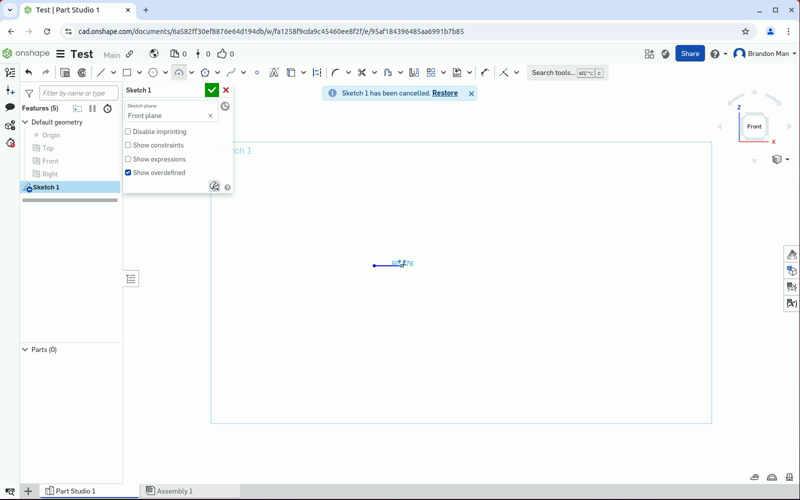
scroll(6)
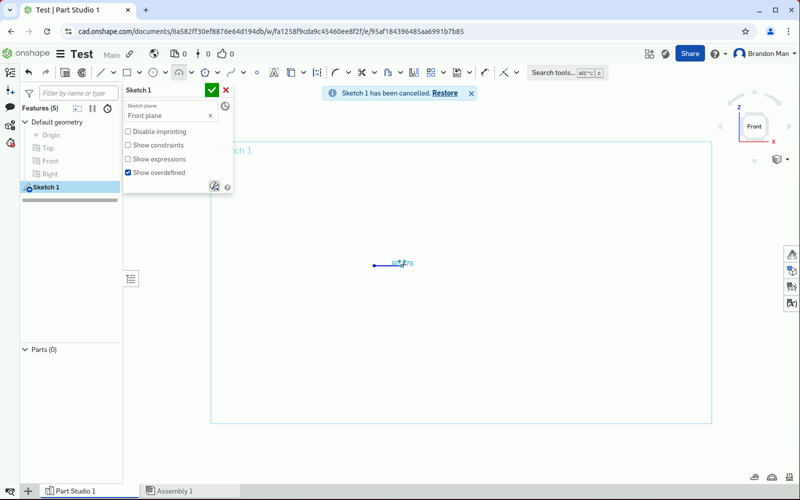
scroll(6)
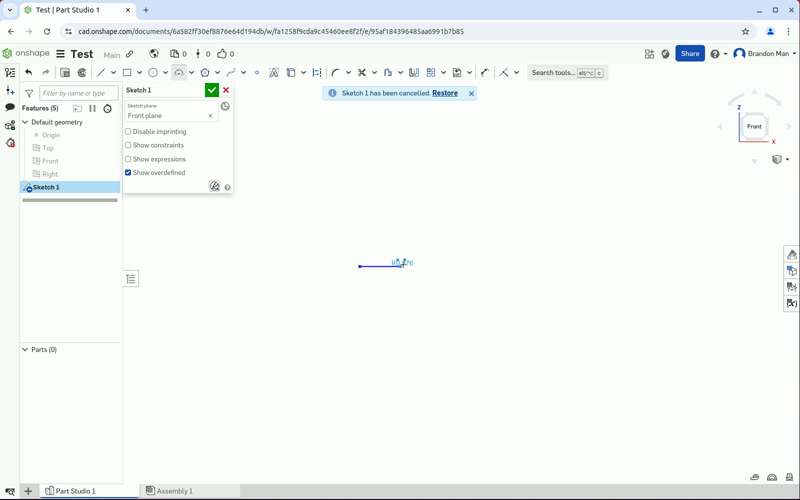
scroll(6)
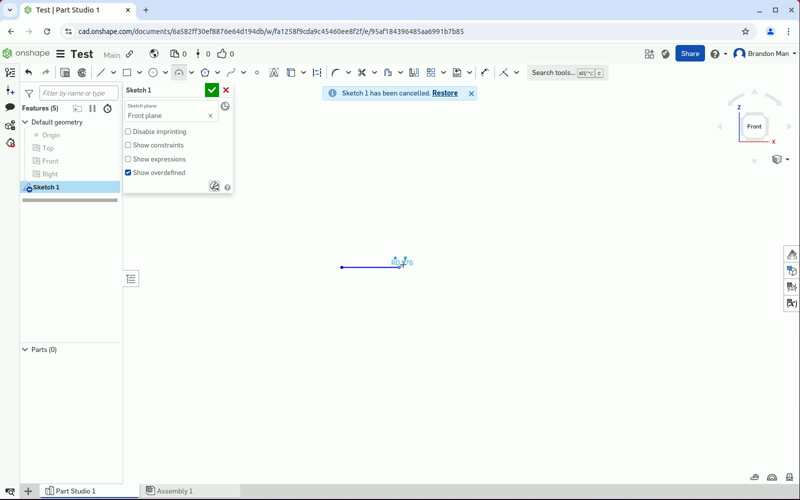
scroll(6)
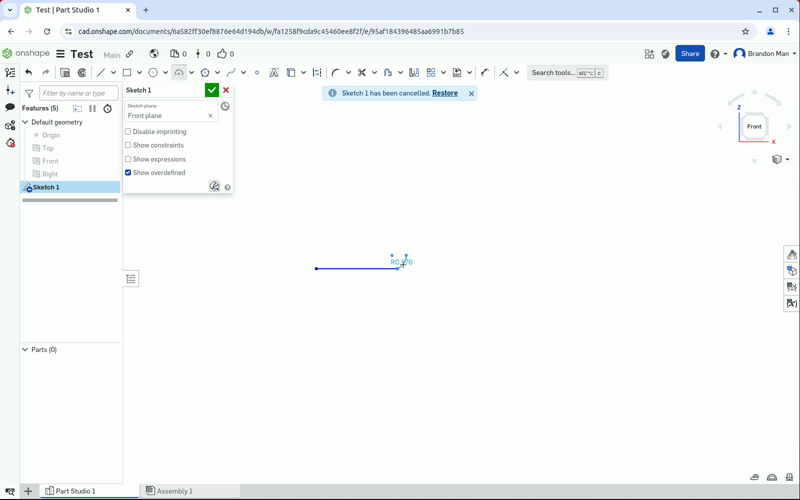
scroll(6)
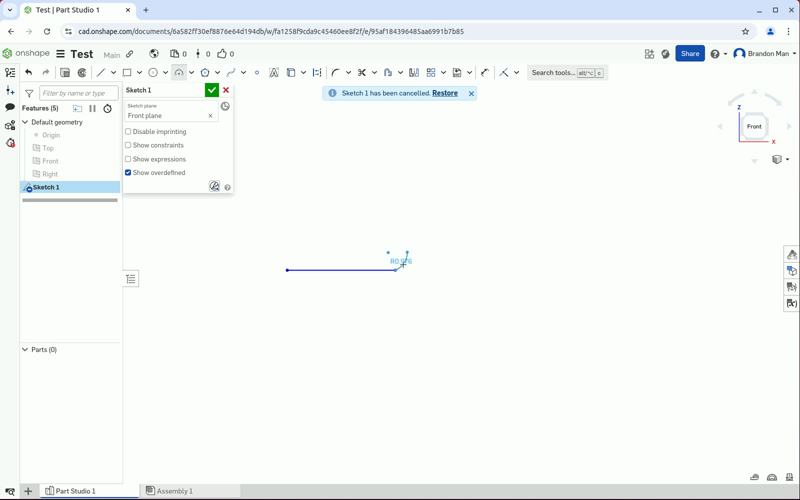
scroll(6)
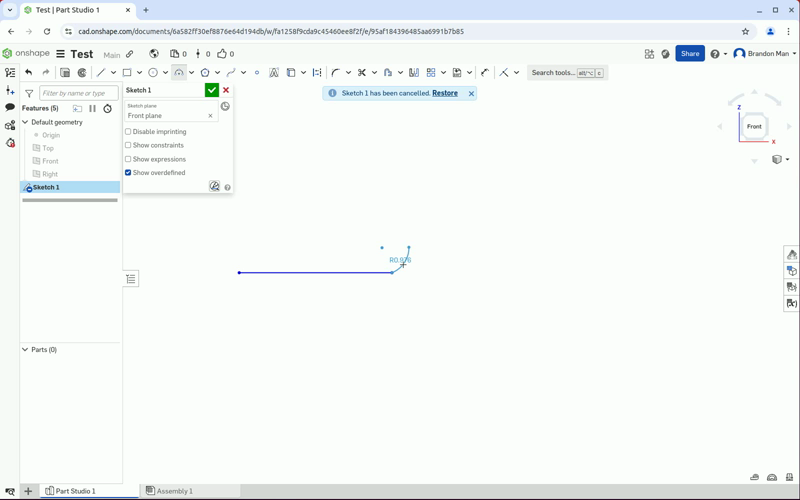
scroll(6)
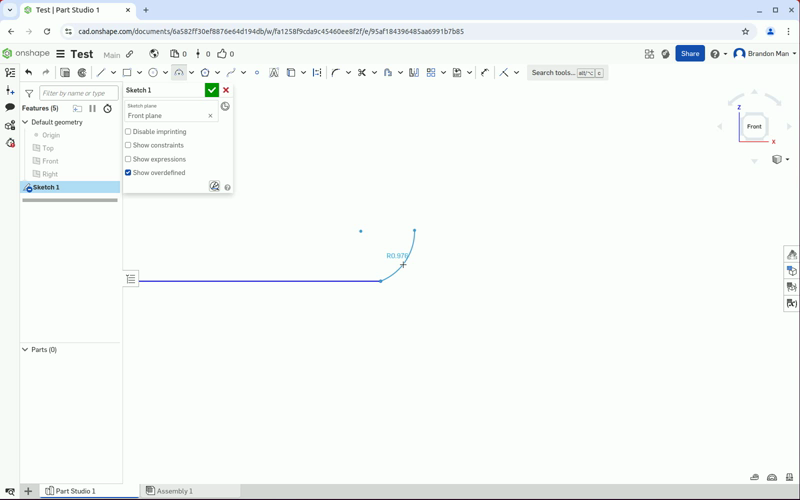
click(403, 264)
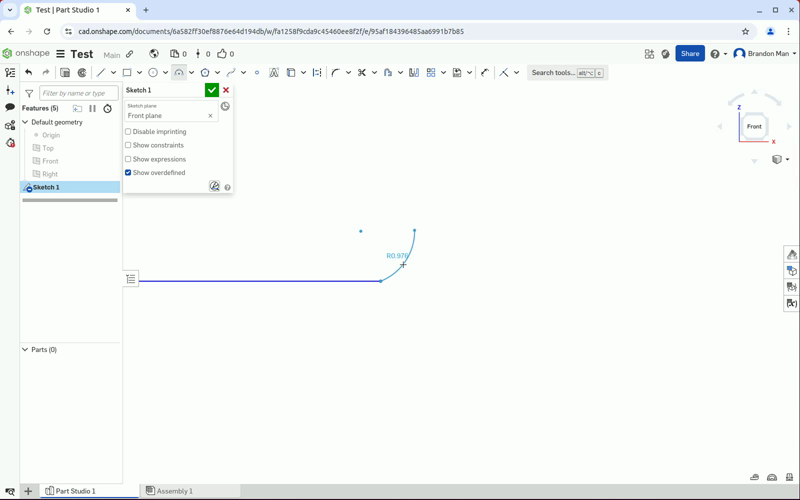
scroll(-6)
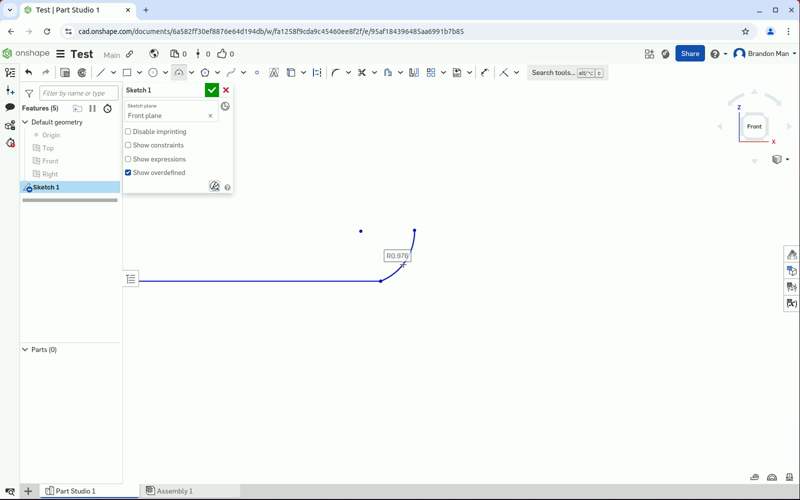
scroll(-6)
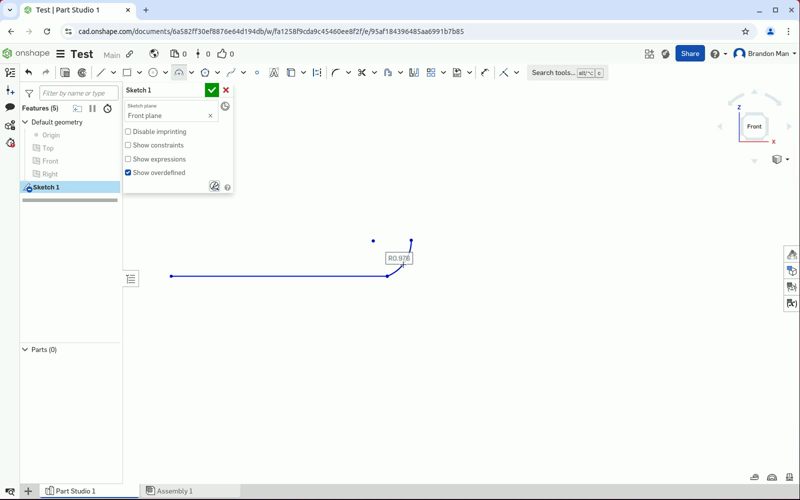
scroll(-6)
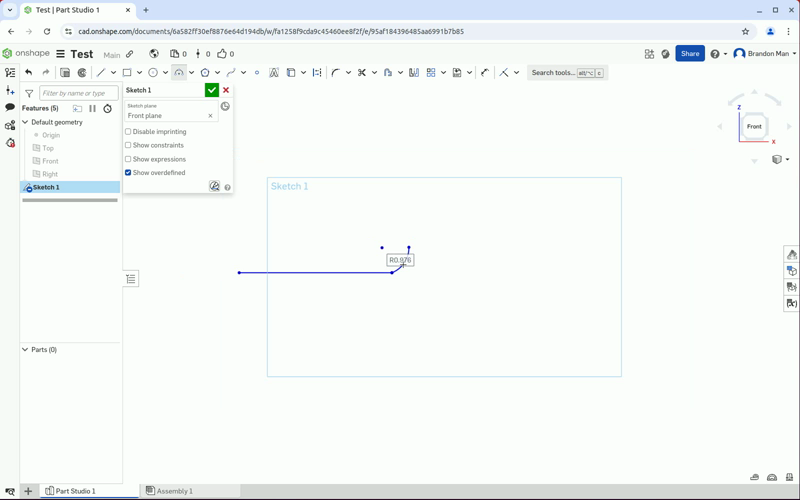
scroll(-6)
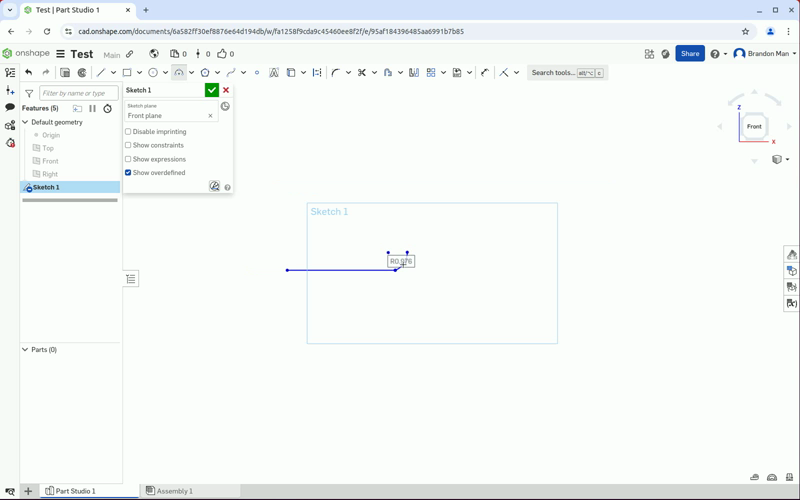
scroll(-6)
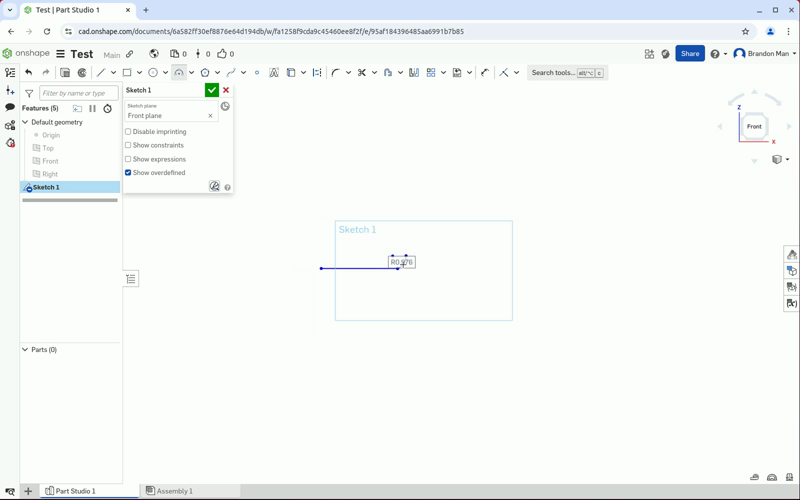
scroll(-6)
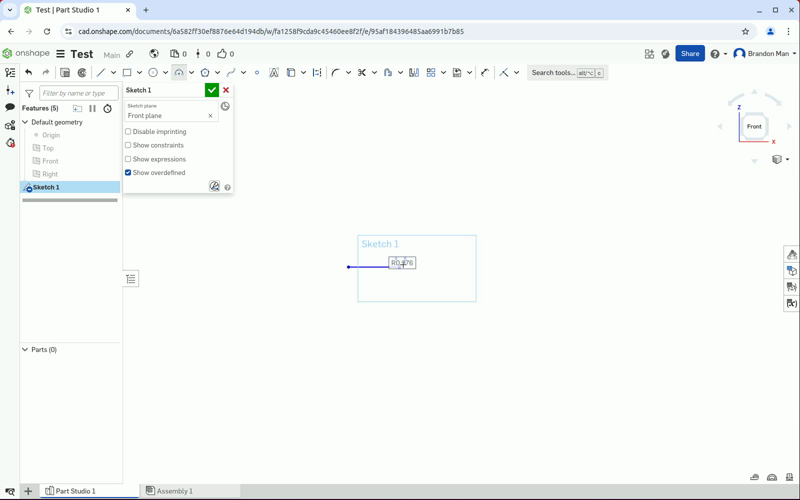
scroll(-6)
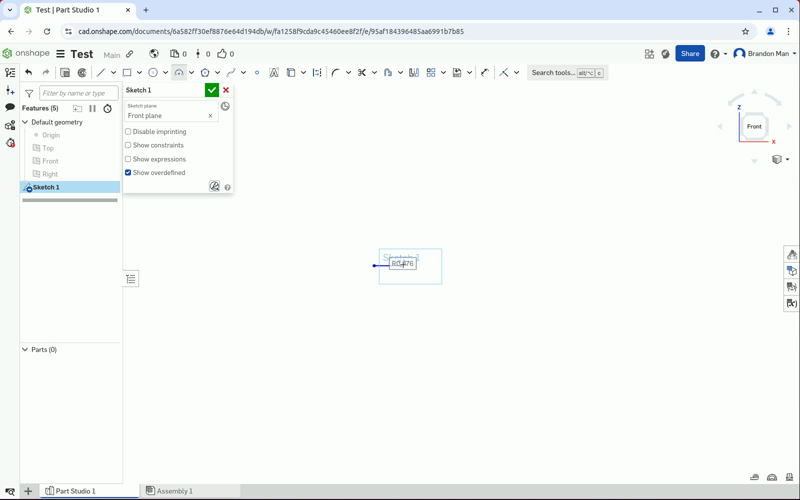
key_up(shift)
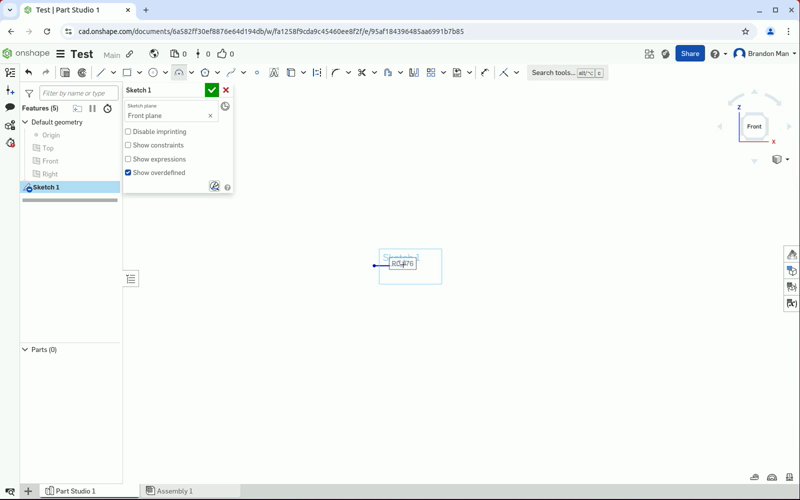
key(esc)
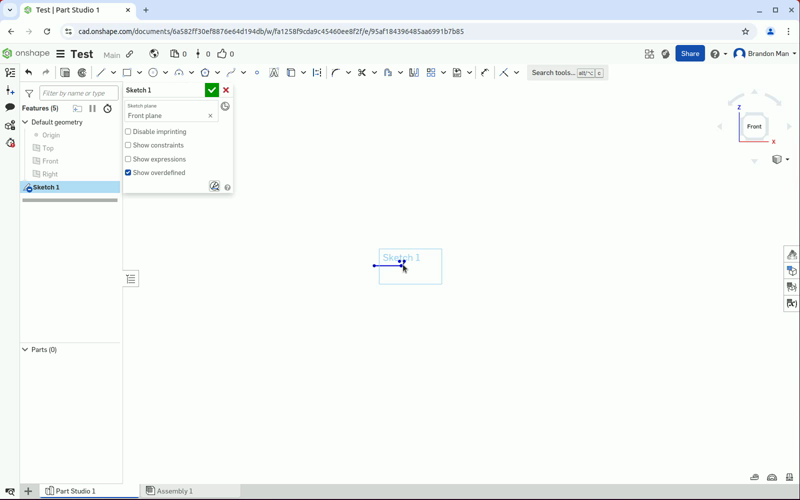
key(l)
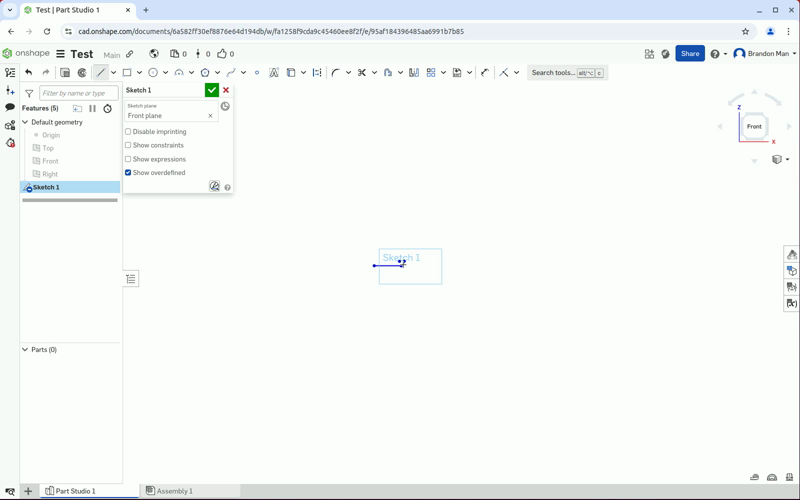
mouse_move(404, 261)
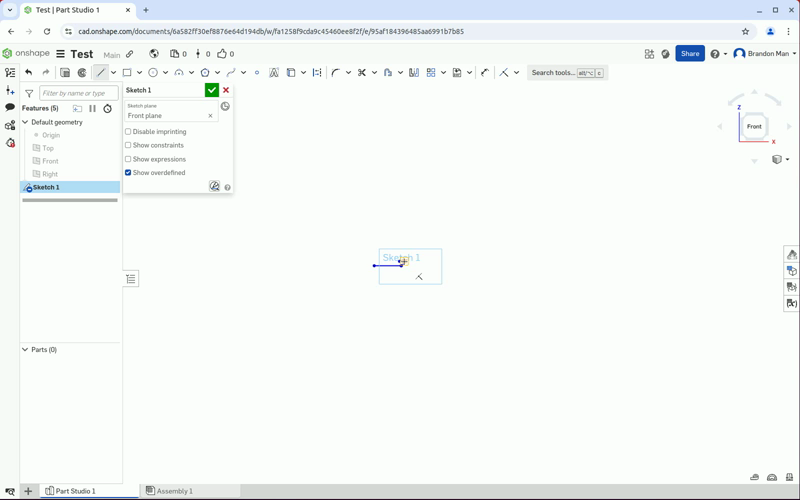
scroll(6)
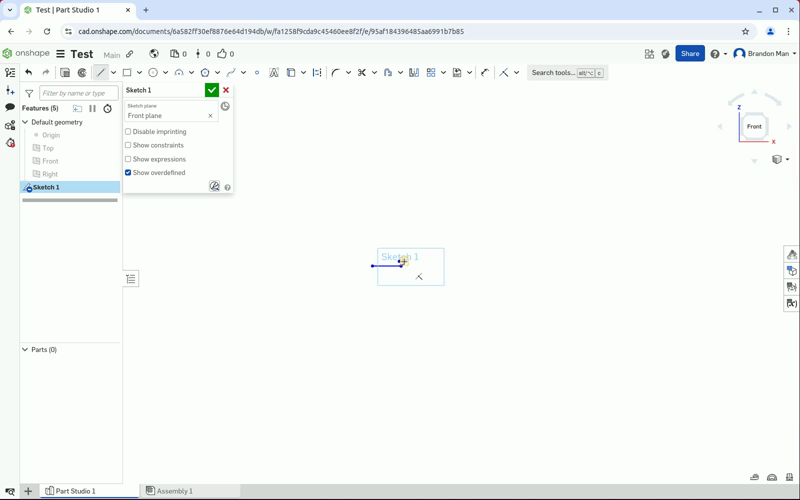
scroll(6)
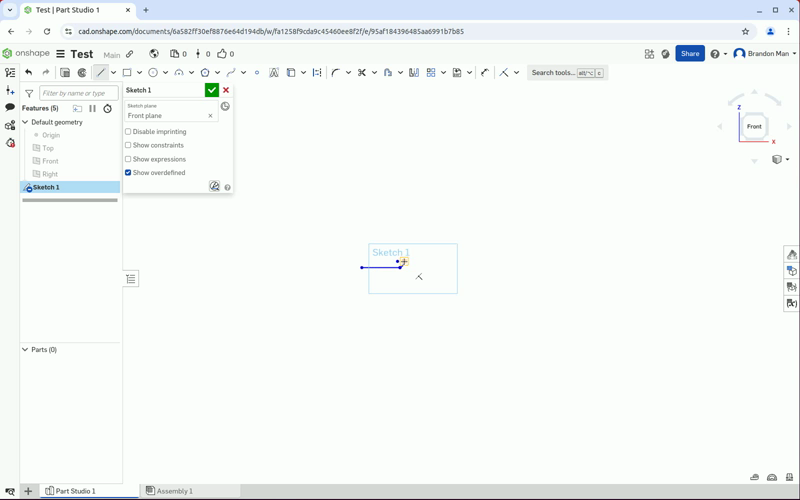
scroll(6)
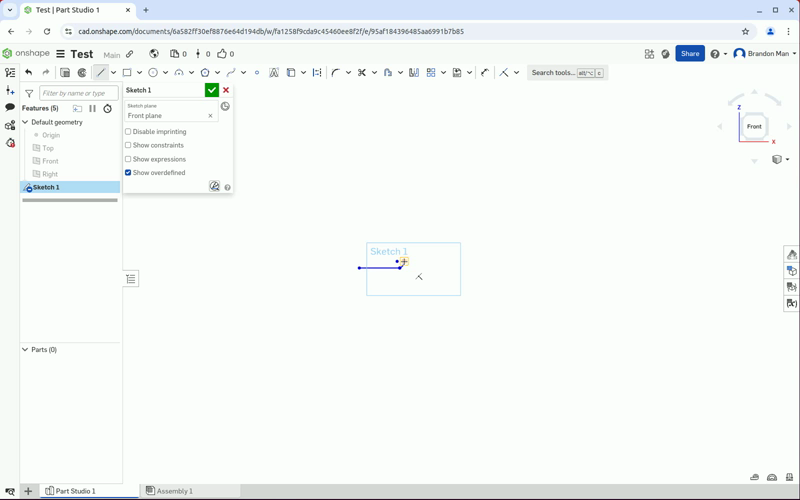
scroll(6)
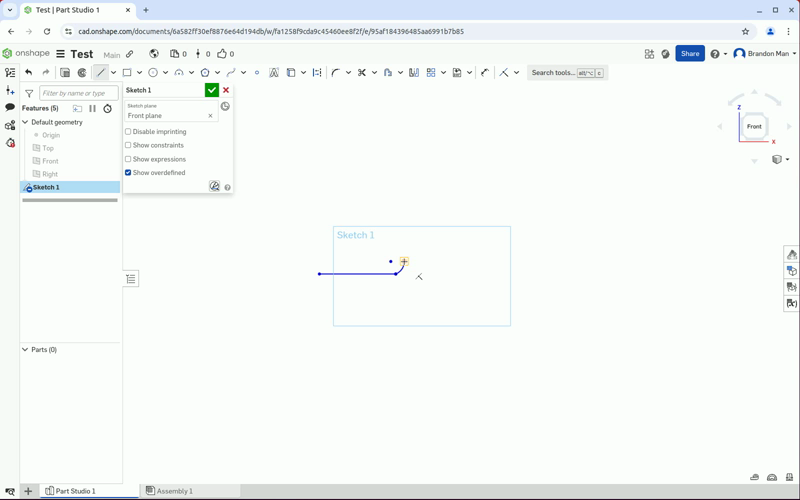
scroll(6)
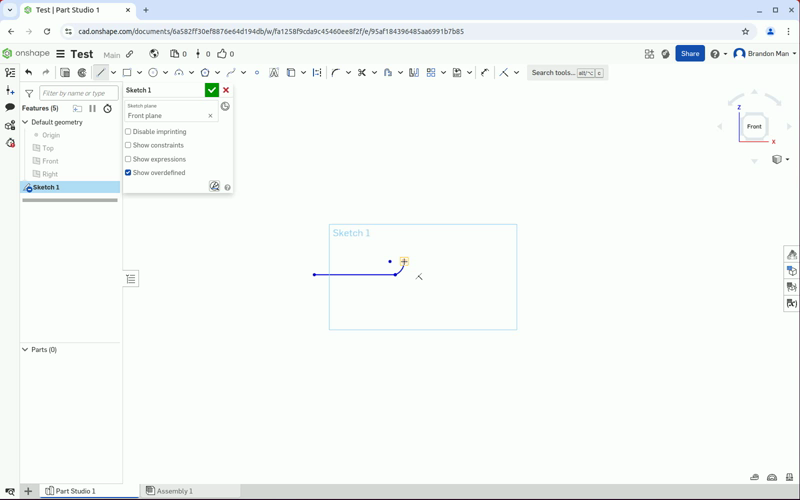
scroll(6)
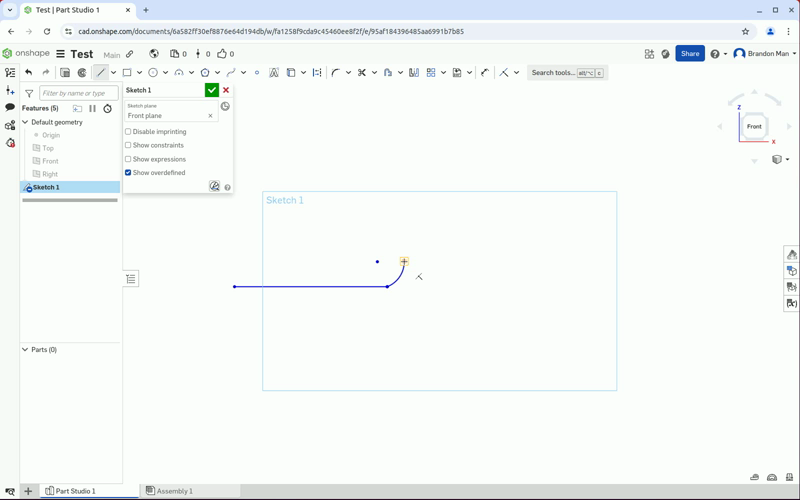
scroll(6)
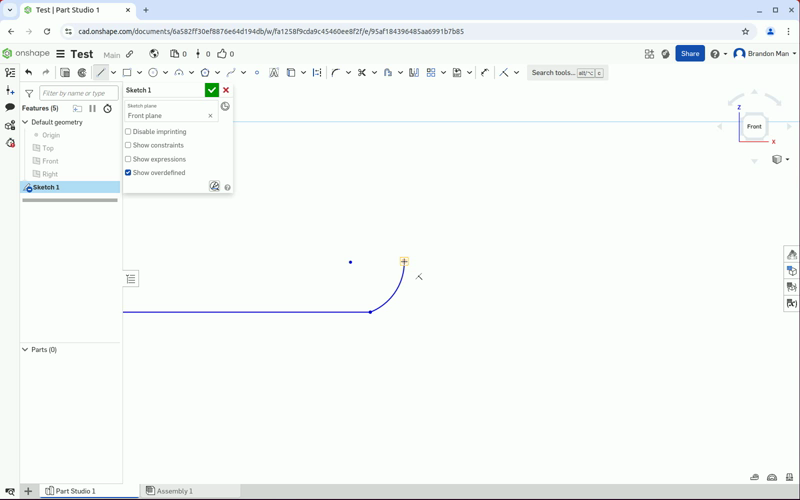
click(404, 261)
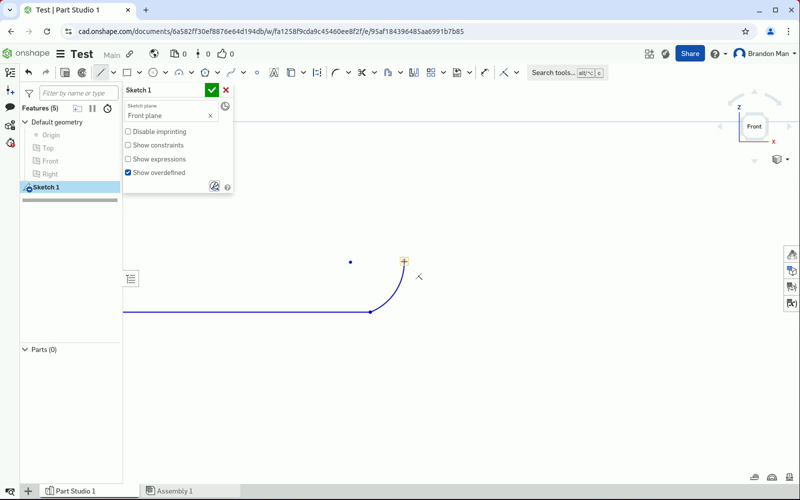
scroll(-6)
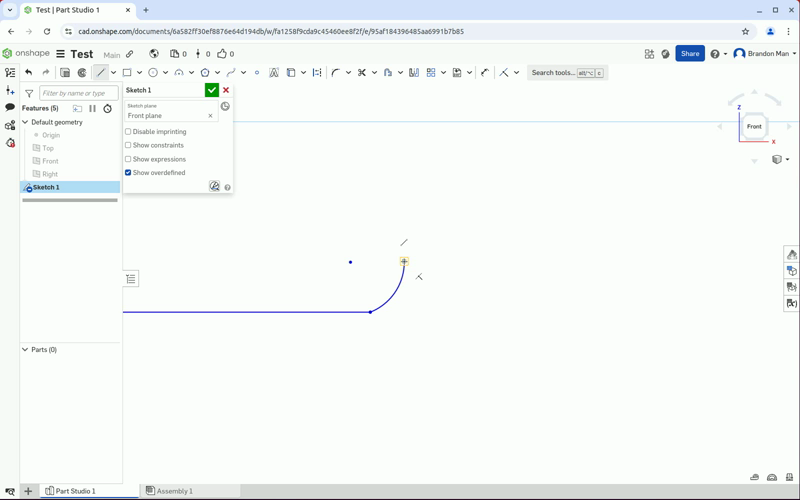
scroll(-6)
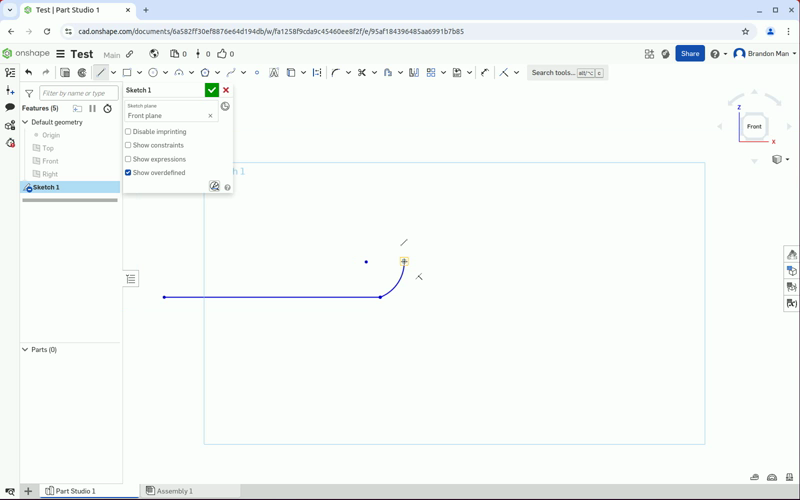
scroll(-6)
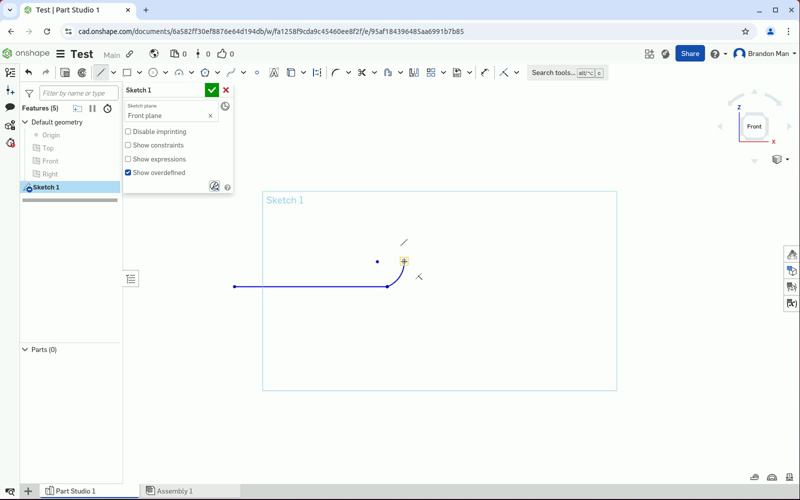
scroll(-6)
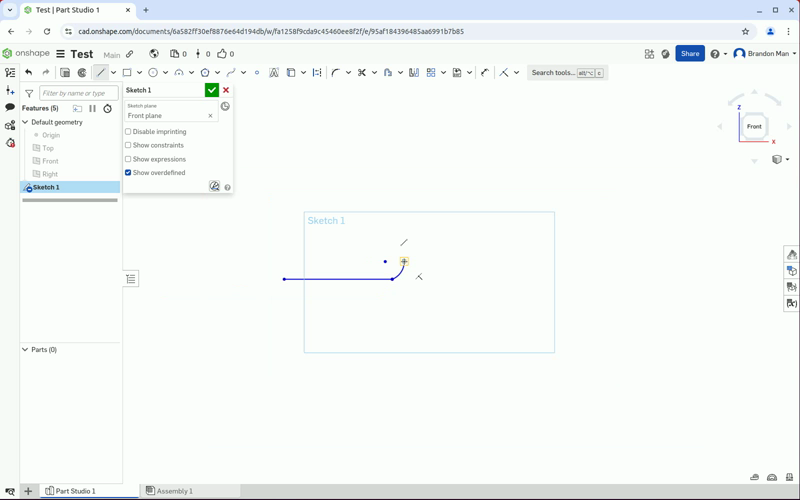
scroll(-6)
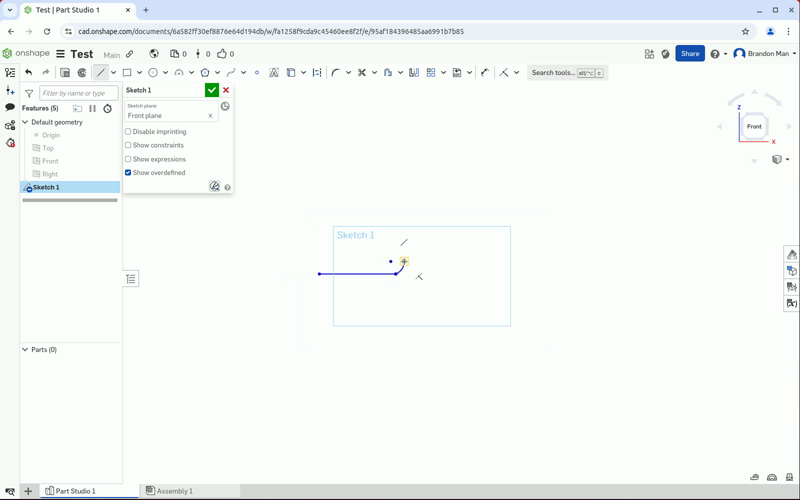
scroll(-6)
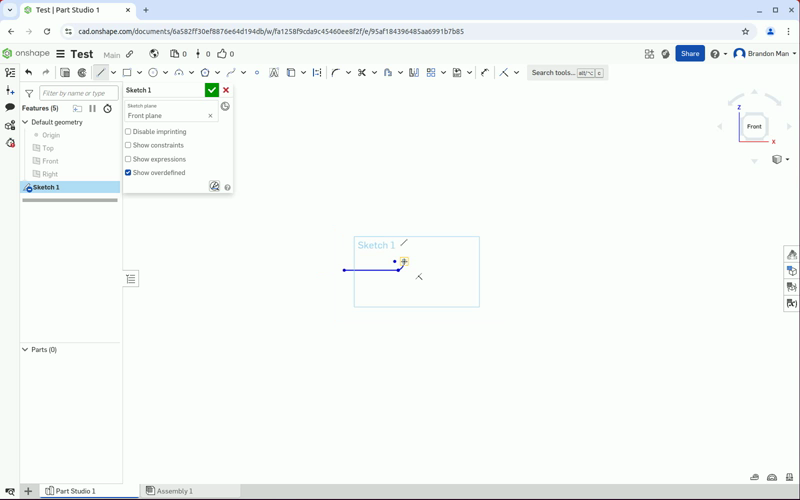
scroll(-6)
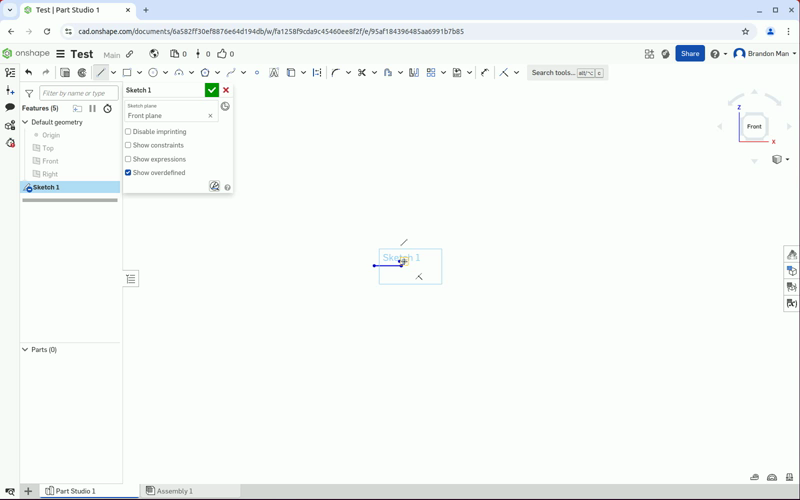
key_down(shift)
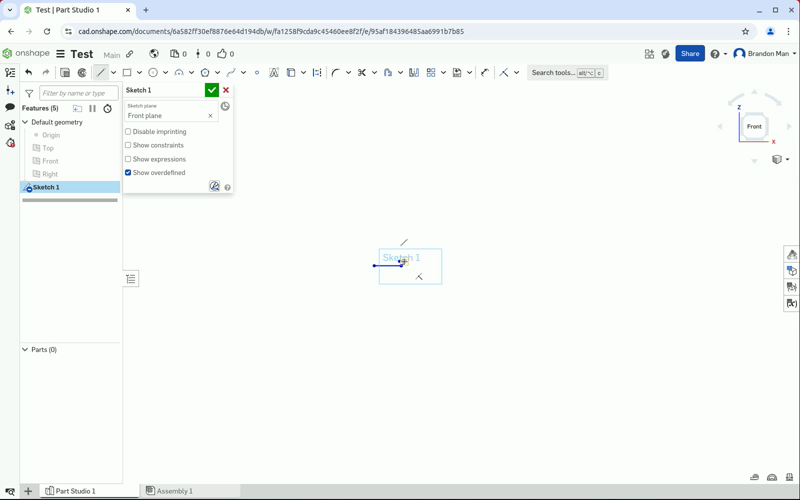
mouse_move(404, 174)
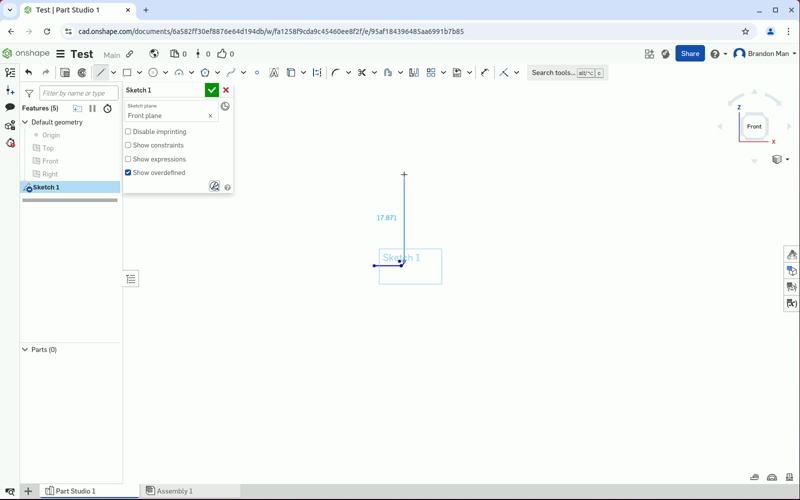
click(404, 174)
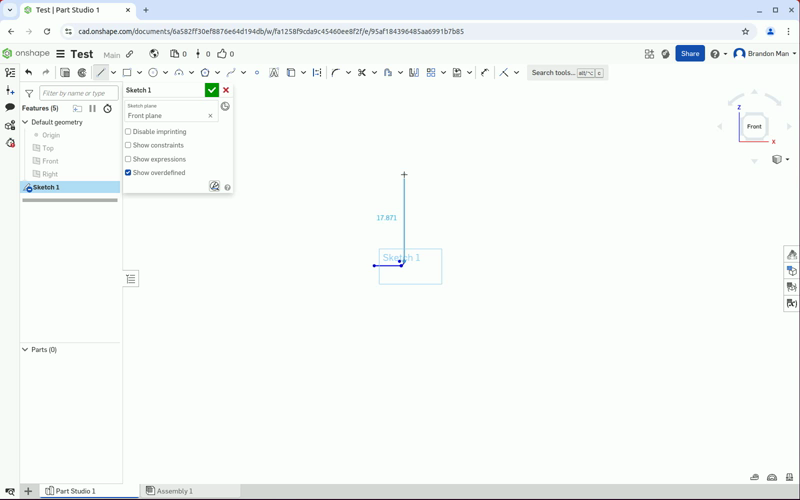
key_up(shift)
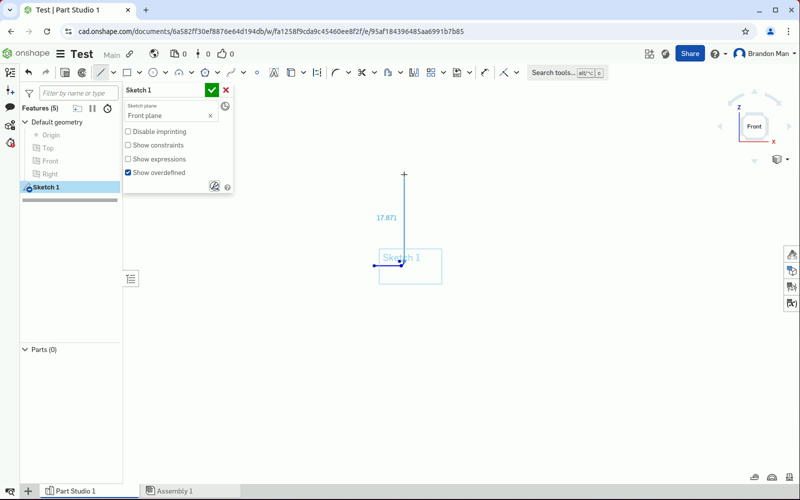
key(esc)
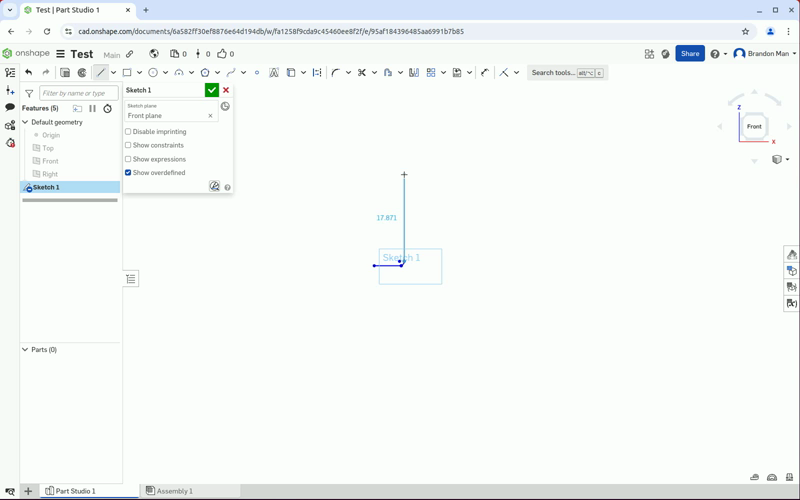
key(a)
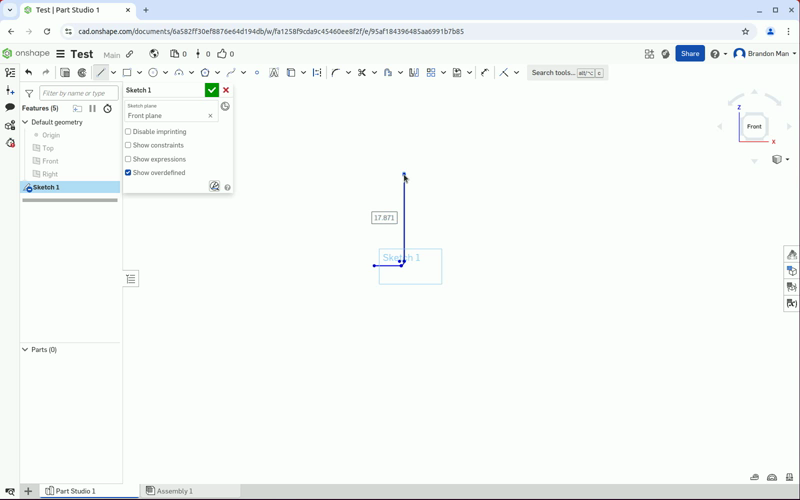
mouse_move(404, 174)
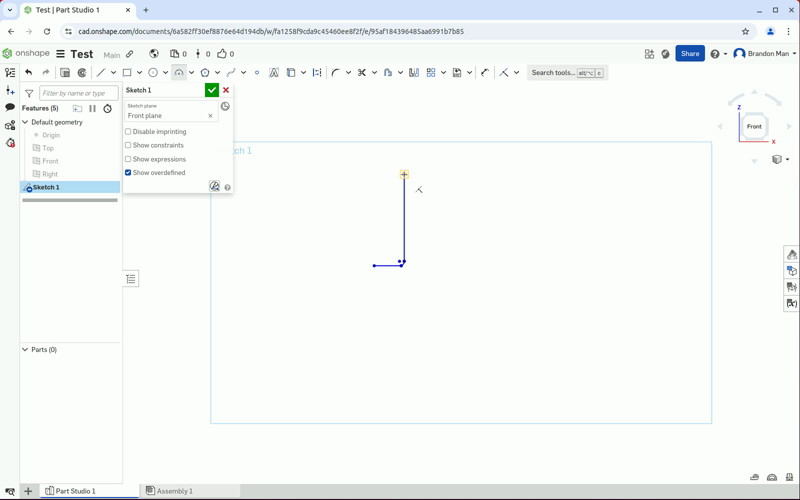
click(404, 174)
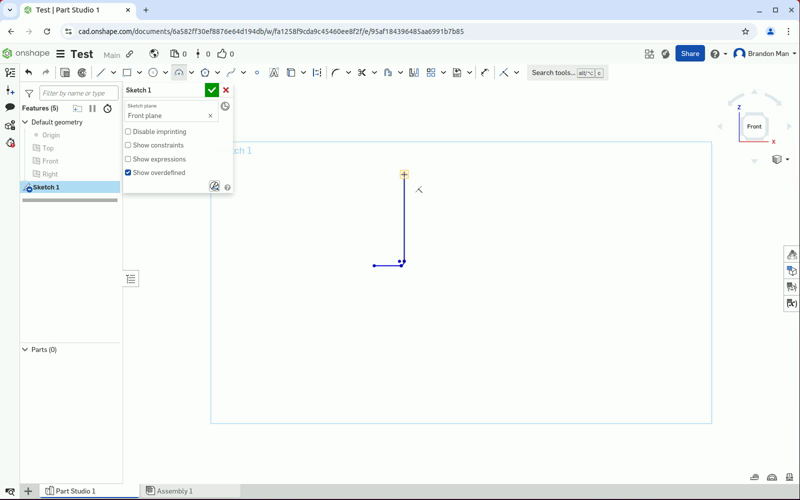
key_down(shift)
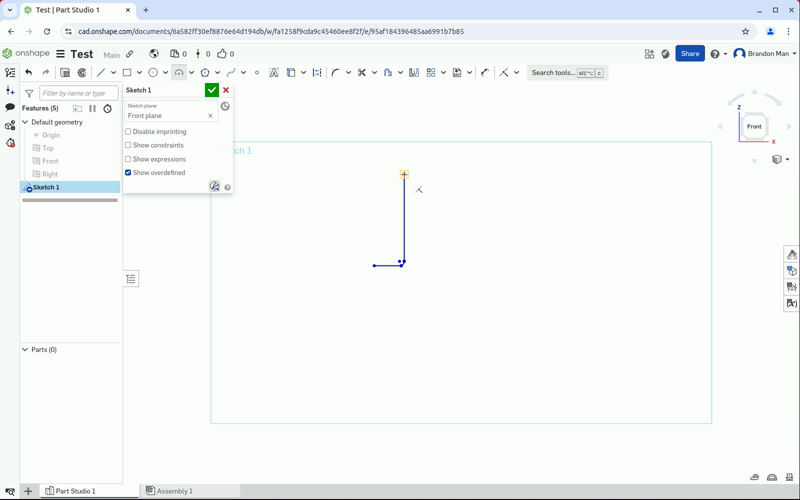
mouse_move(401, 170)
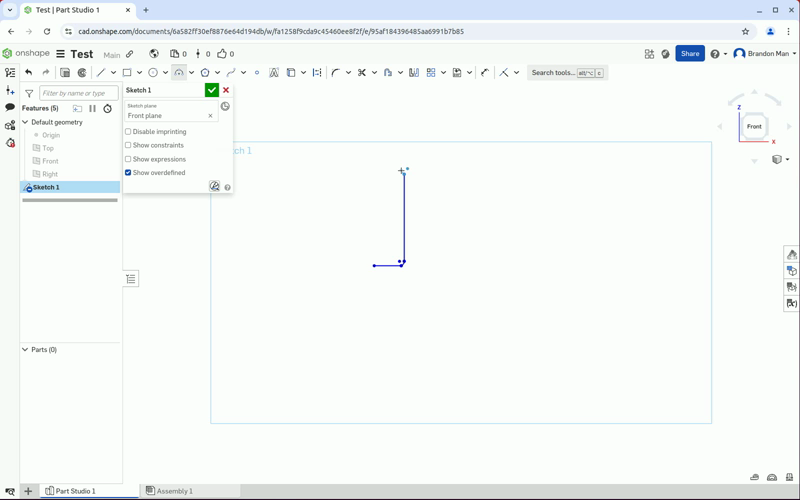
scroll(6)
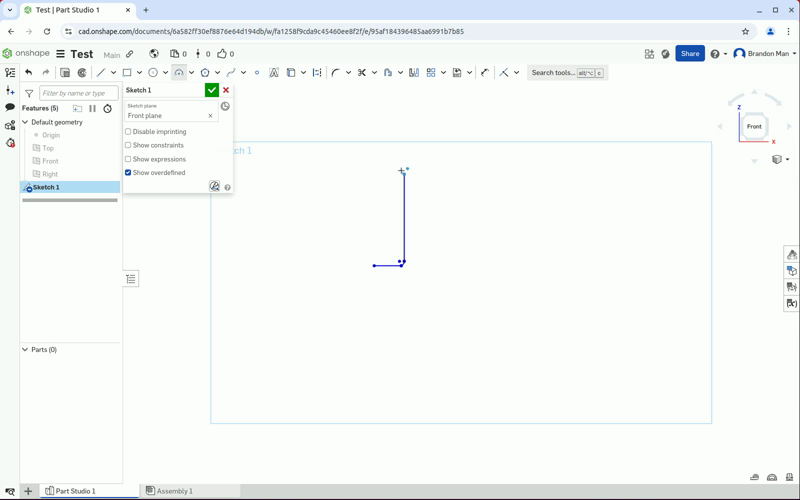
scroll(6)
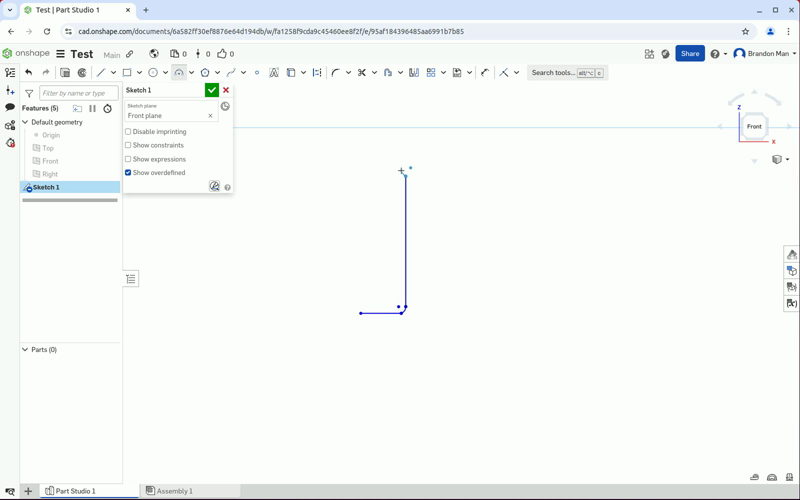
scroll(6)
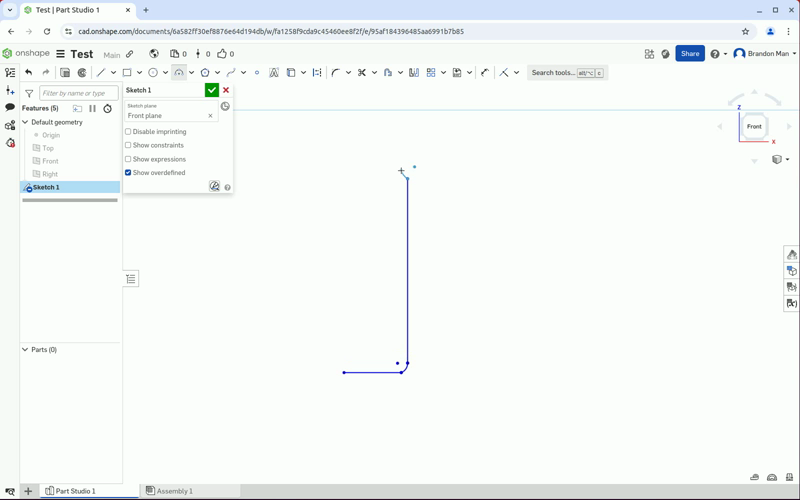
scroll(6)
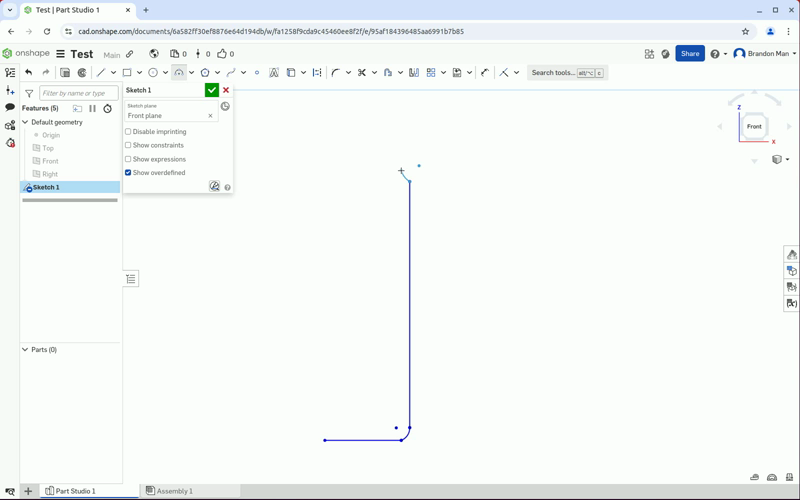
scroll(6)
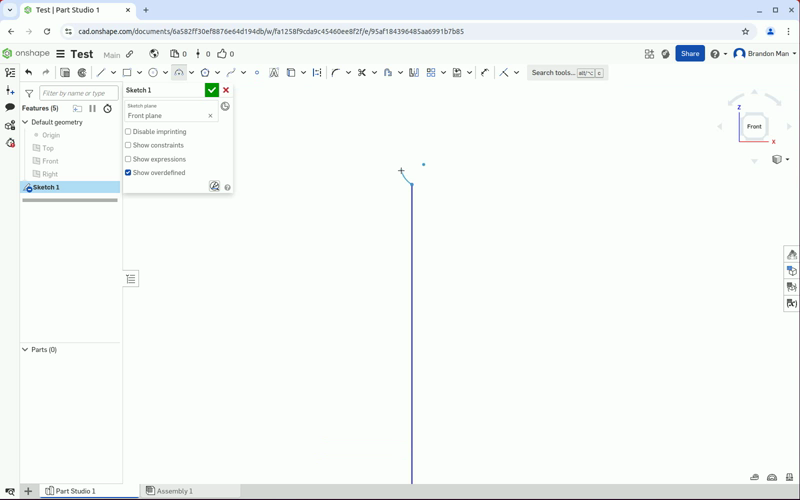
scroll(6)
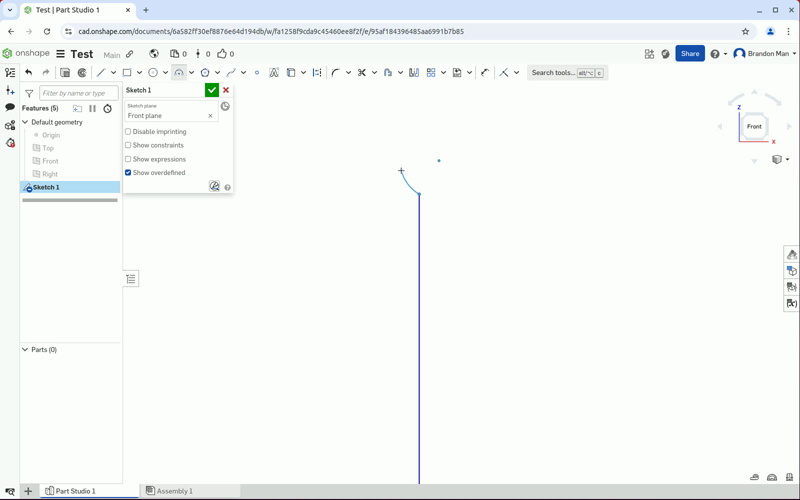
scroll(6)
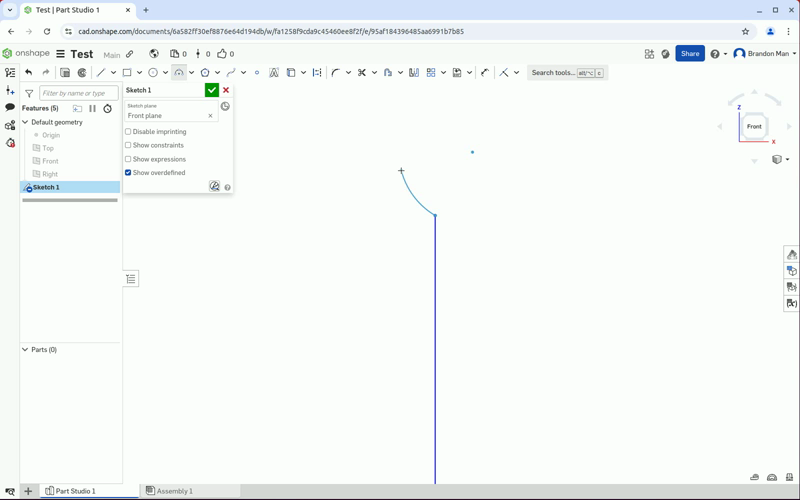
click(401, 170)
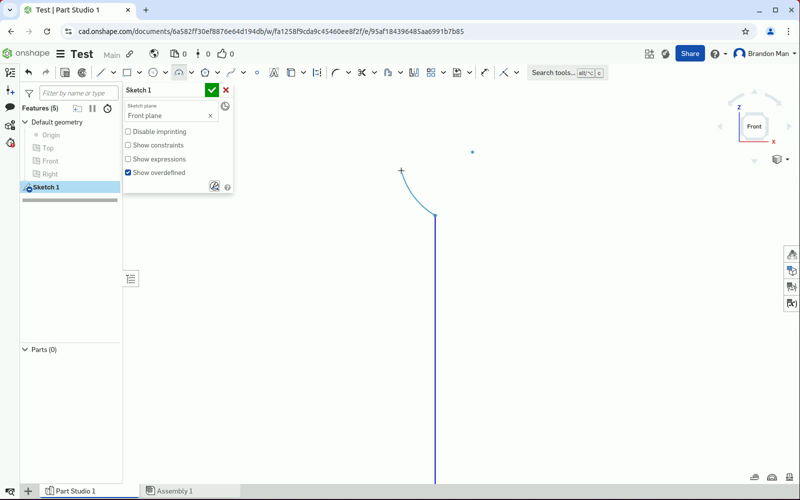
scroll(-6)
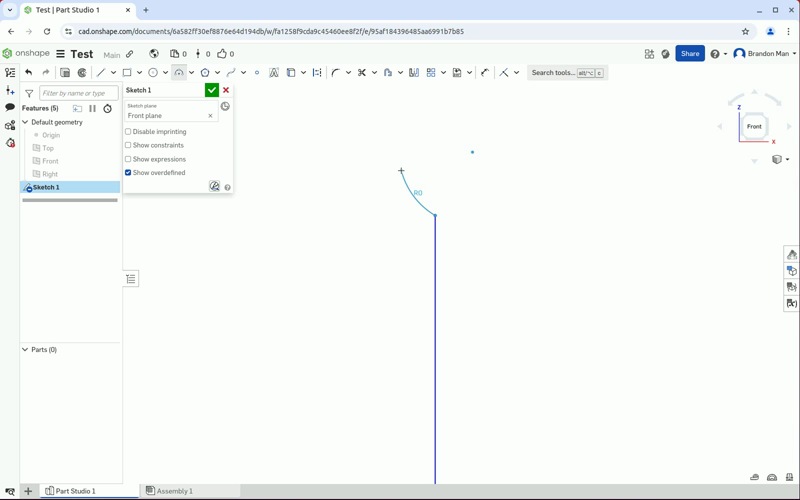
scroll(-6)
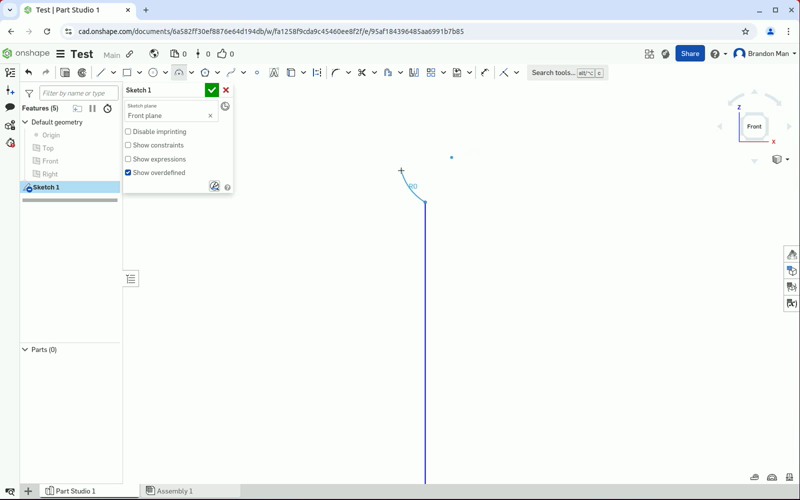
scroll(-6)
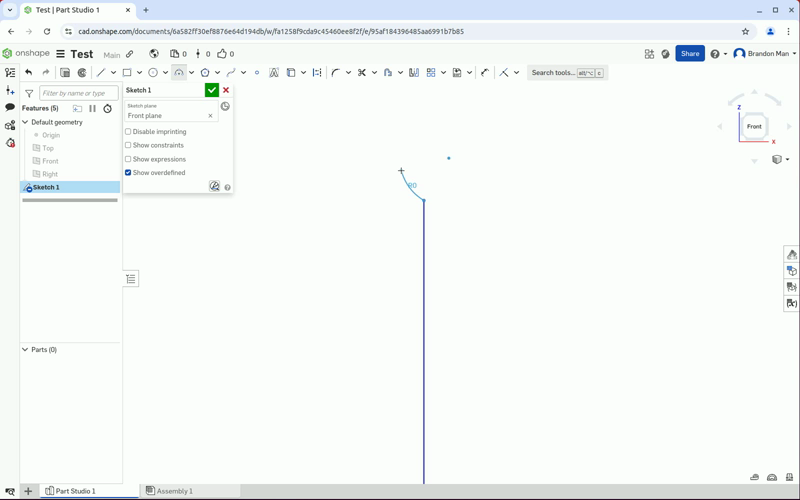
scroll(-6)
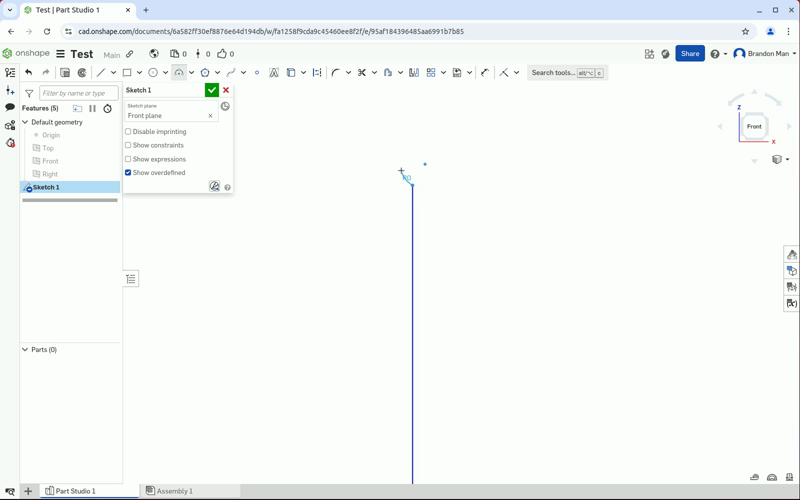
scroll(-6)
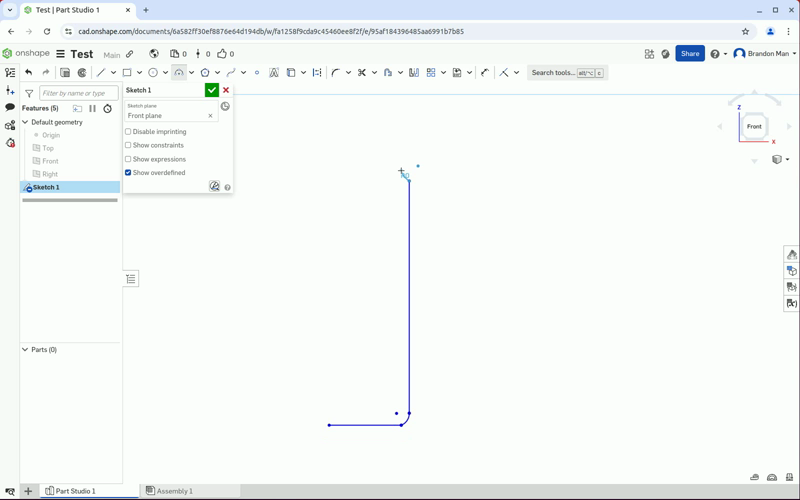
scroll(-6)
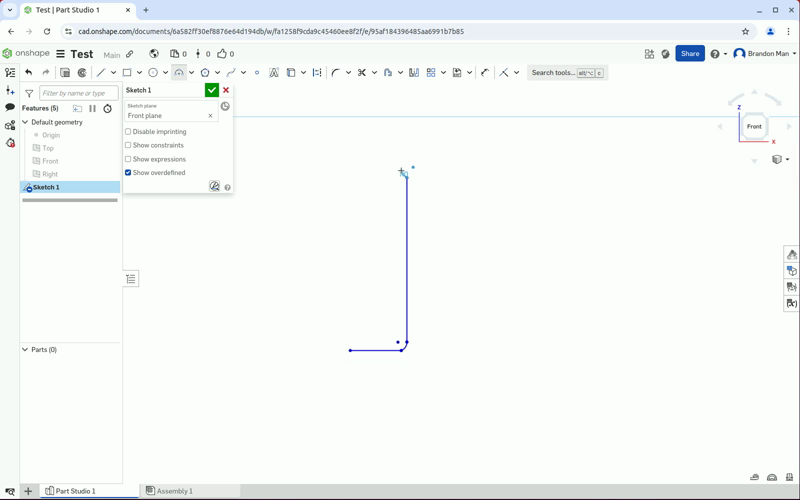
scroll(-6)
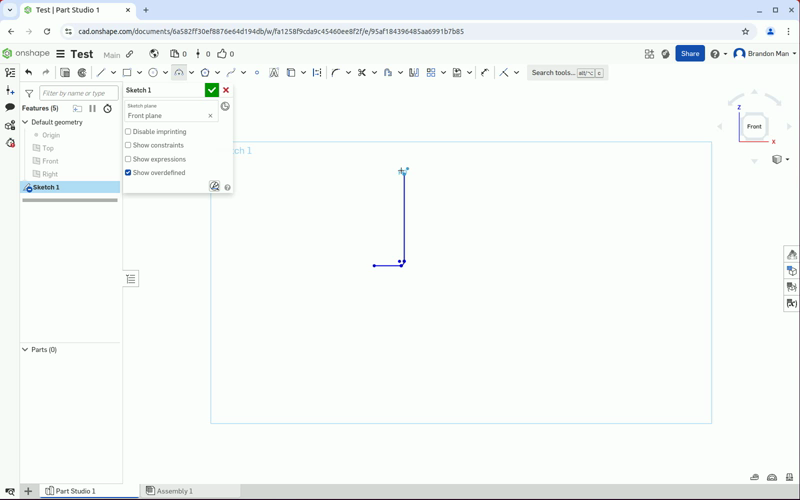
mouse_move(403, 171)
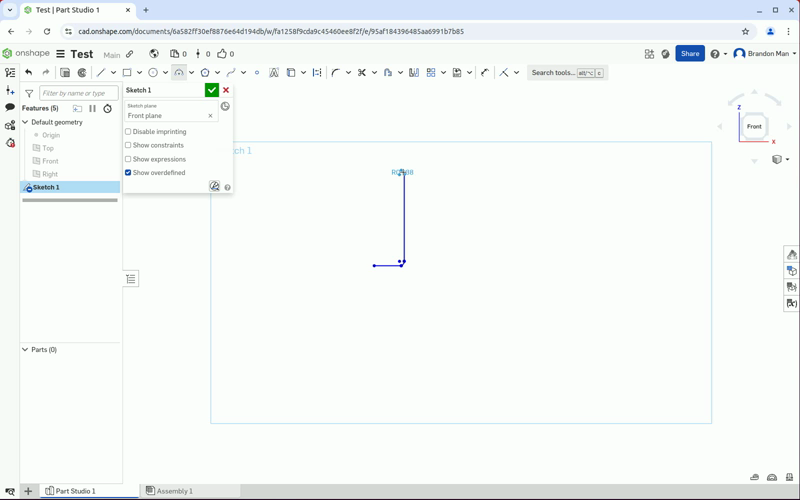
scroll(6)
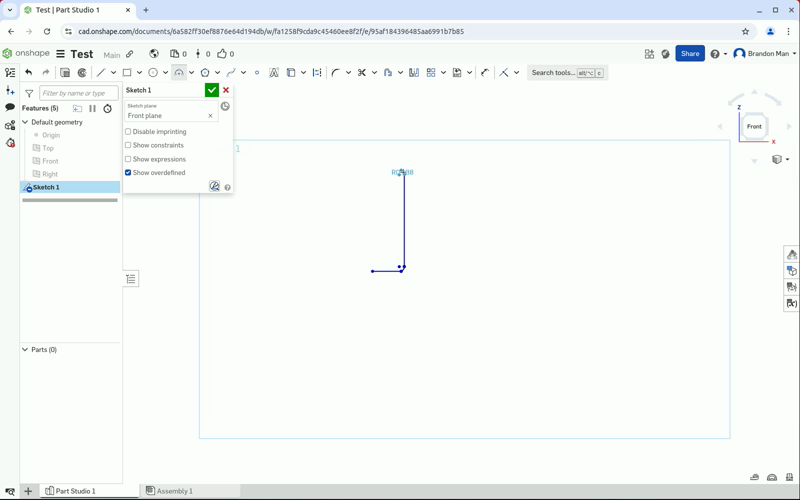
scroll(6)
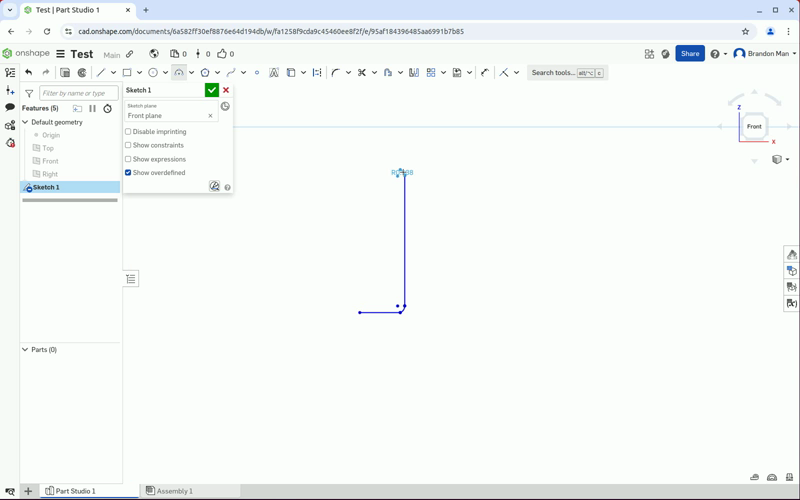
scroll(6)
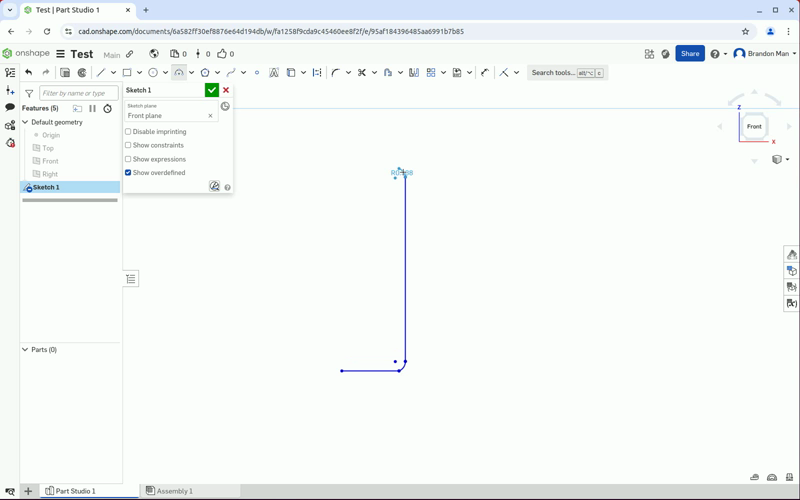
scroll(6)
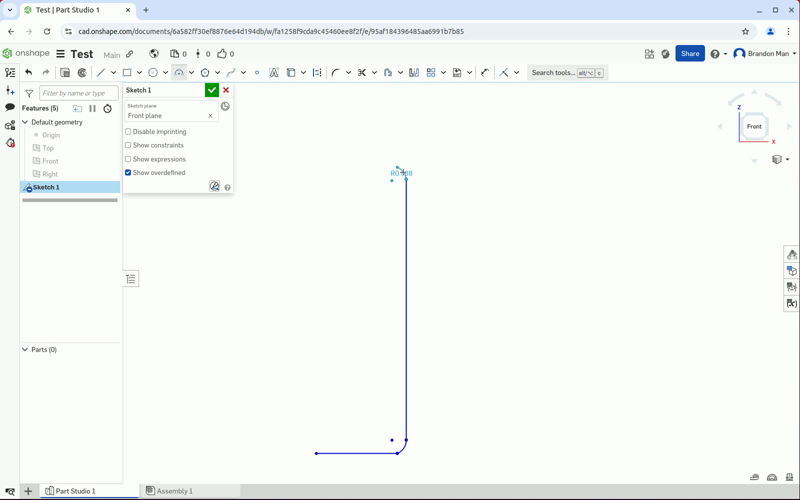
scroll(6)
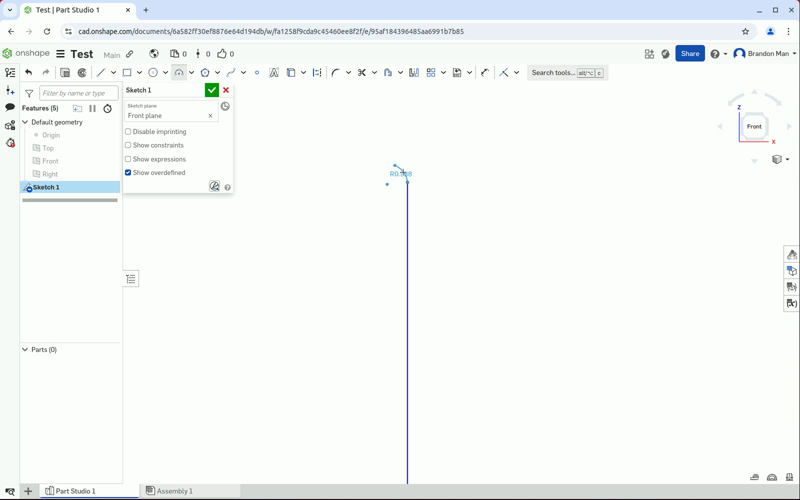
scroll(6)
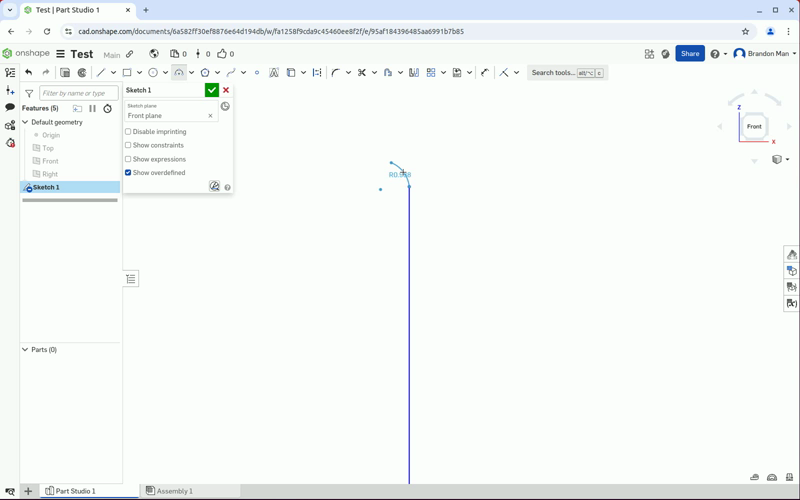
scroll(6)
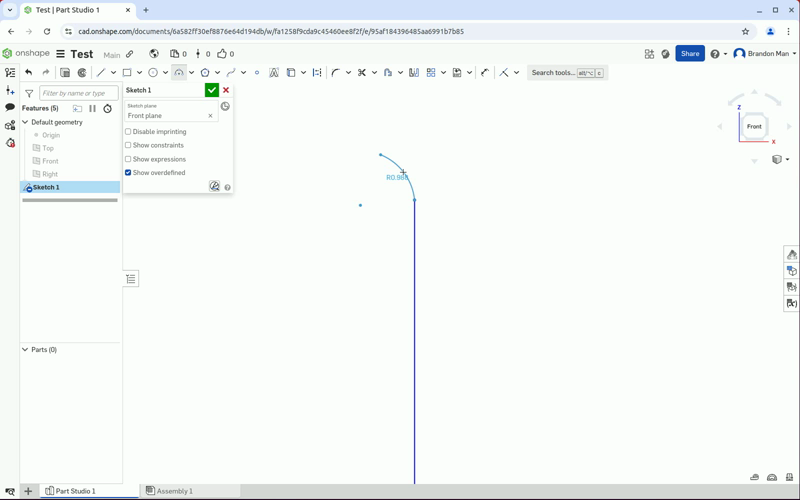
click(403, 171)
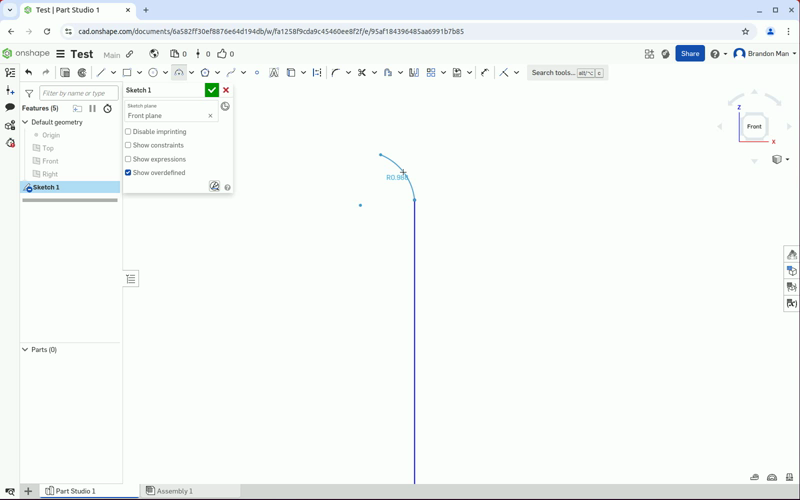
scroll(-6)
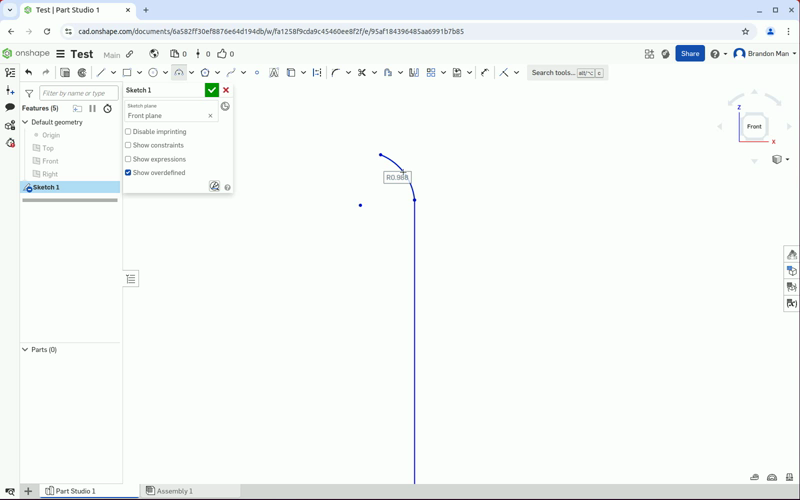
scroll(-6)
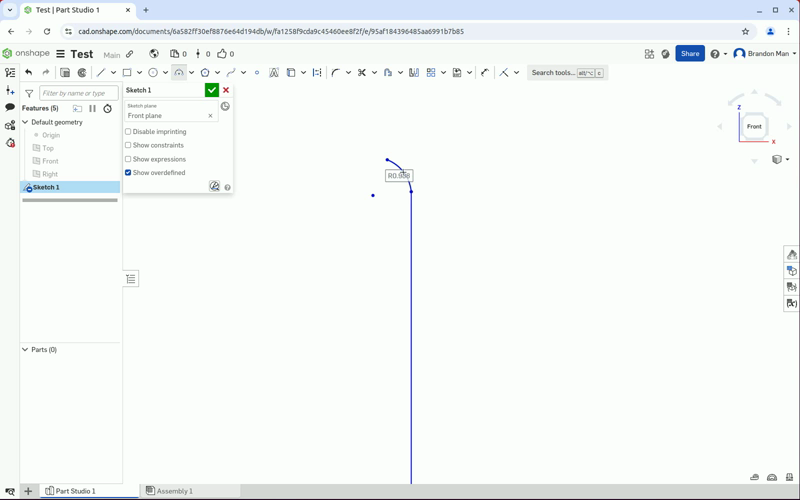
scroll(-6)
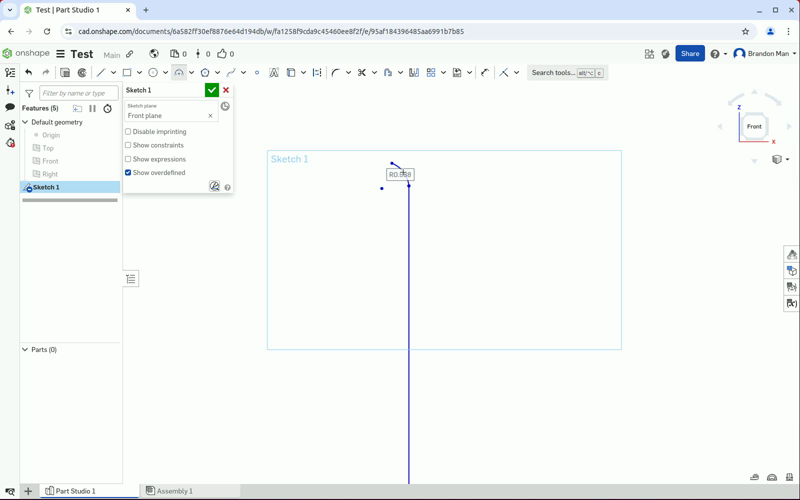
scroll(-6)
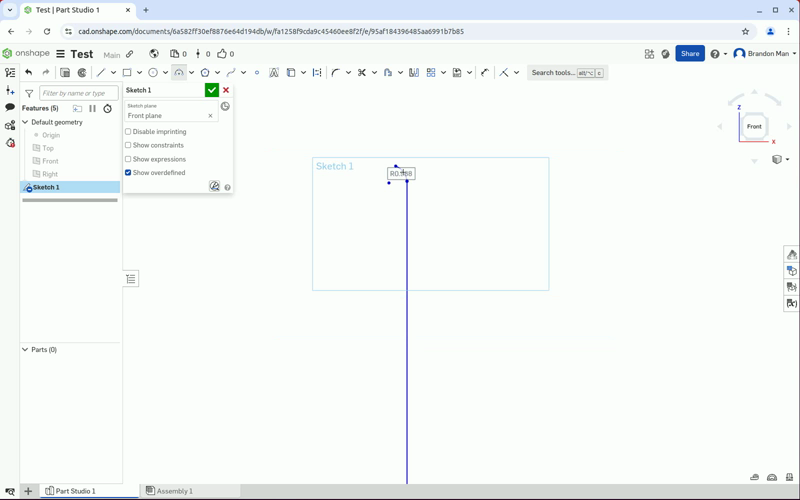
scroll(-6)
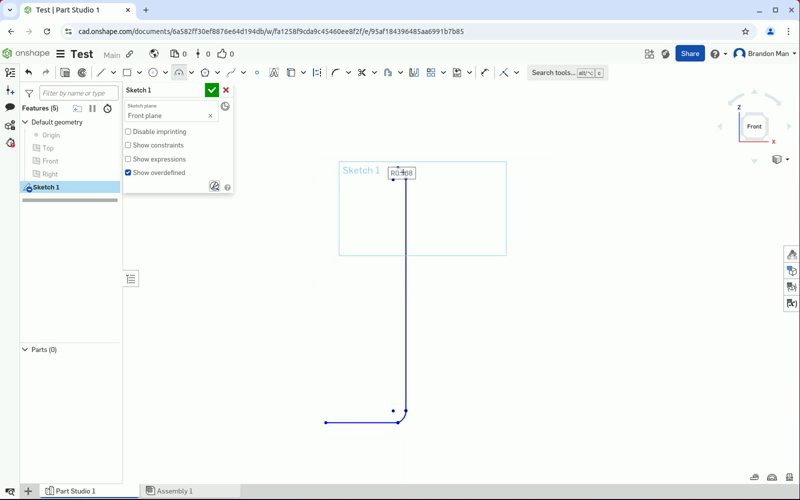
scroll(-6)
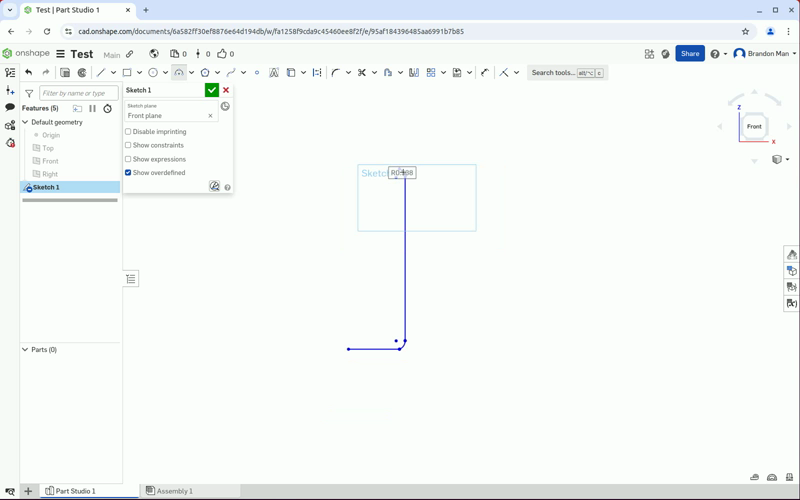
scroll(-6)
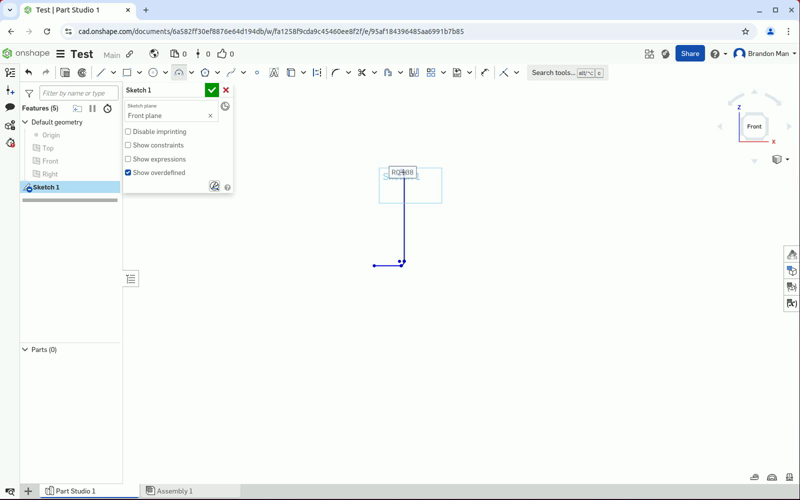
key_up(shift)
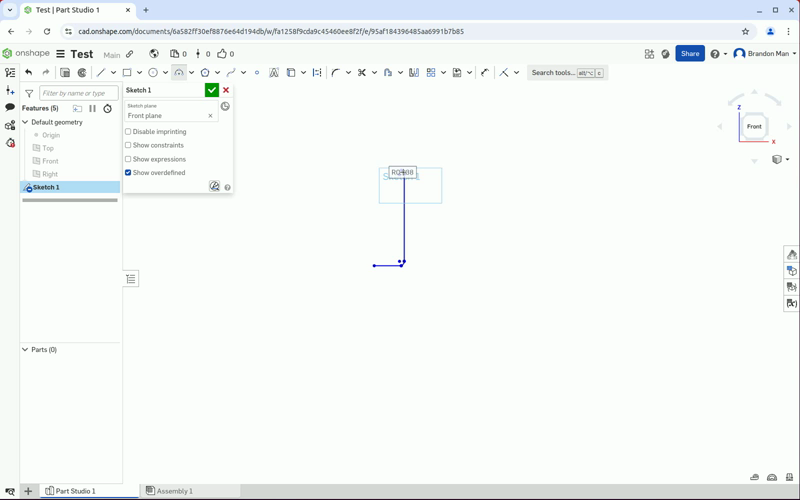
key(esc)
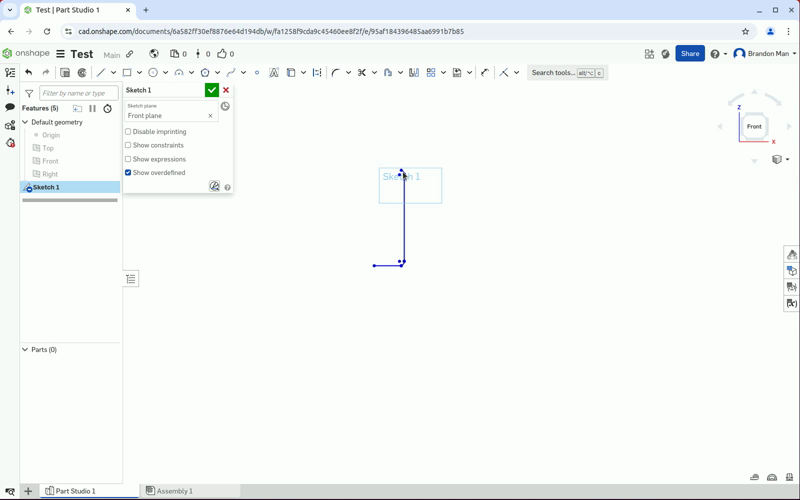
key(l)
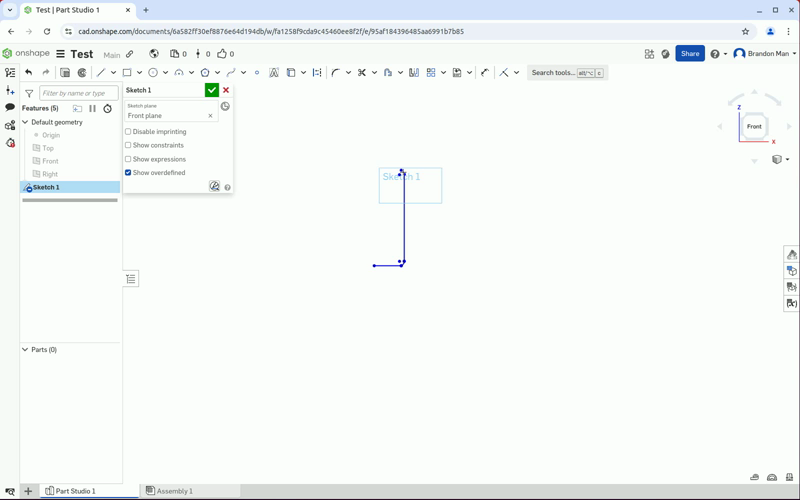
mouse_move(401, 170)
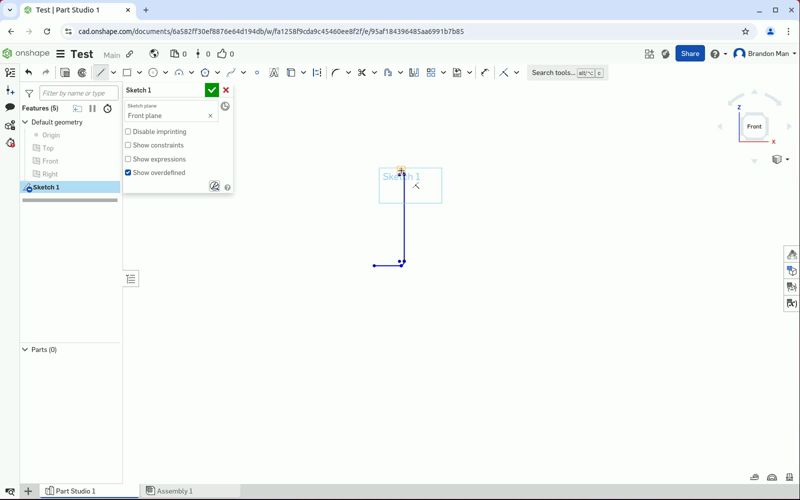
scroll(6)
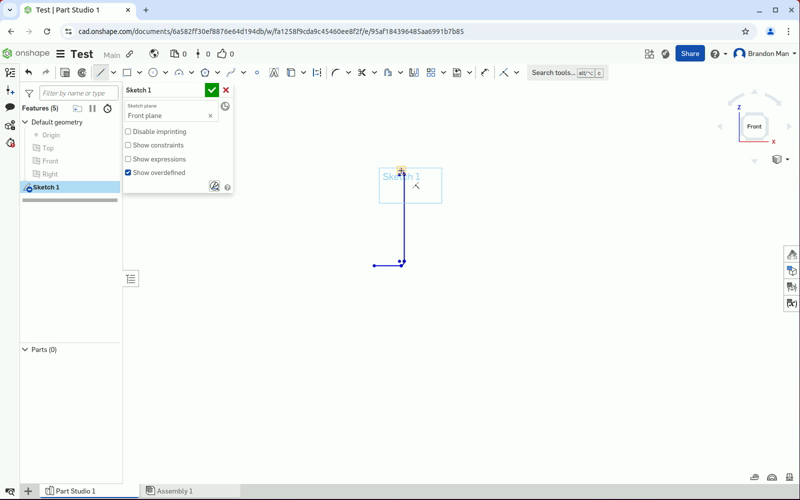
scroll(6)
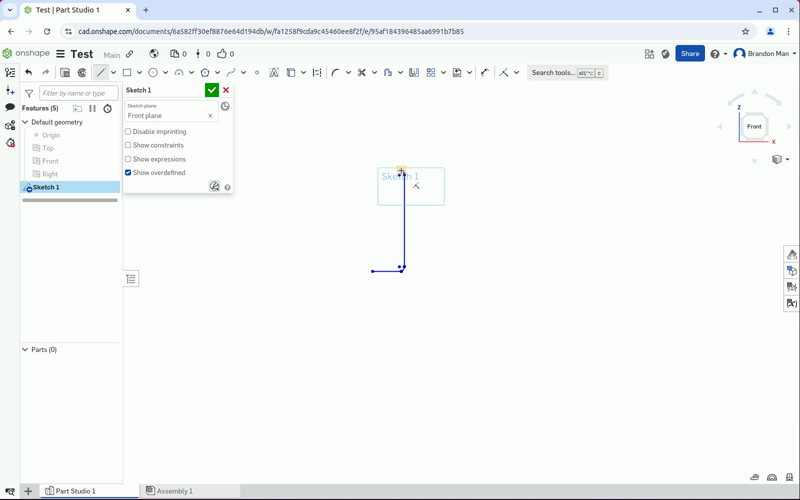
scroll(6)
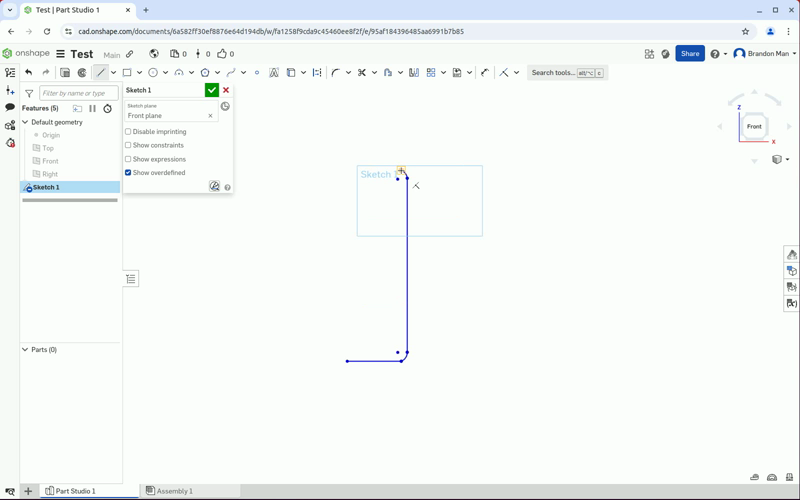
scroll(6)
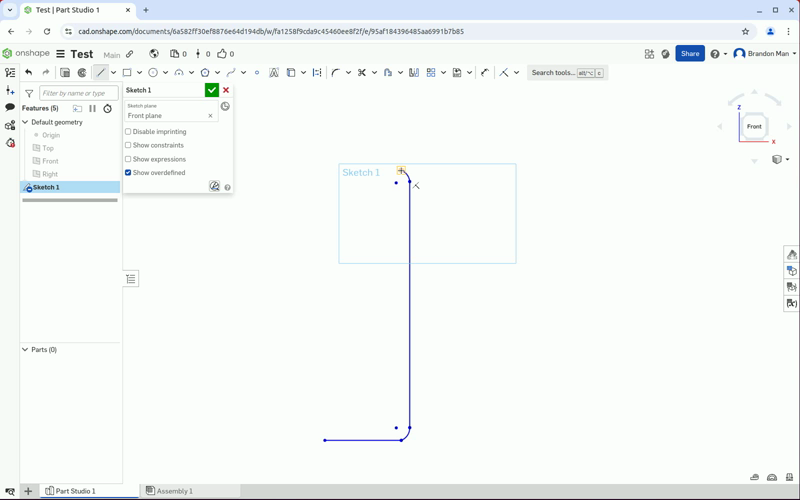
scroll(6)
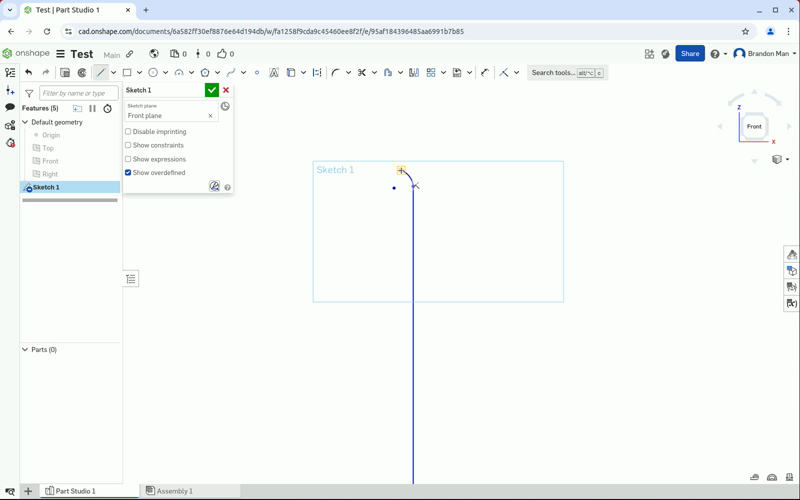
scroll(6)
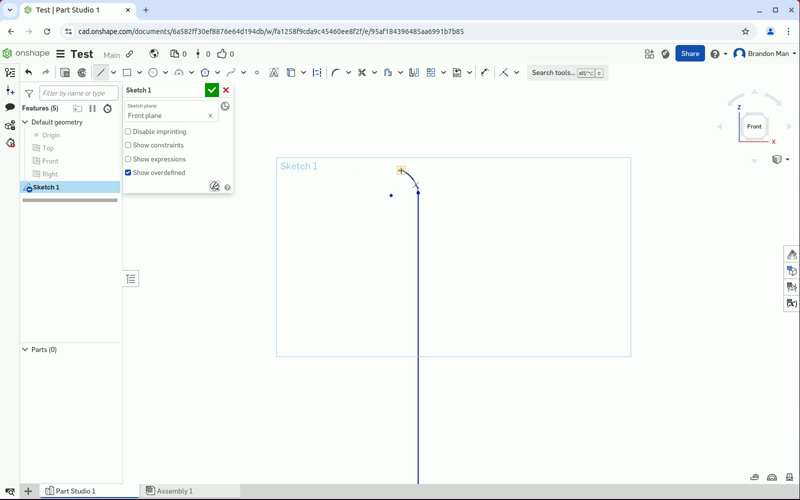
scroll(6)
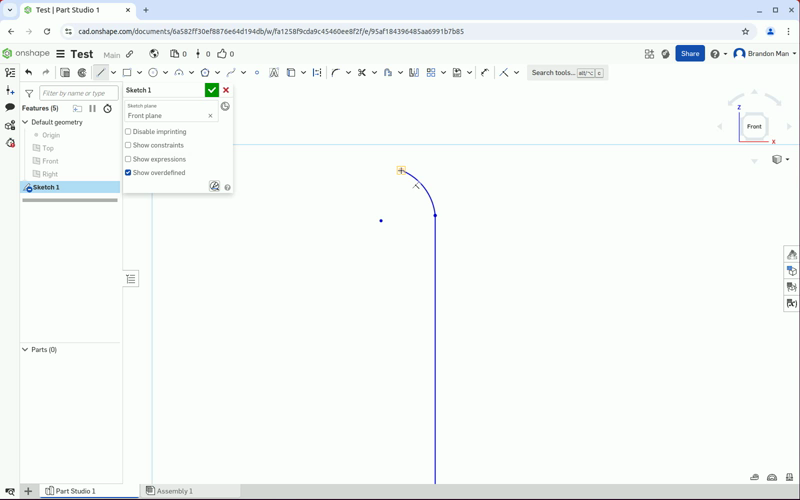
click(401, 170)
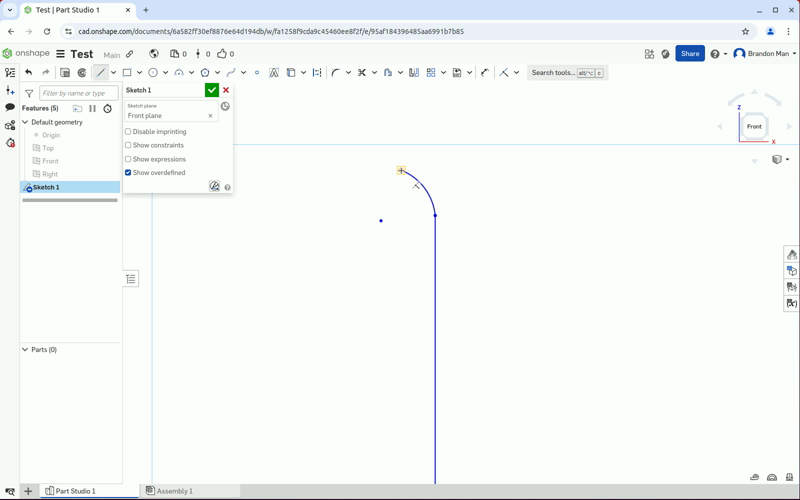
scroll(-6)
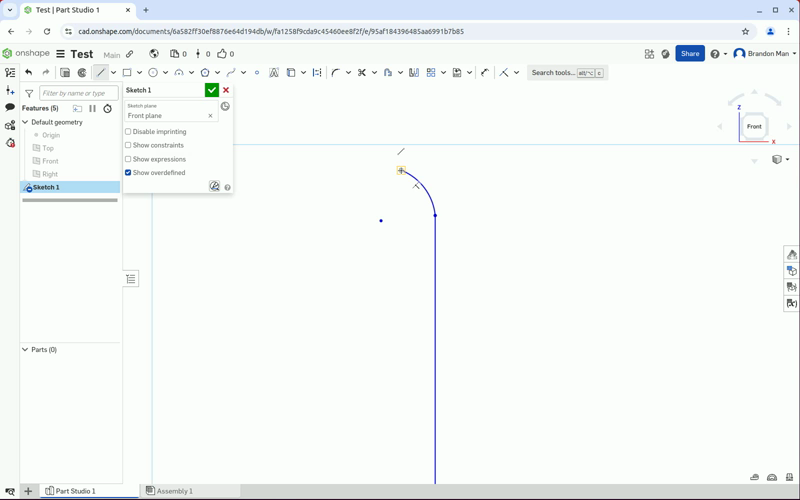
scroll(-6)
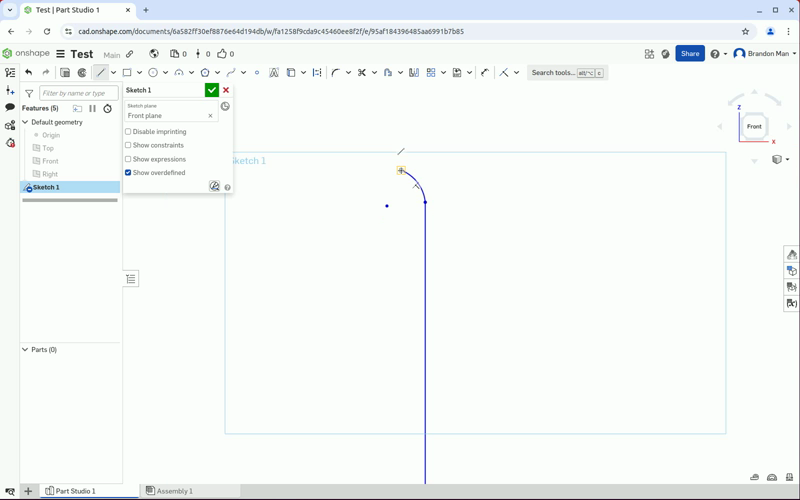
scroll(-6)
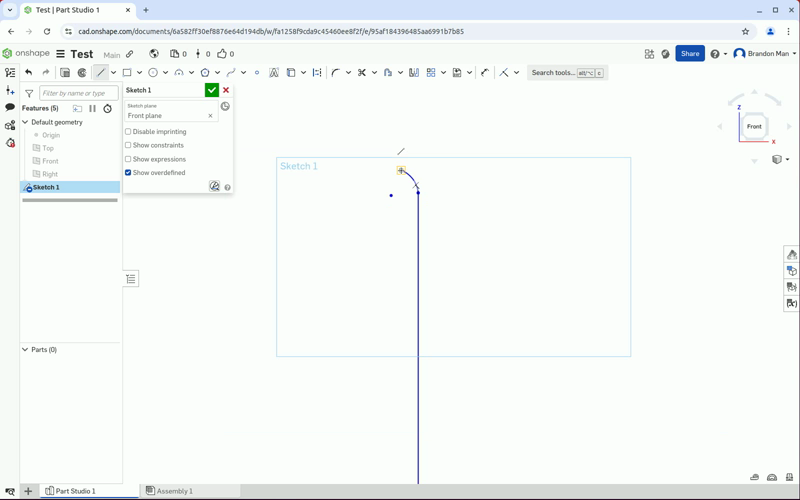
scroll(-6)
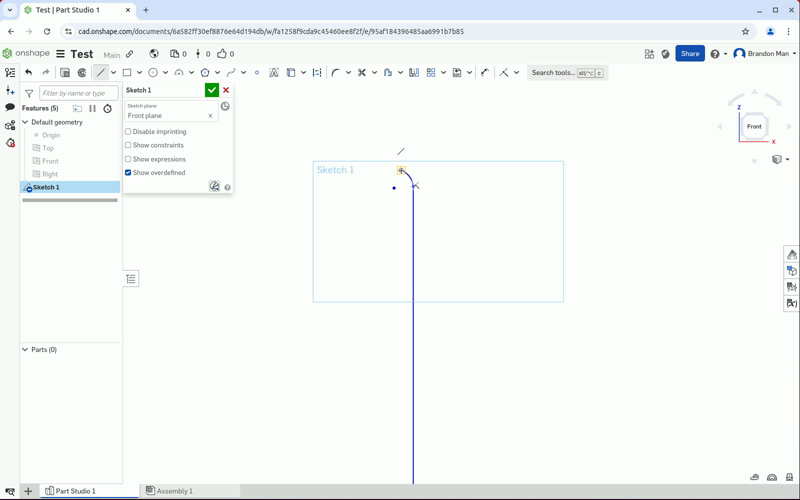
scroll(-6)
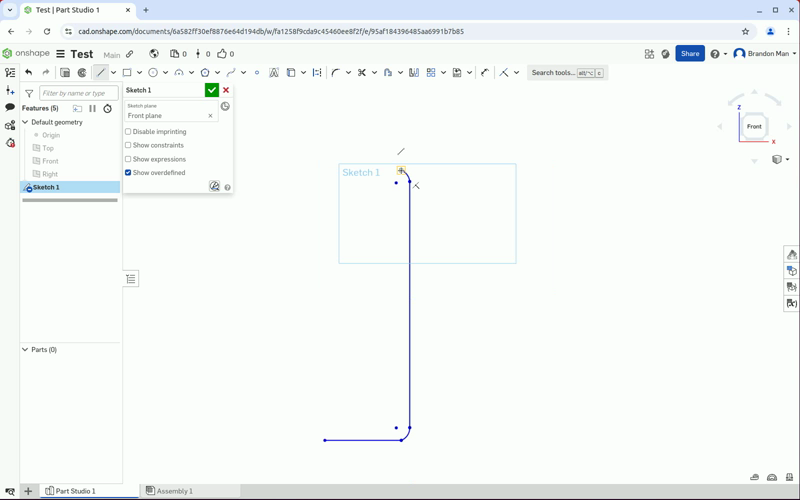
scroll(-6)
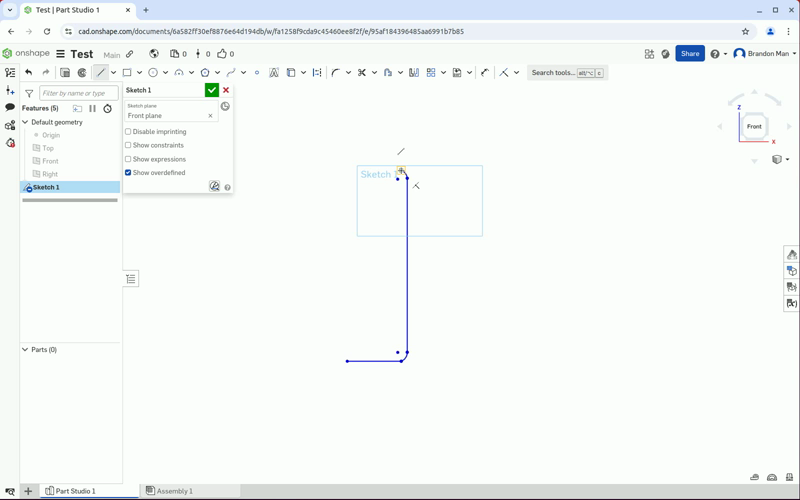
scroll(-6)
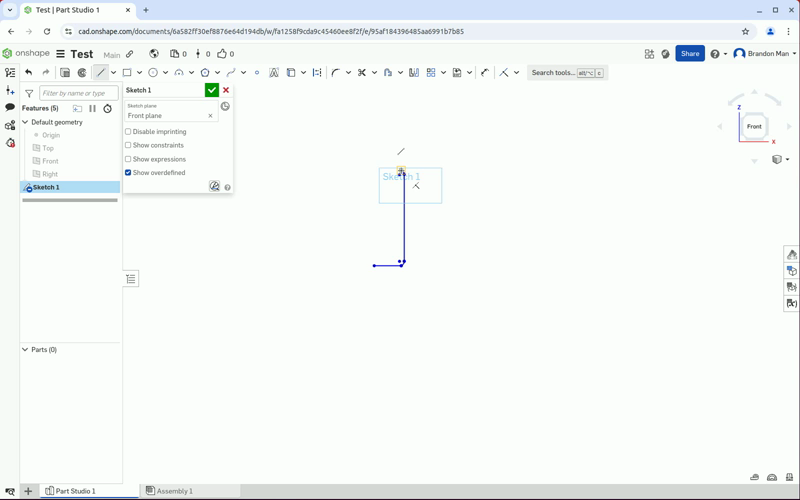
key_down(shift)
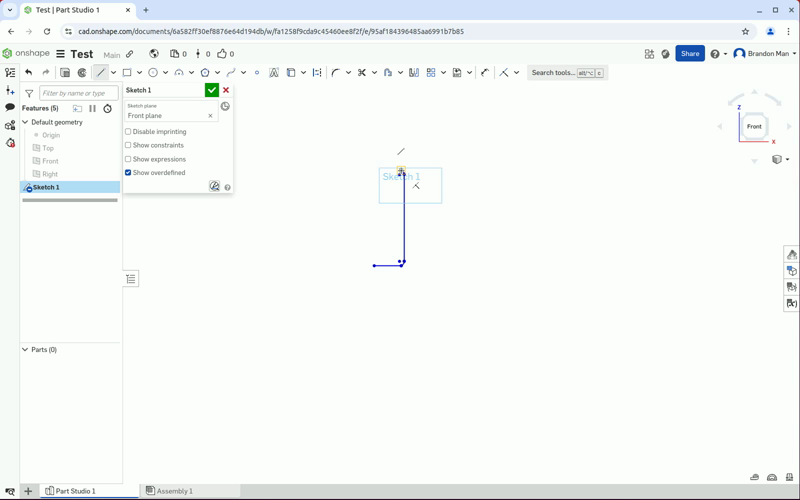
mouse_move(431, 170)
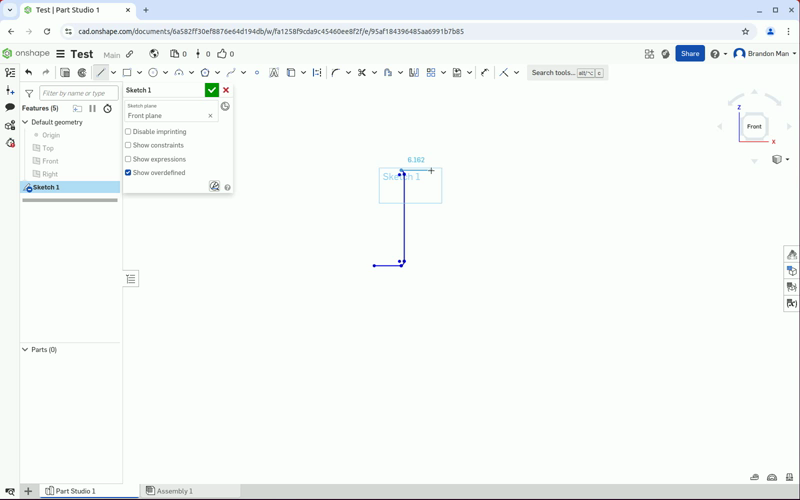
mouse_move(374, 170)
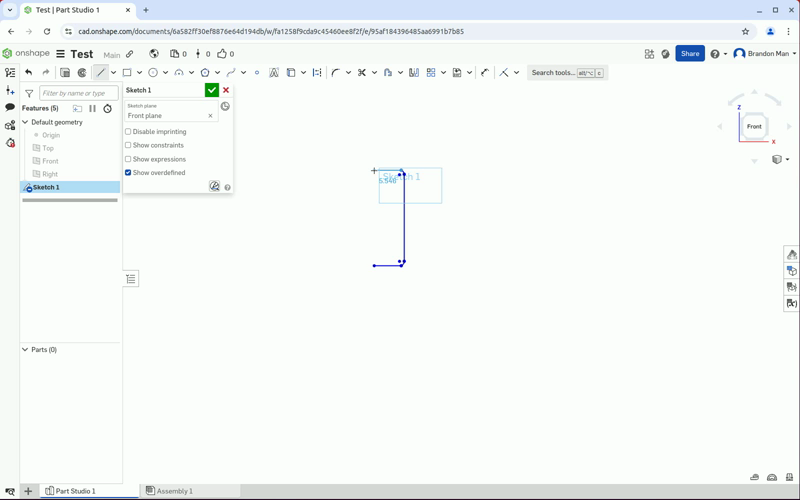
click(374, 170)
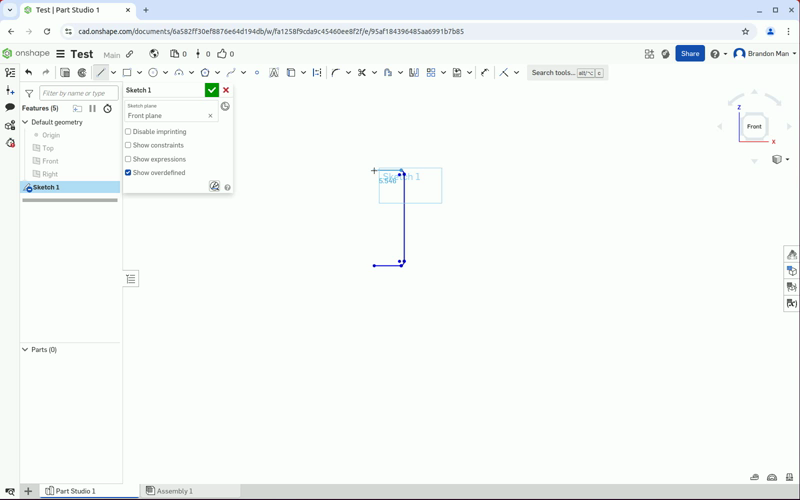
key_up(shift)
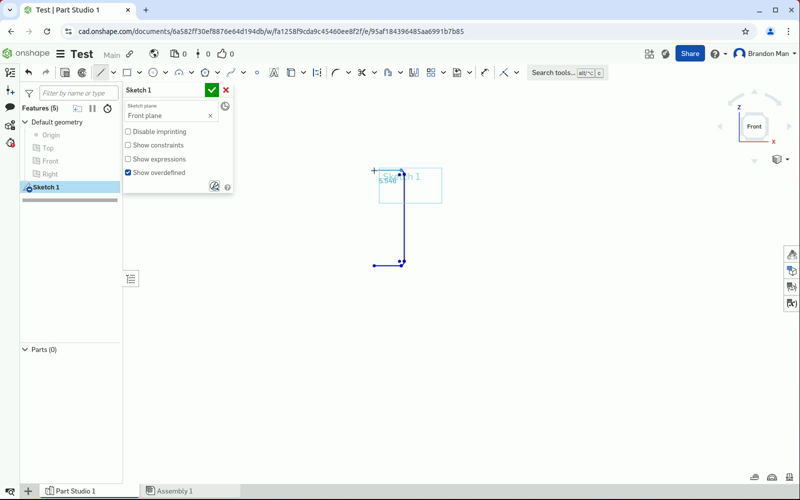
key_down(shift)
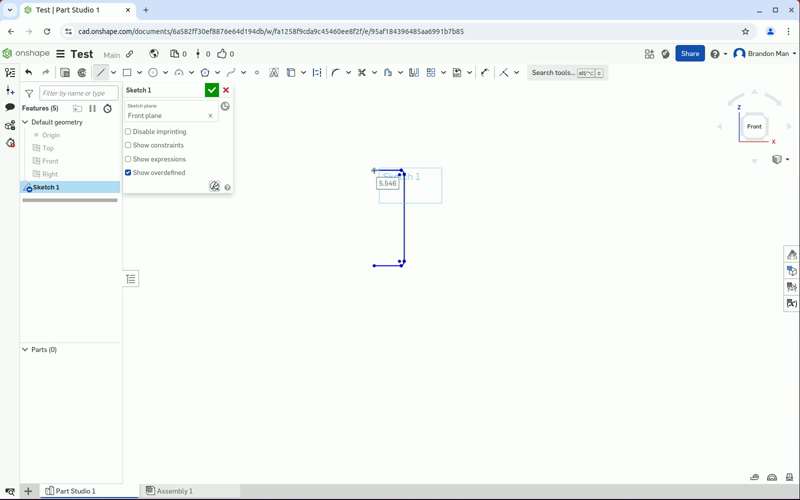
mouse_move(374, 265)
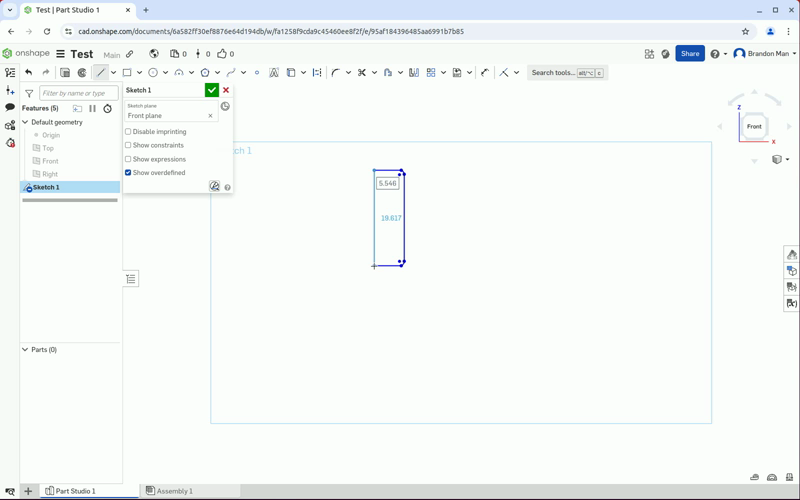
key_up(shift)
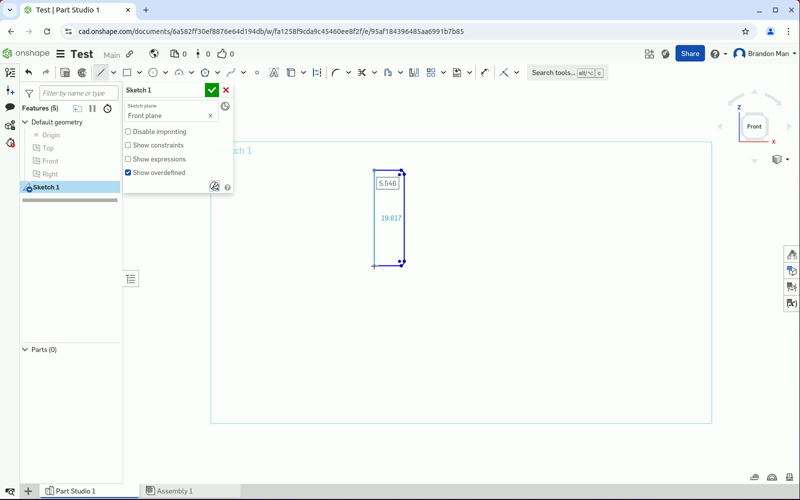
click(374, 265)
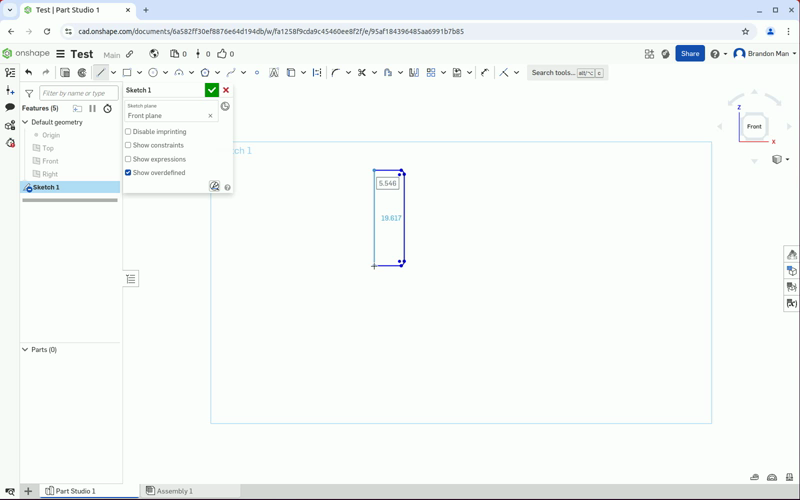
key(esc)
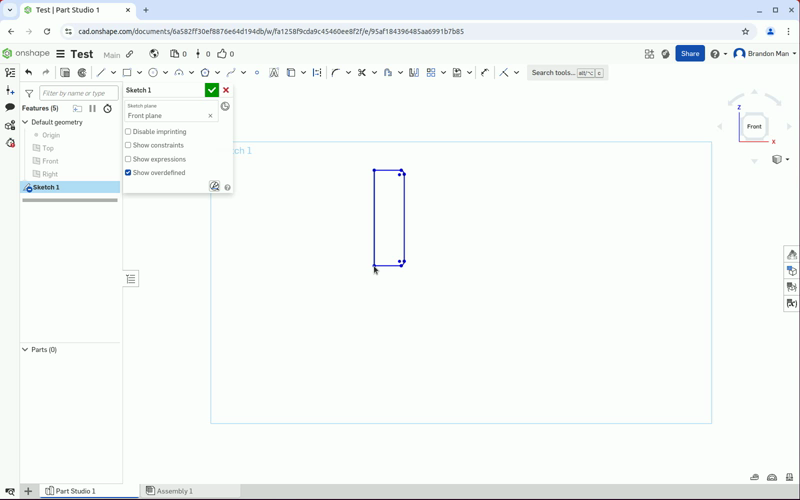
key(c)
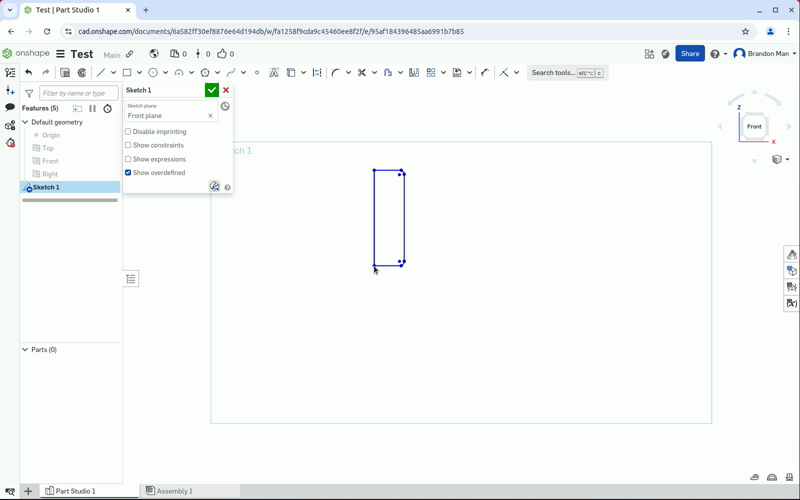
key_down(shift)
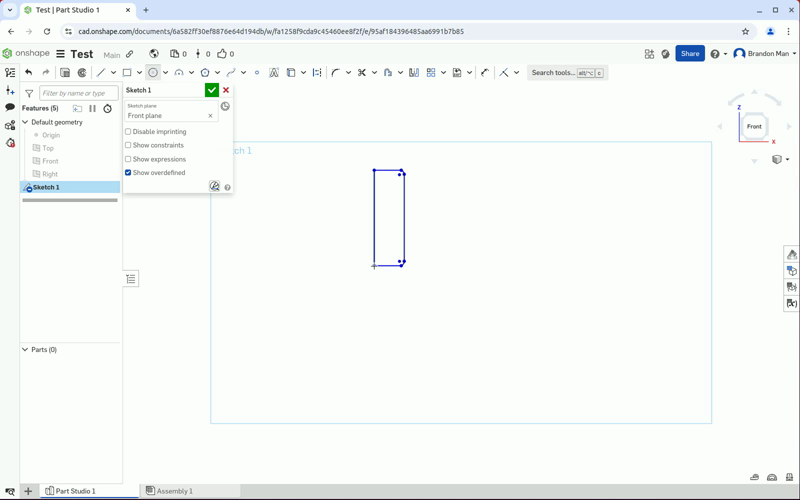
mouse_move(389, 251)
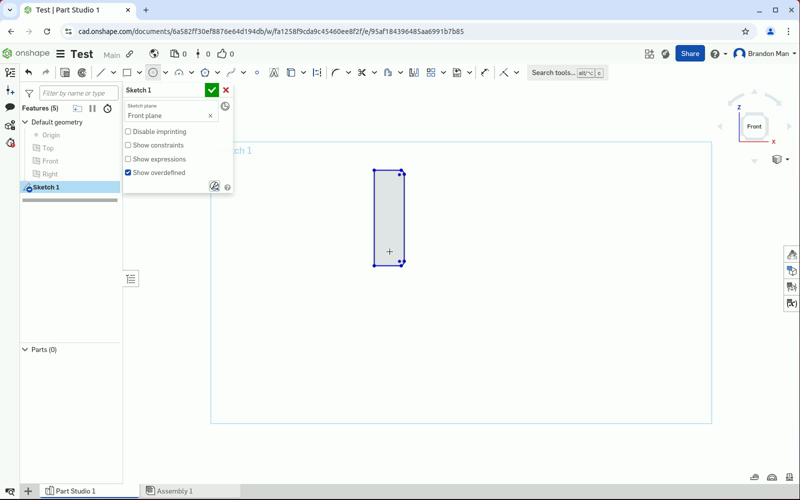
click(389, 251)
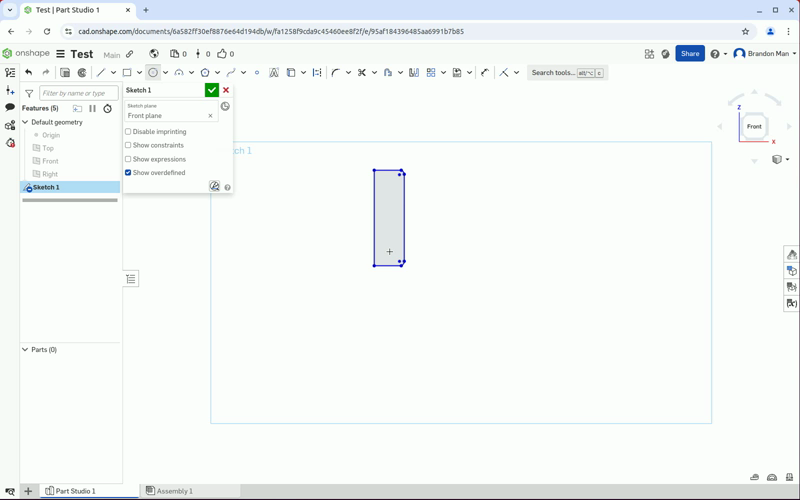
key_up(shift)
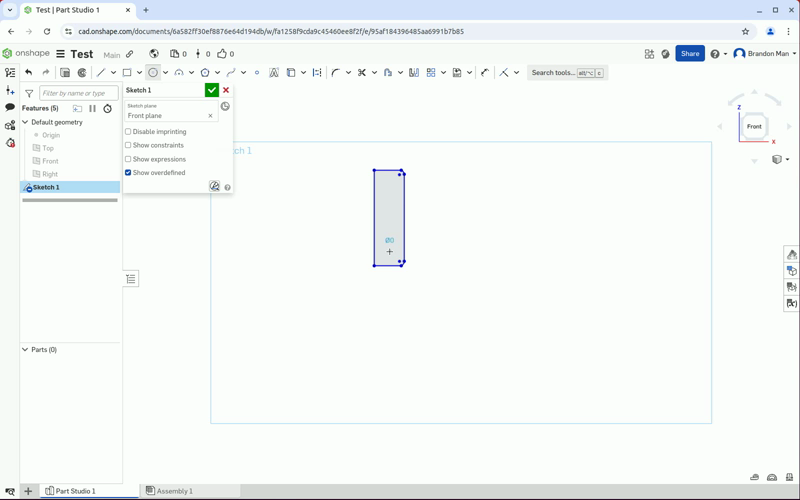
mouse_move(393, 251)
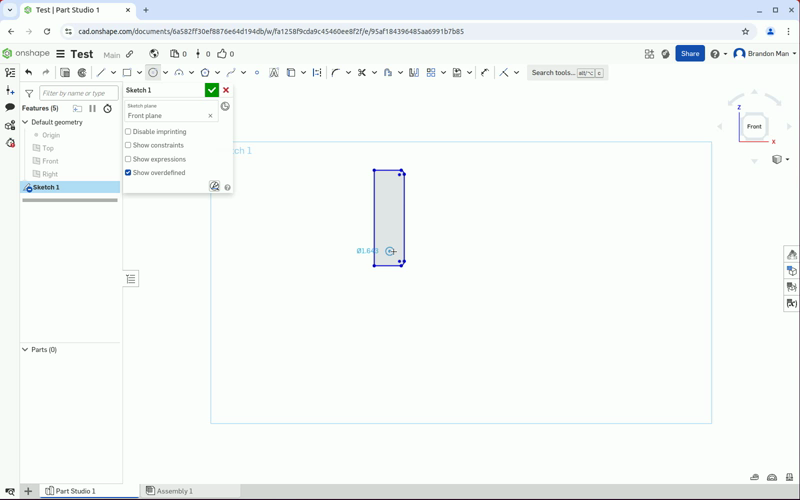
click(393, 251)
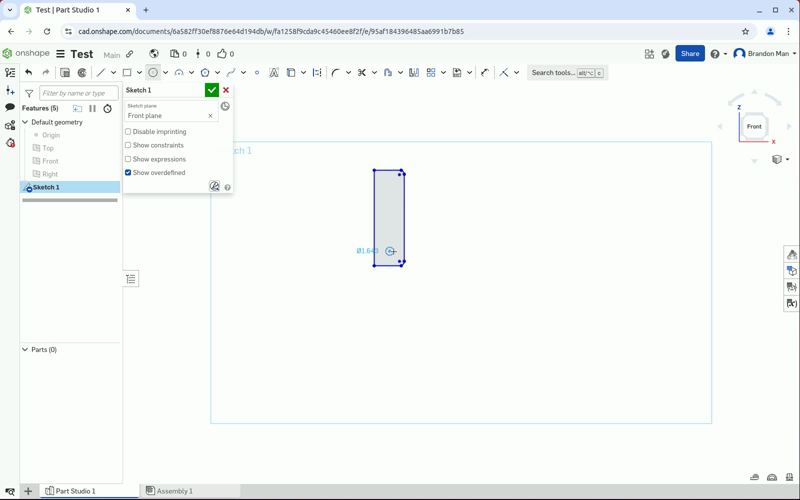
key(esc)
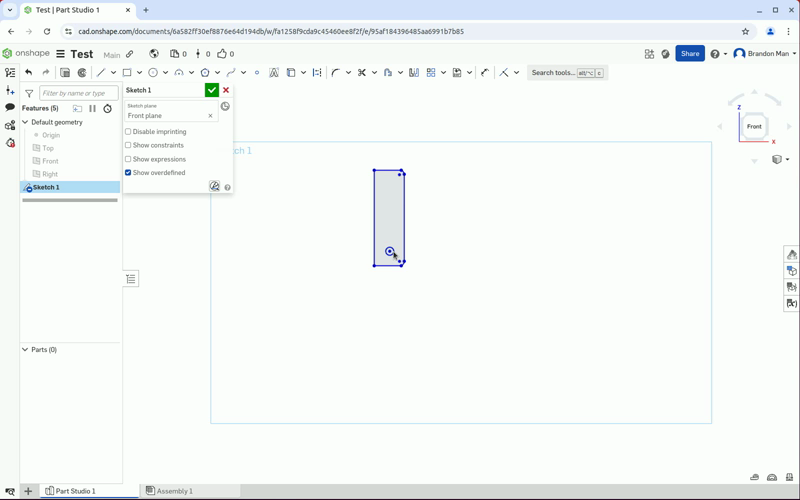
key(c)
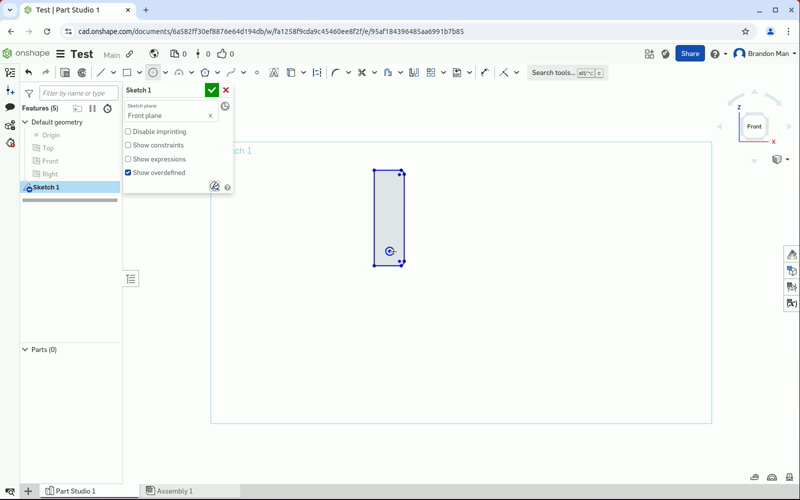
key_down(shift)
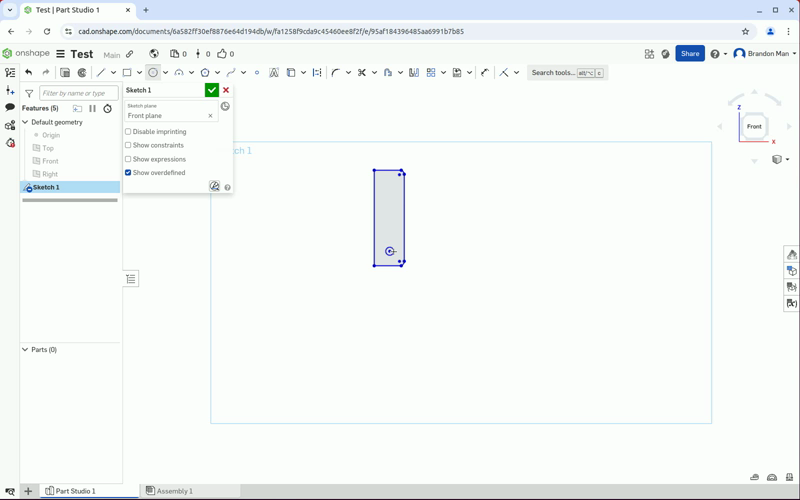
mouse_move(389, 184)
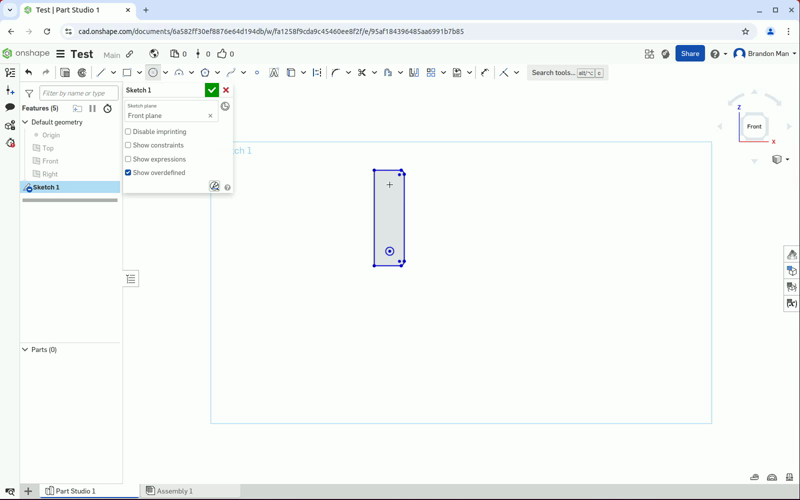
click(389, 184)
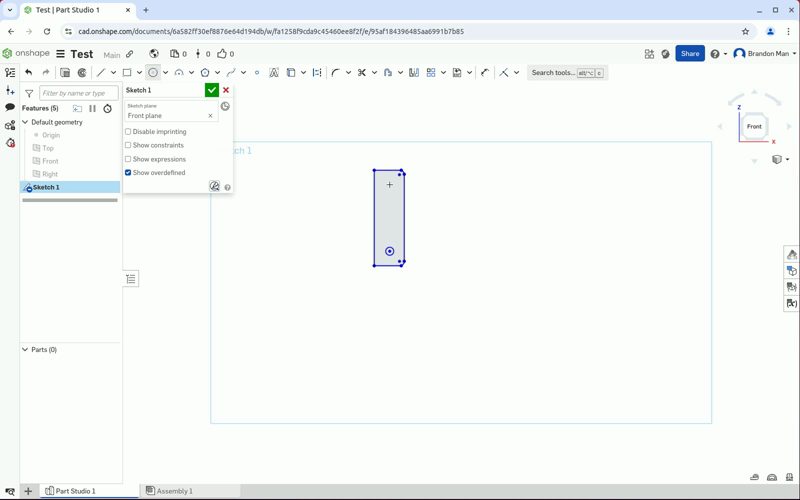
key_up(shift)
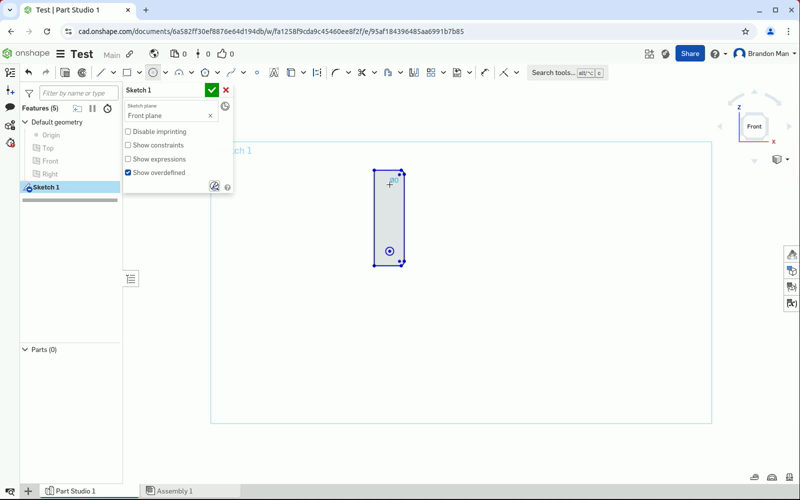
mouse_move(393, 184)
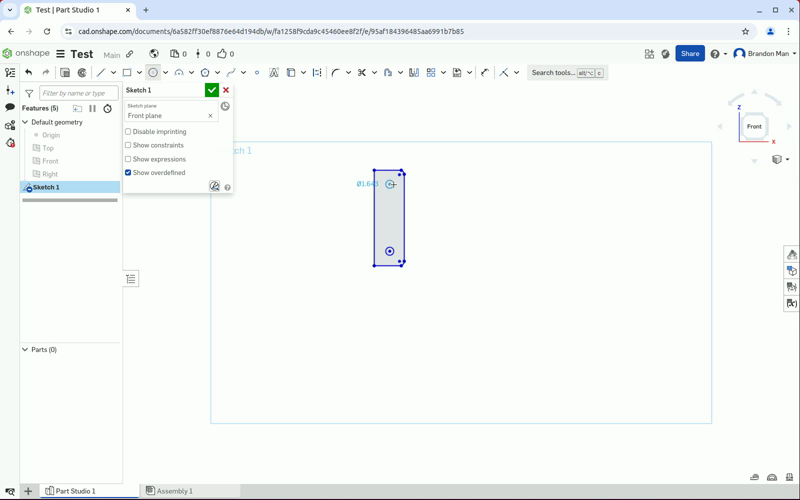
click(393, 184)
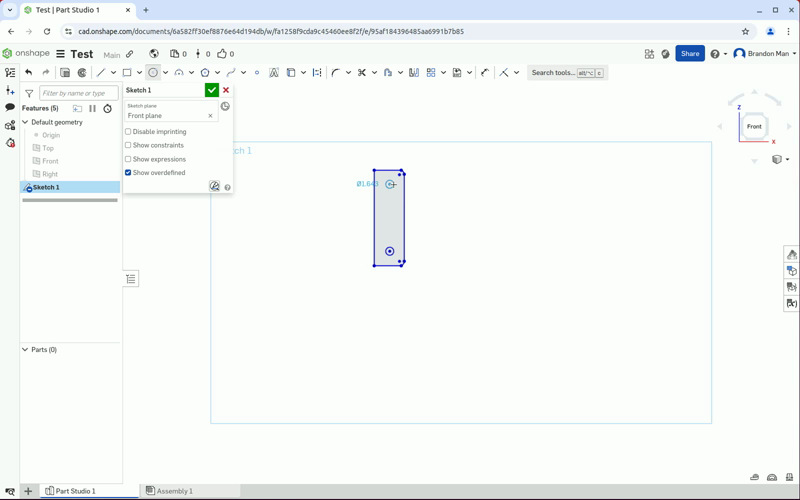
key(esc)
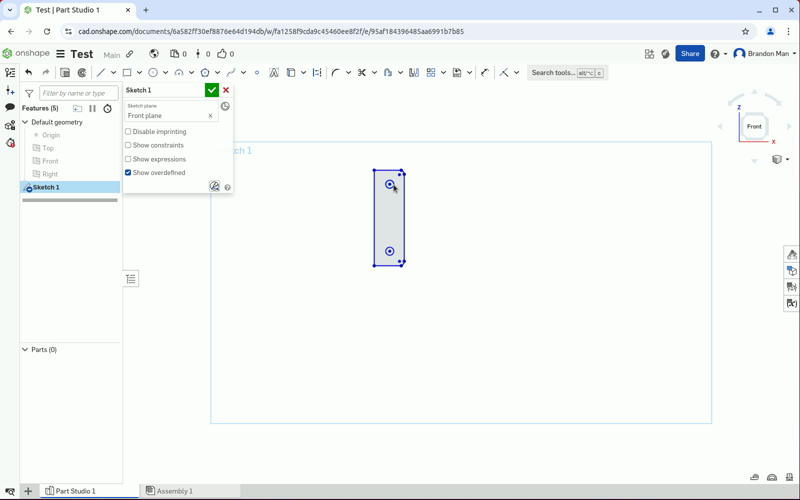
mouse_move(397, 219)
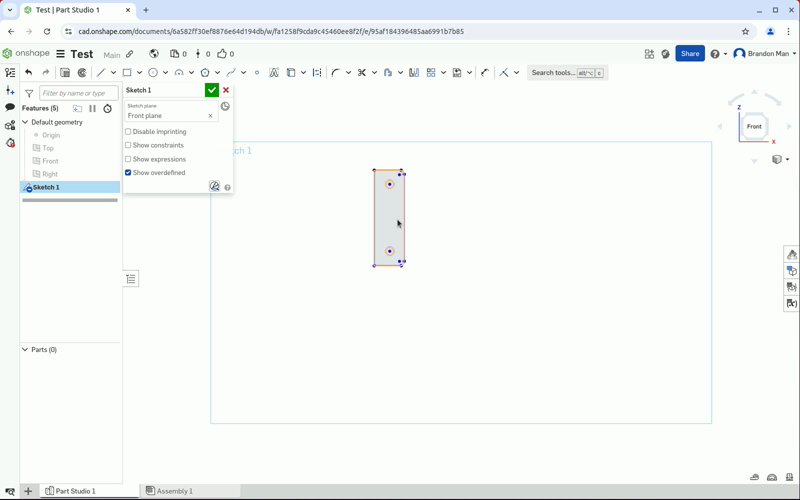
click(397, 219)
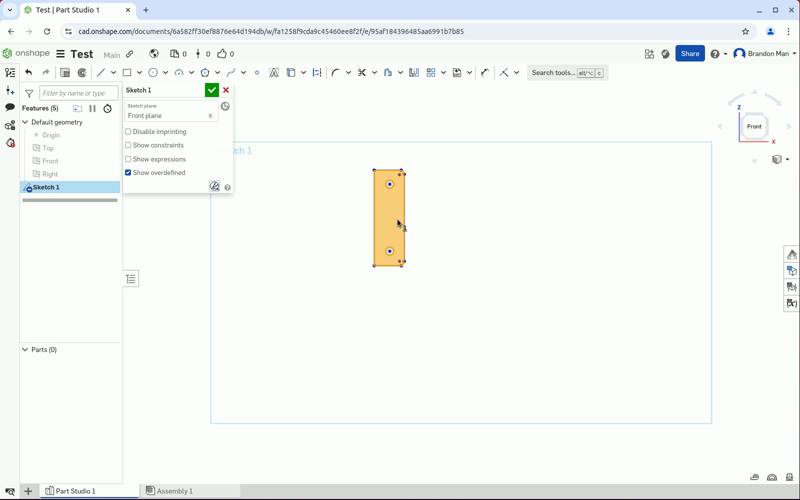
mouse_move(73, 352)
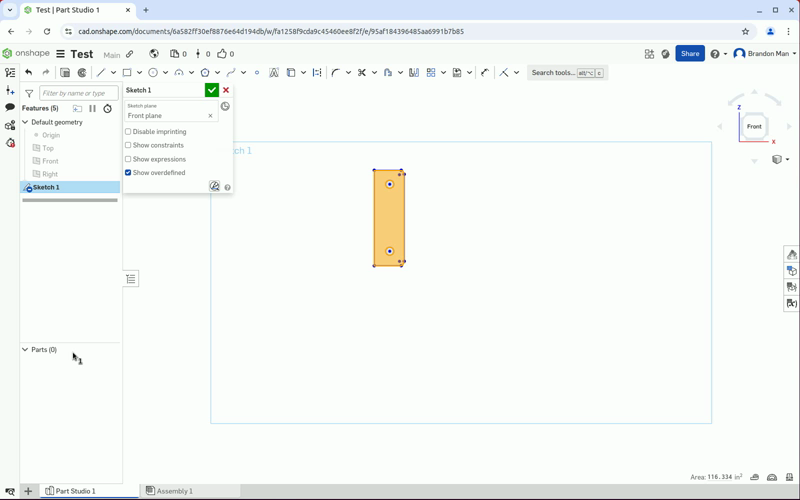
key(shift+y)
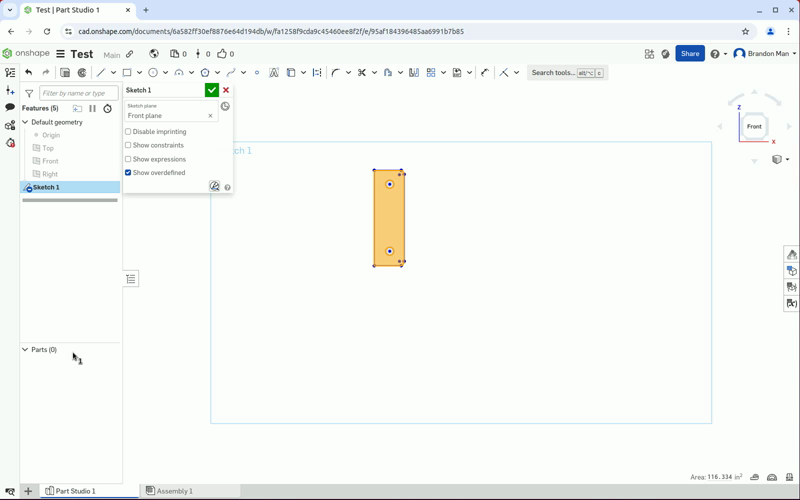
key(shift+e)
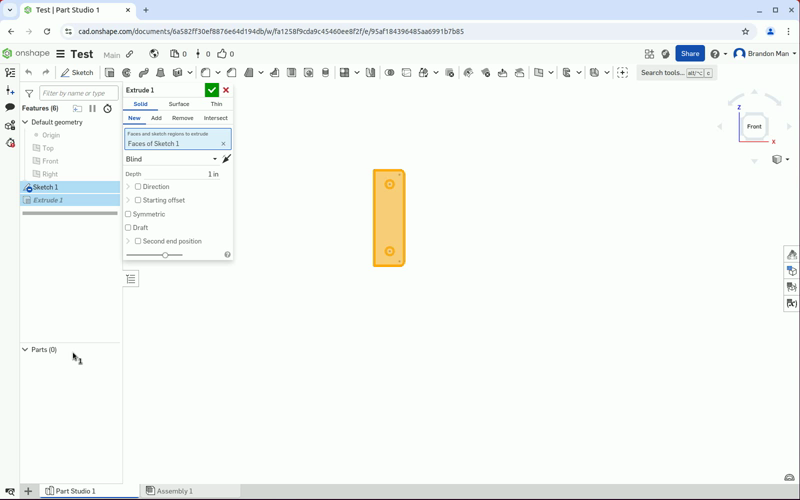
mouse_move(143, 106)
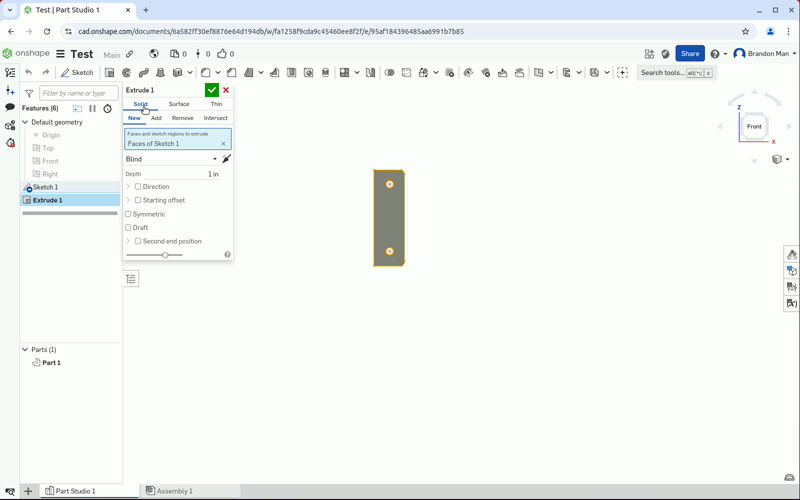
click(143, 106)
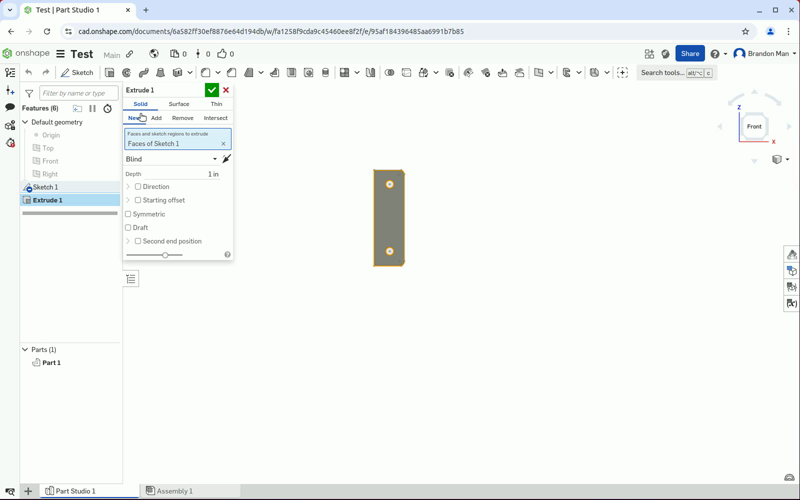
mouse_move(137, 120)
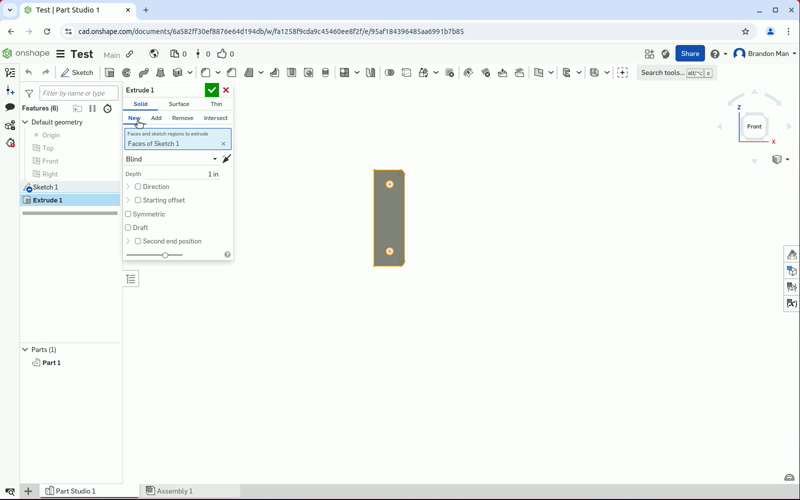
click(137, 120)
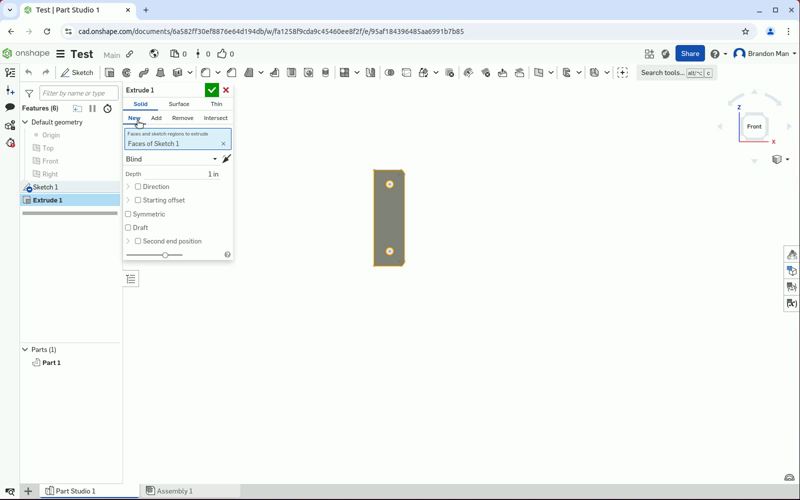
key(tab, 4)
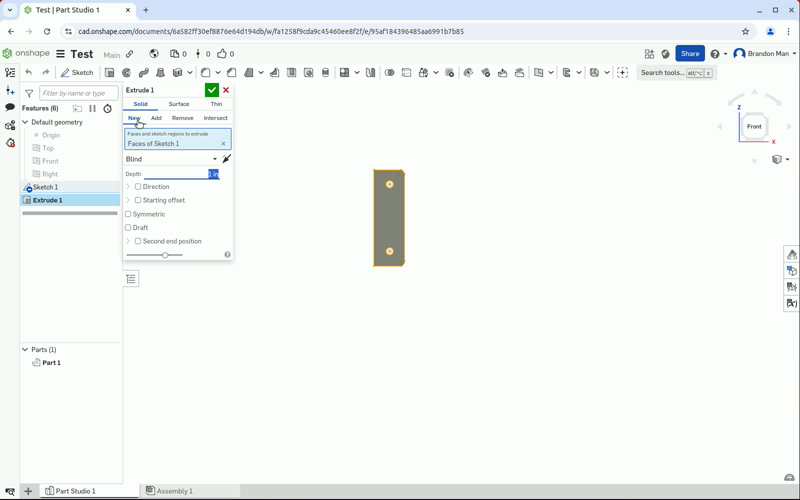
text(3.611)
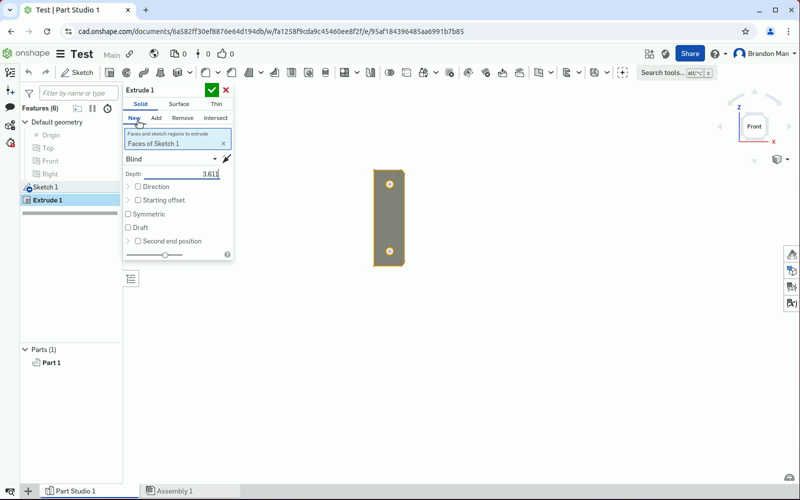
key(enter)
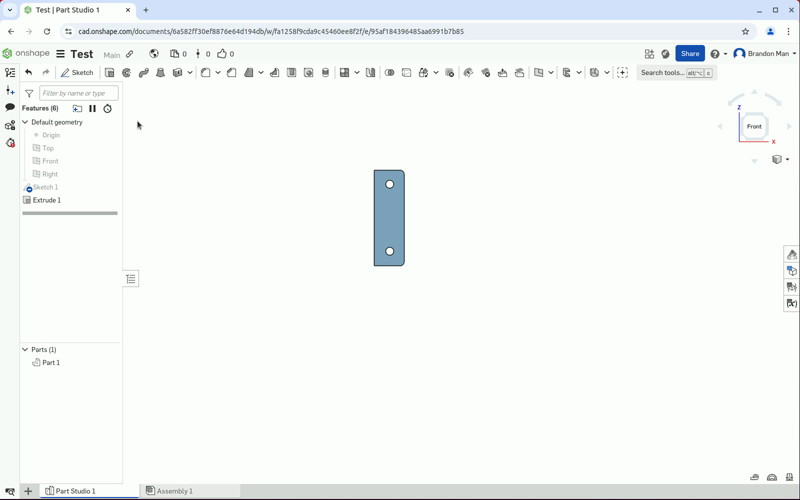
key(shift+h)
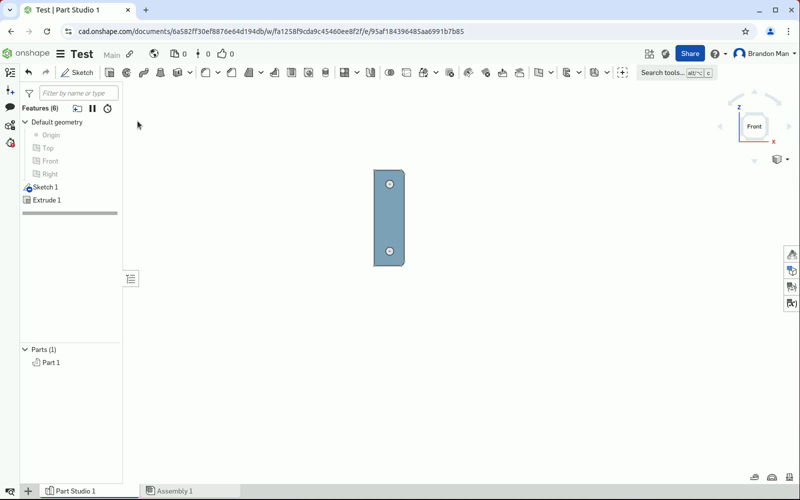
key(shift+h)
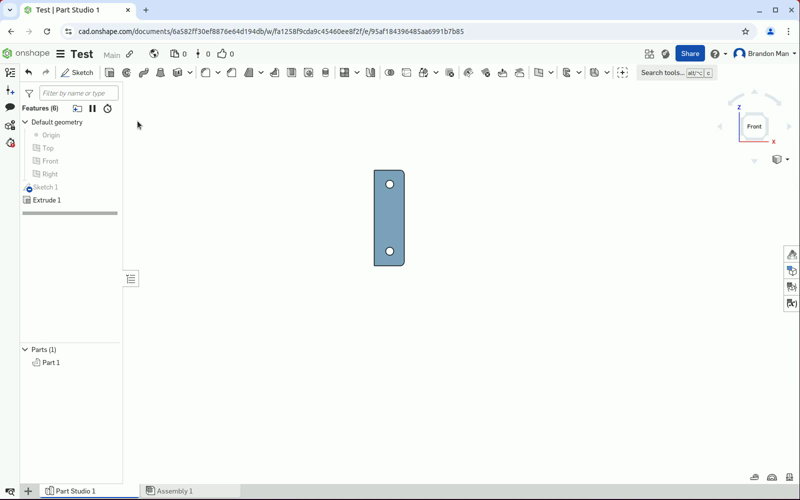
mouse_move(73, 189)
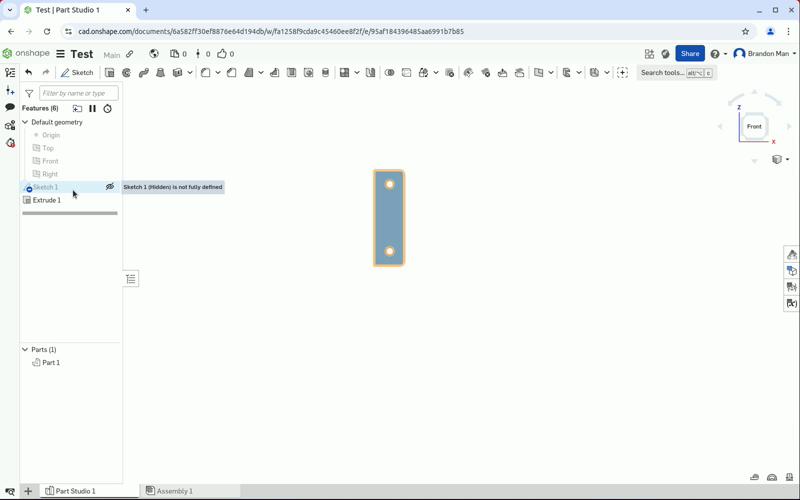
click(73, 189)
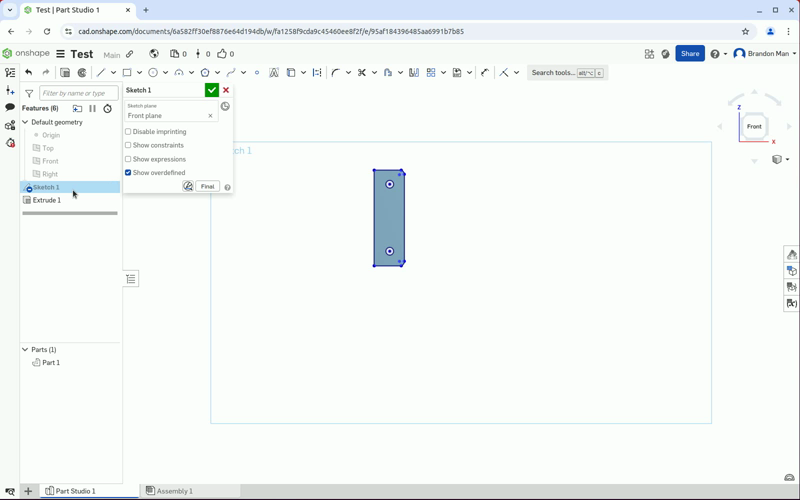
mouse_move(229, 92)
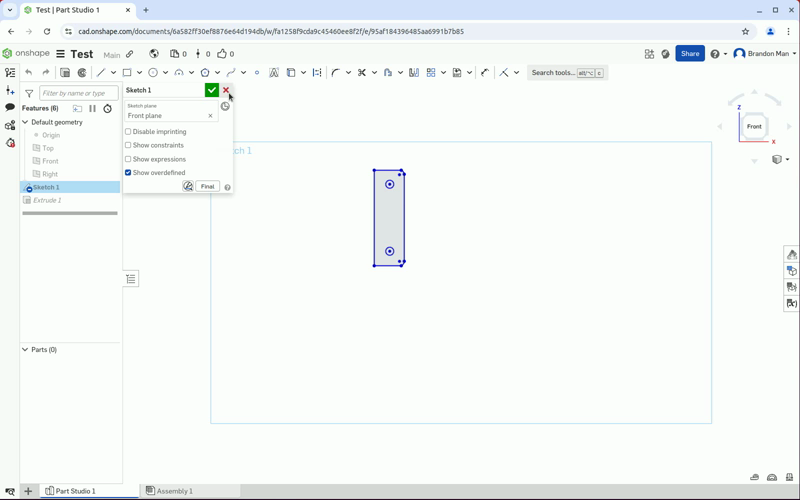
click(229, 92)
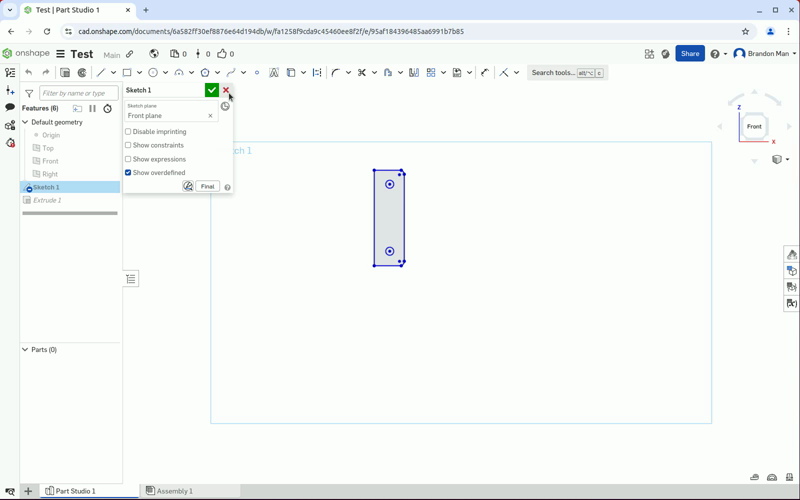
key(shift+s)
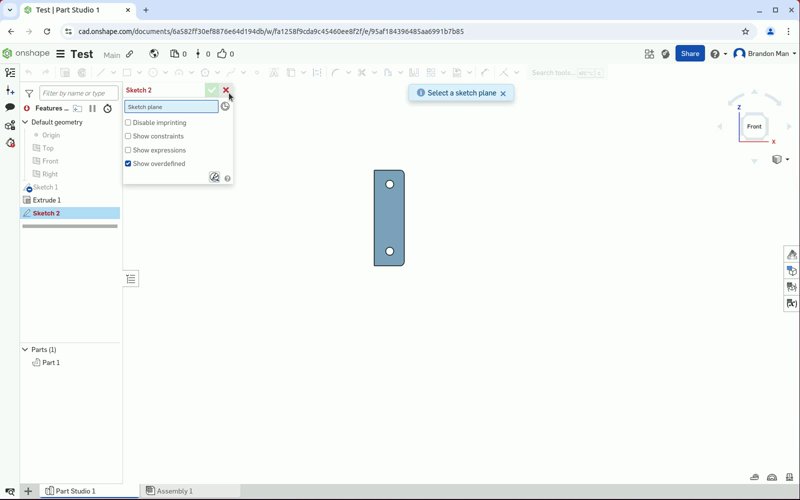
mouse_move(73, 163)
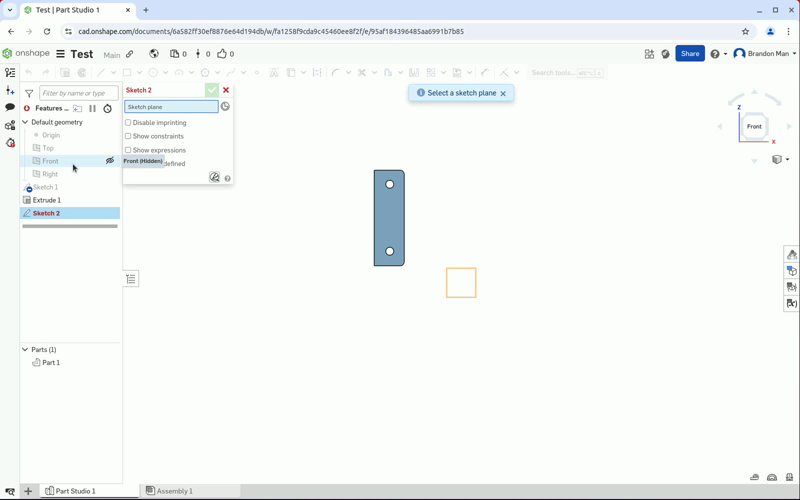
click(73, 163)
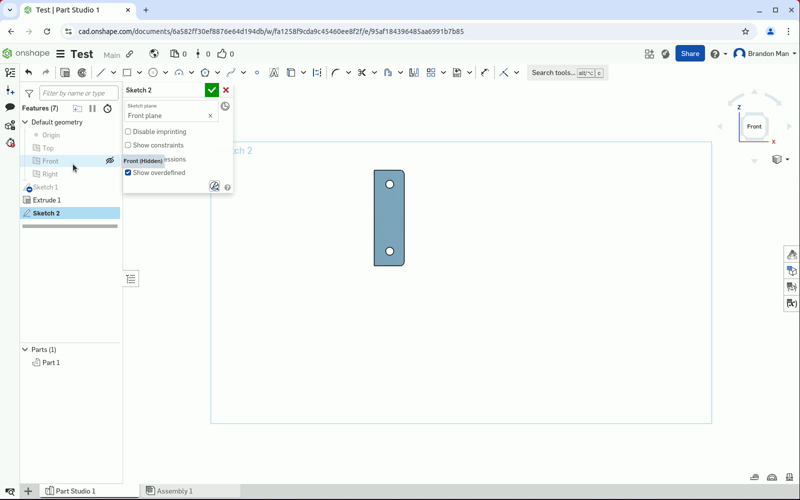
mouse_move(73, 352)
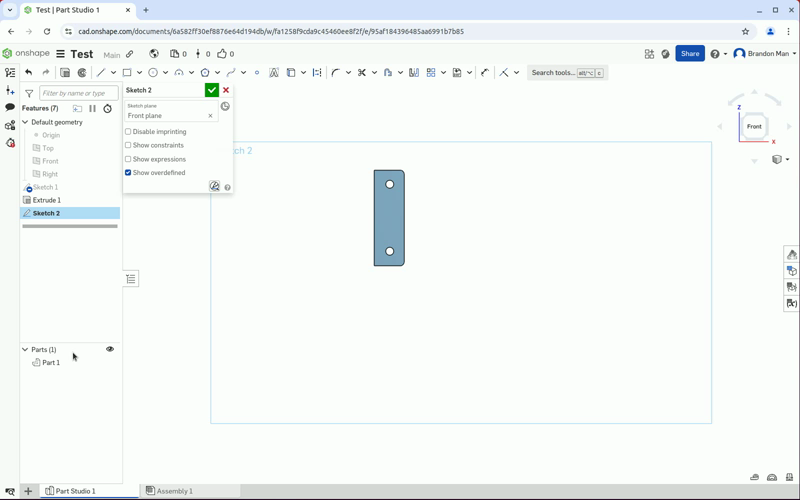
key(y)
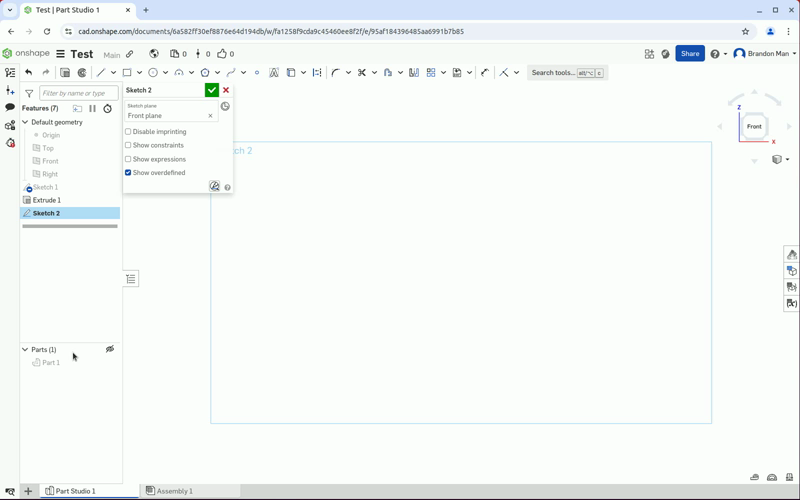
key(l)
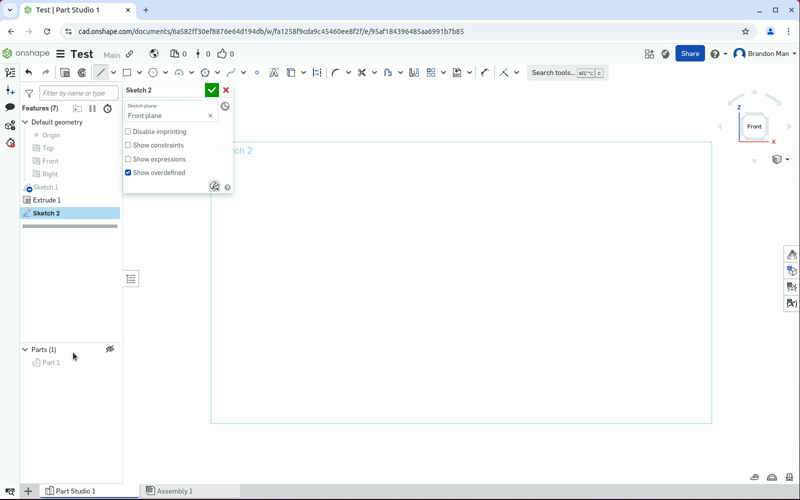
key_down(shift)
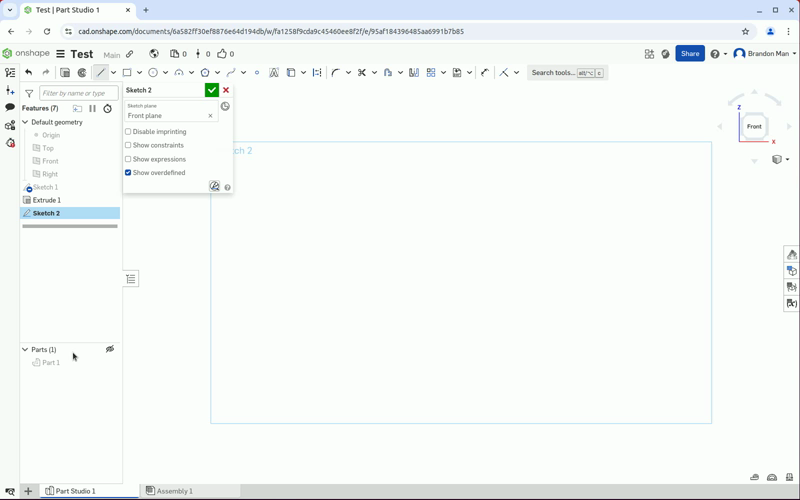
mouse_move(357, 265)
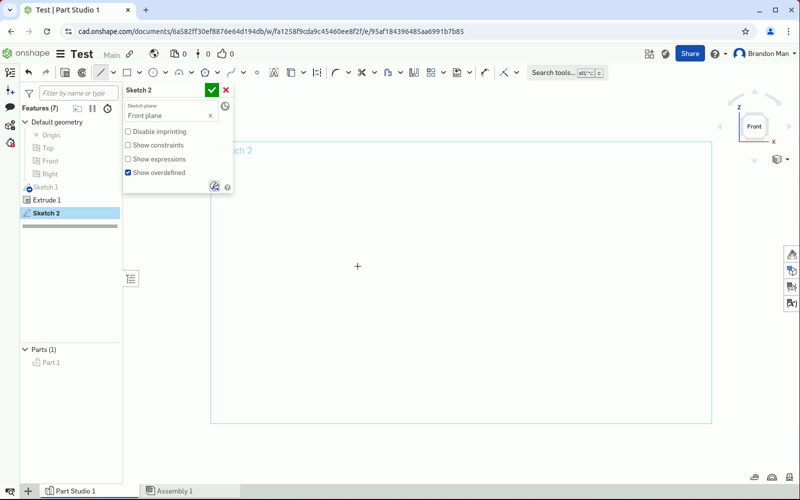
click(357, 265)
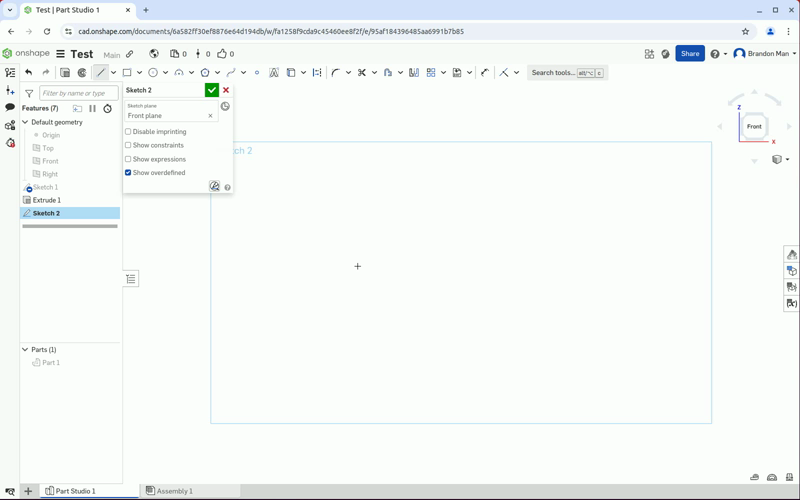
key_up(shift)
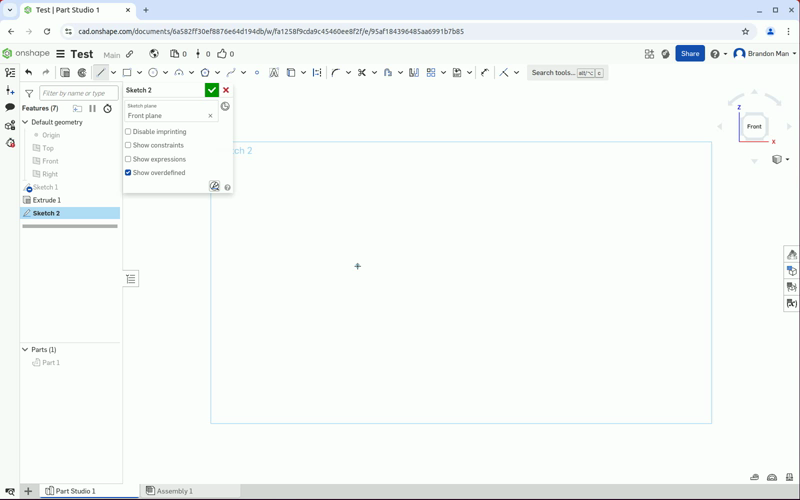
key_down(shift)
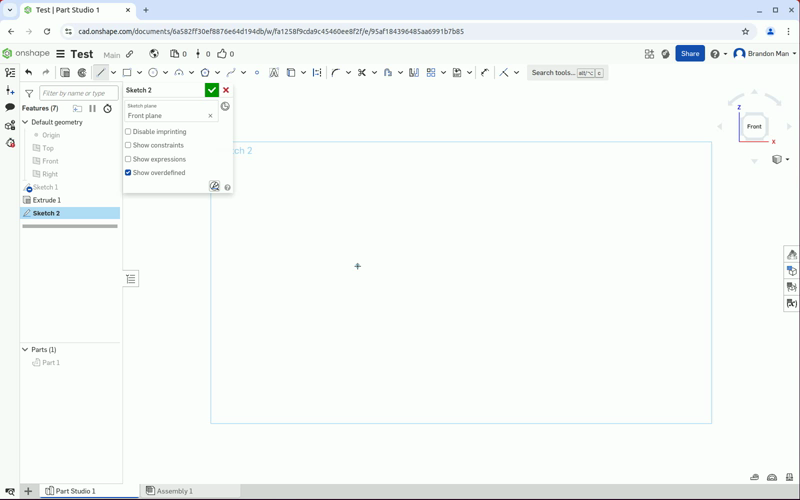
mouse_move(387, 265)
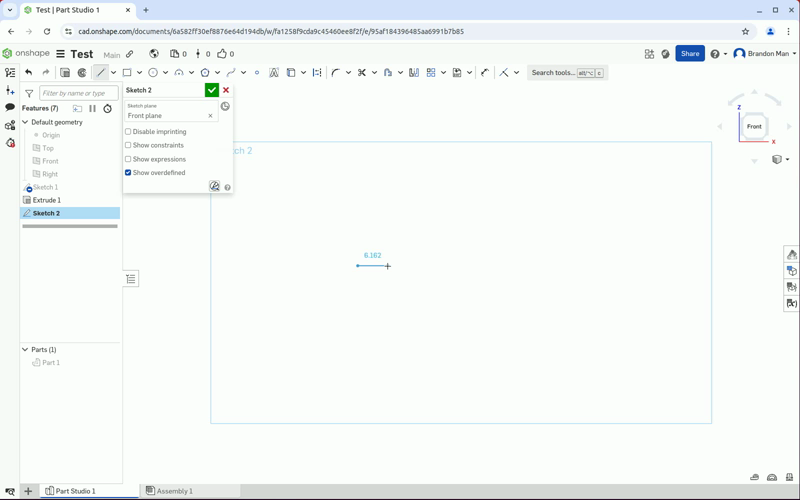
mouse_move(374, 265)
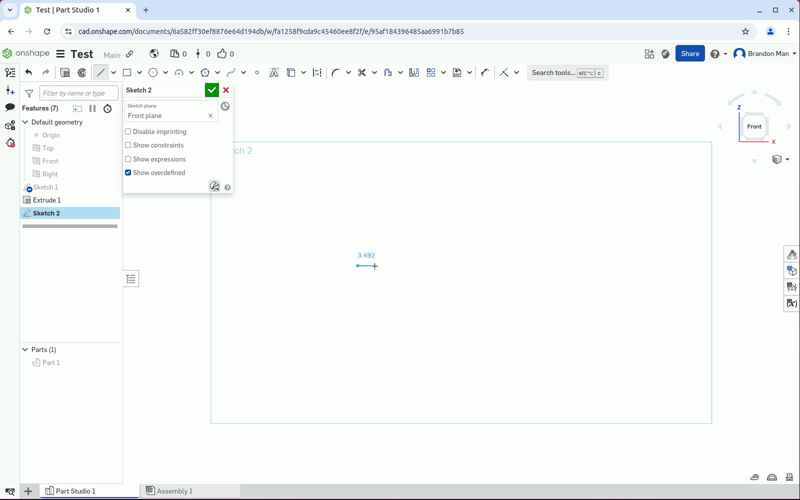
click(374, 265)
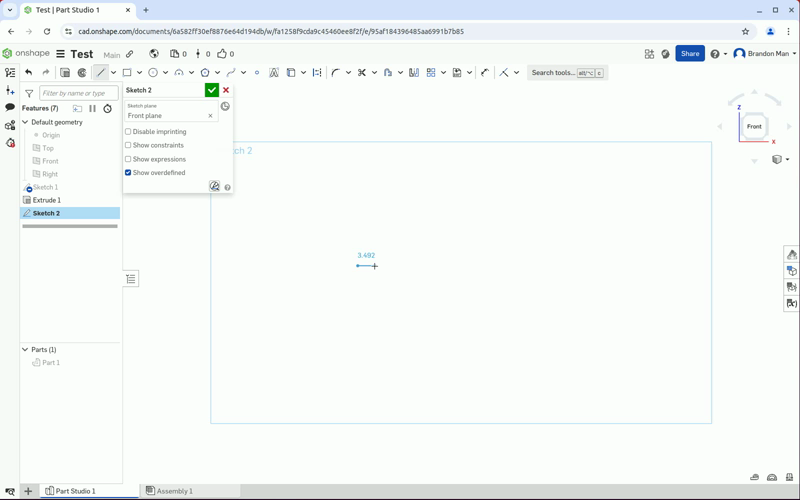
key_up(shift)
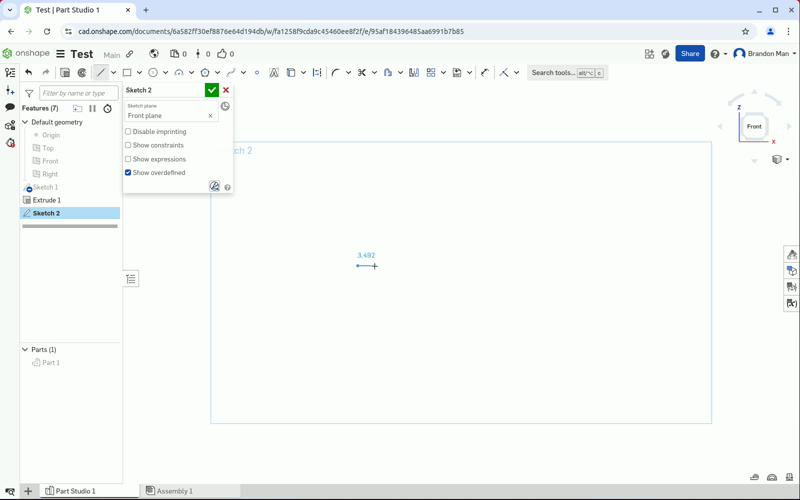
key_down(shift)
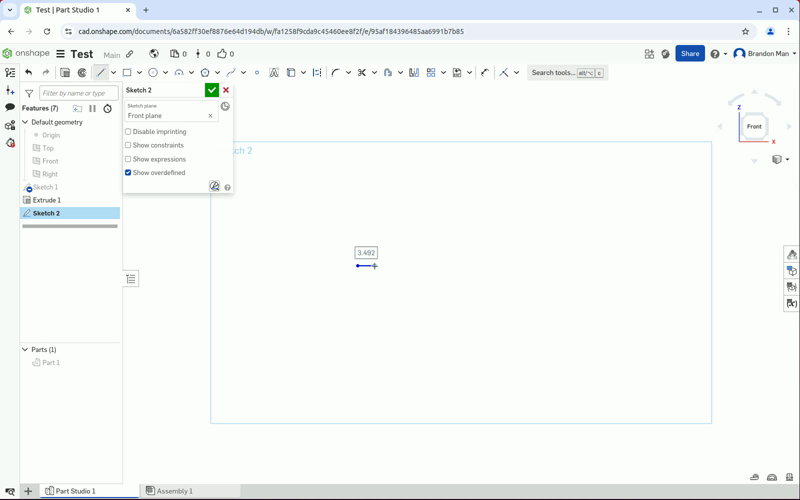
mouse_move(374, 170)
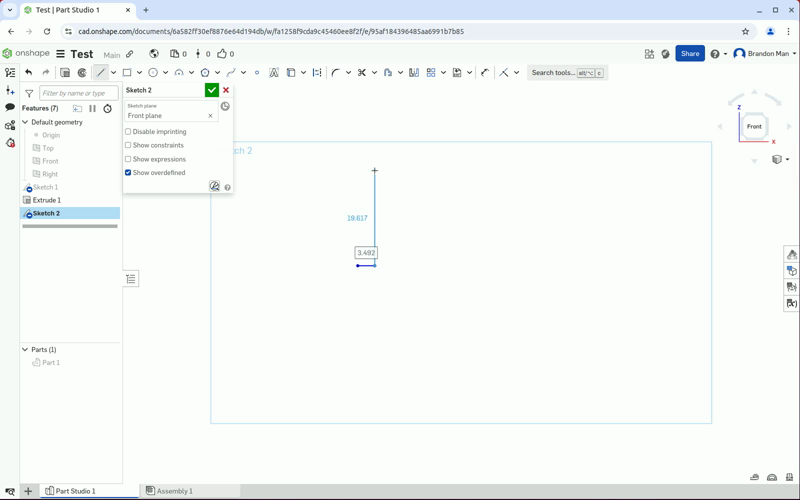
click(374, 170)
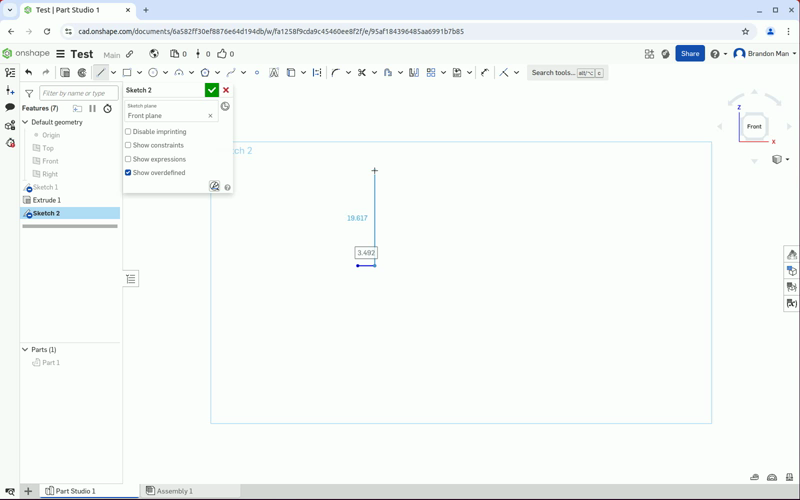
key_up(shift)
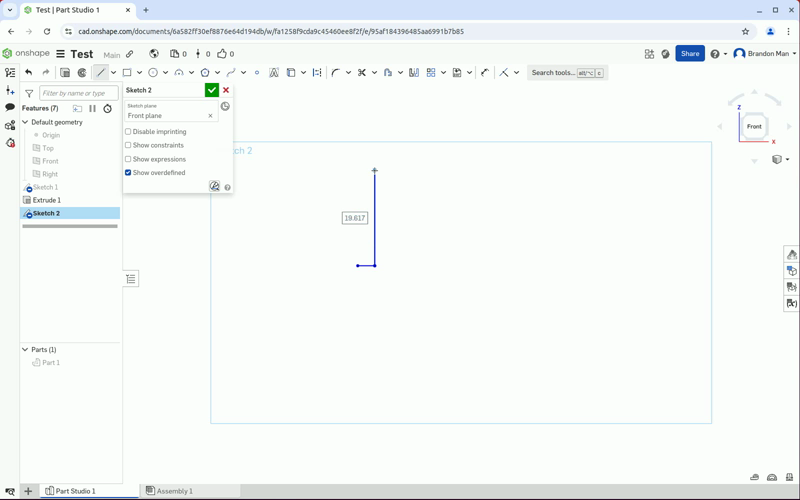
key_down(shift)
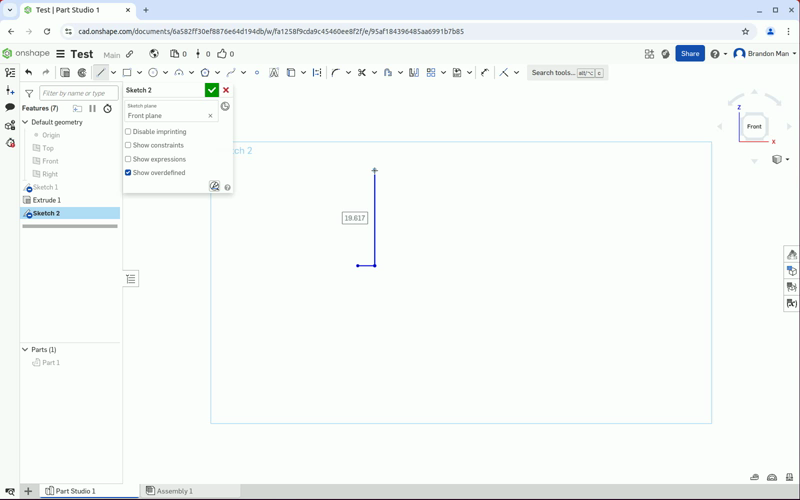
mouse_move(404, 170)
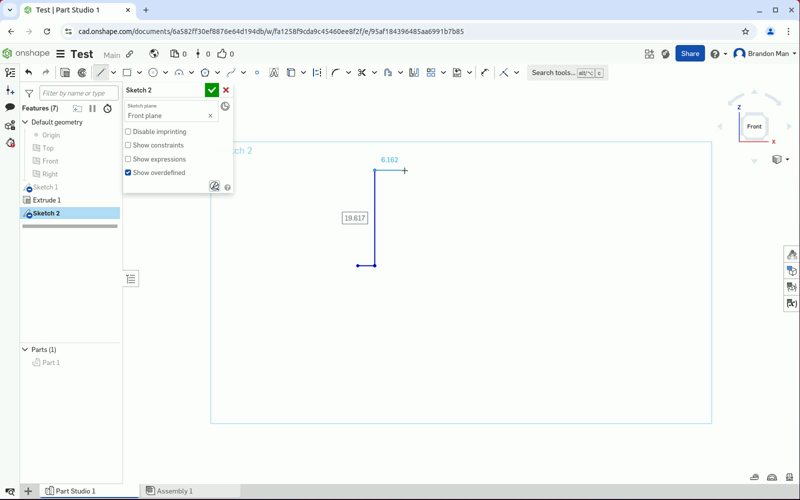
mouse_move(357, 170)
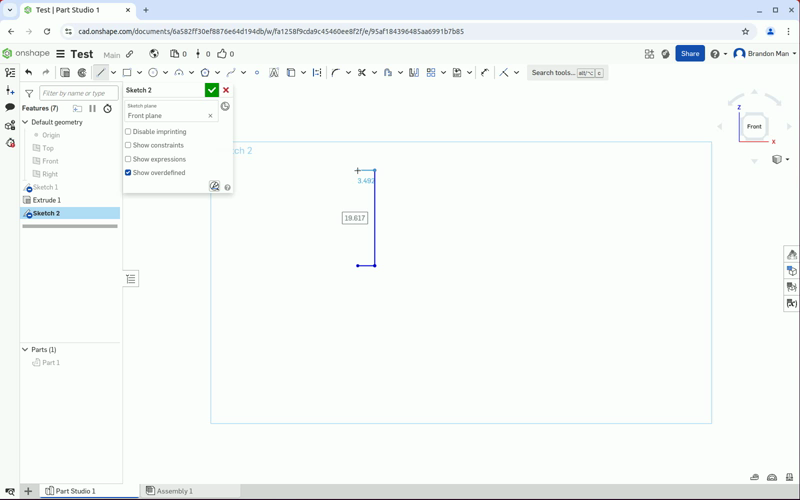
click(357, 170)
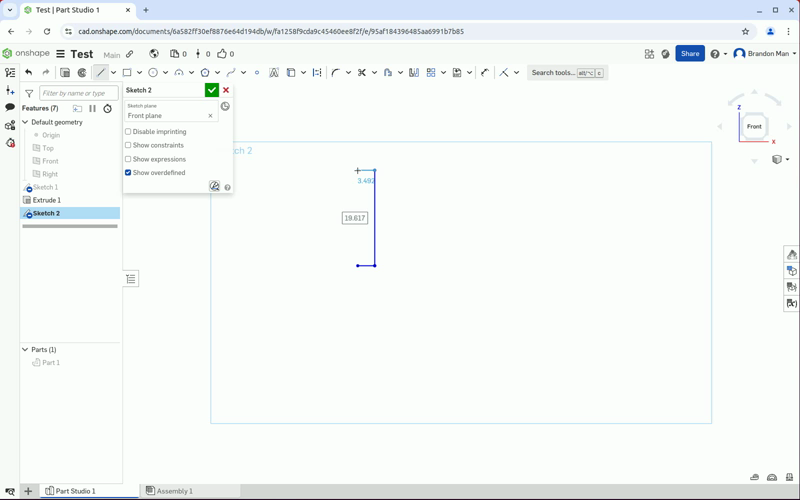
key_up(shift)
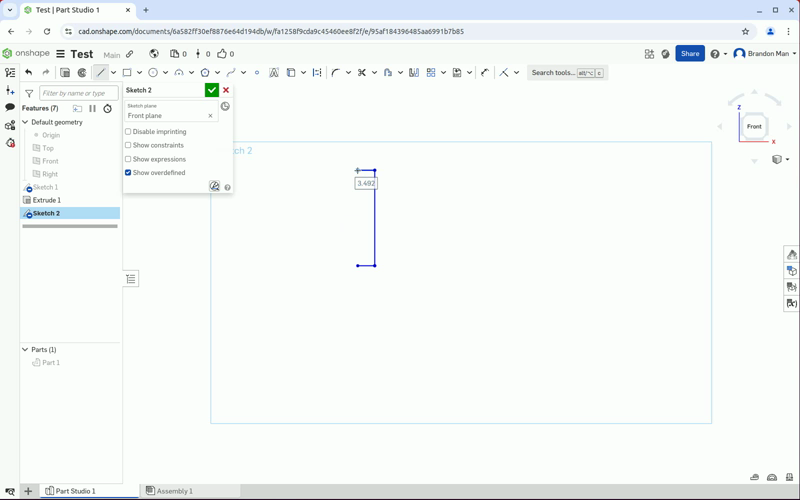
key_down(shift)
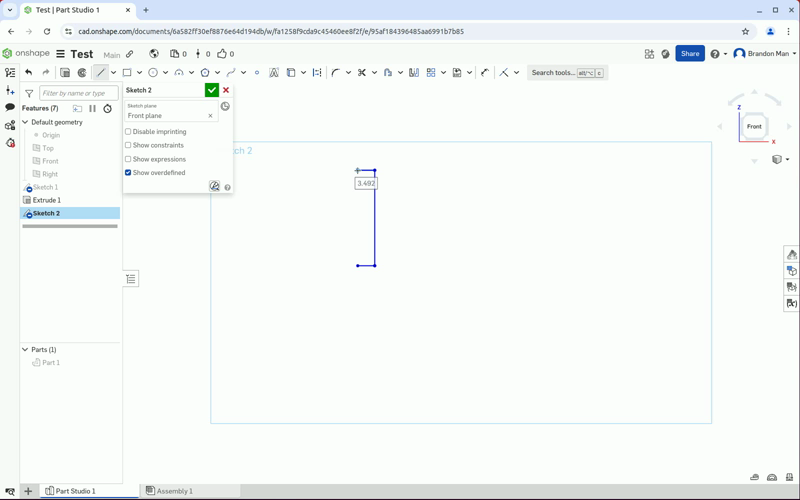
mouse_move(357, 265)
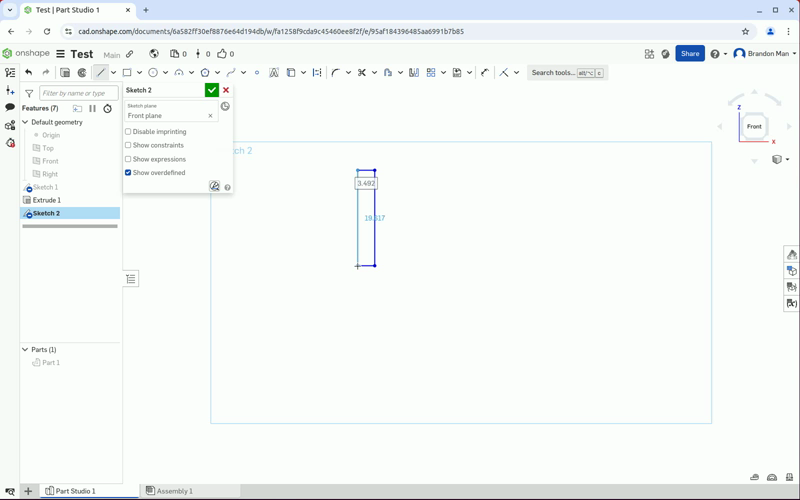
key_up(shift)
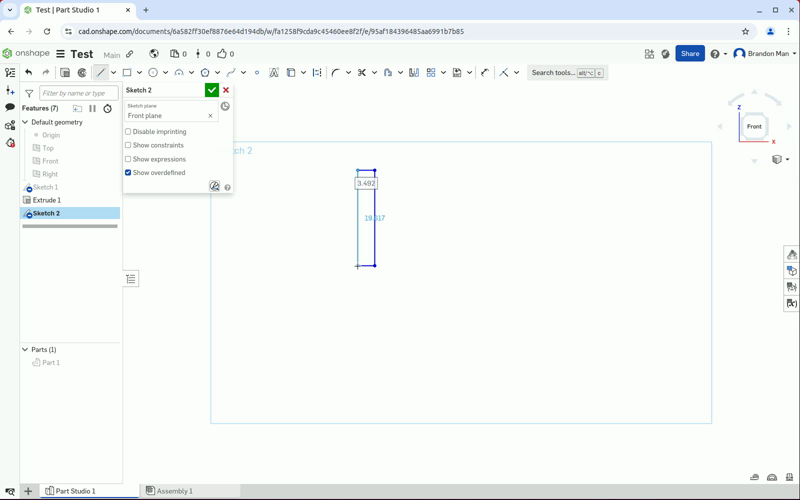
click(357, 265)
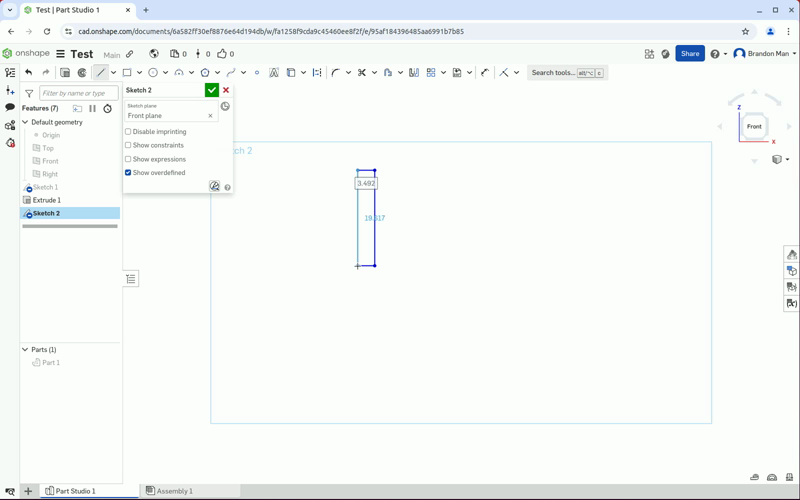
key(esc)
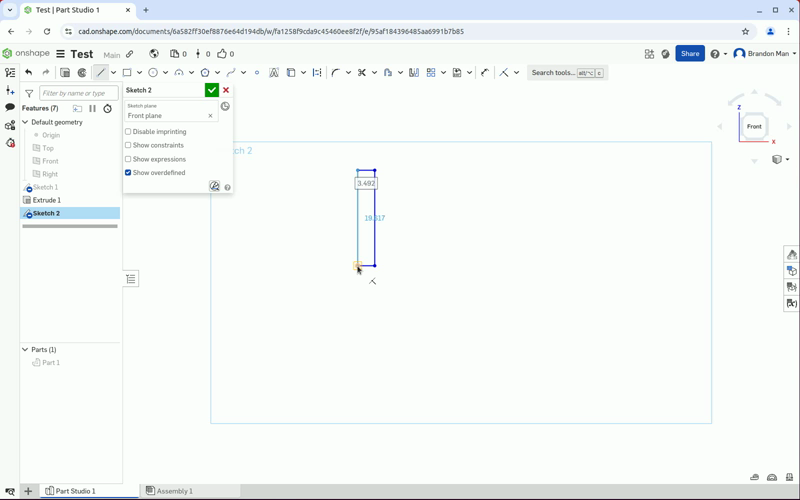
mouse_move(373, 253)
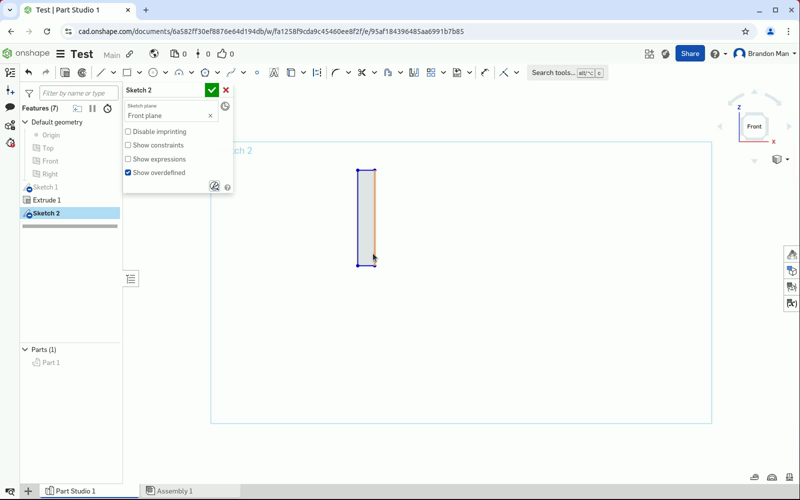
scroll(6)
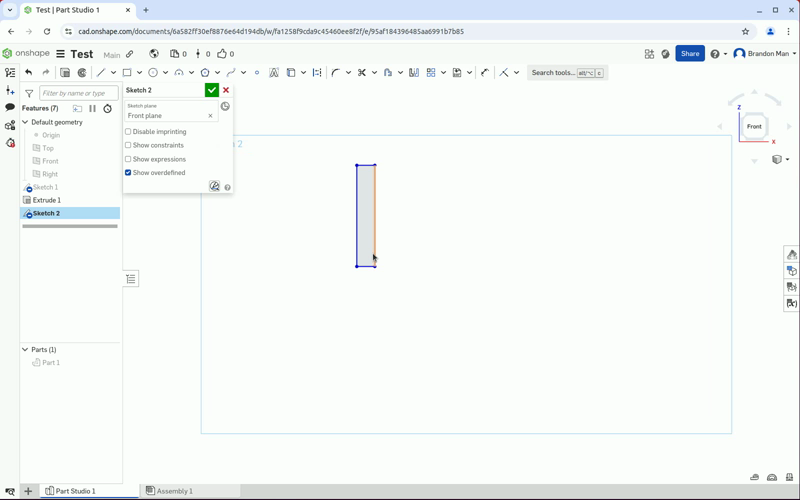
scroll(6)
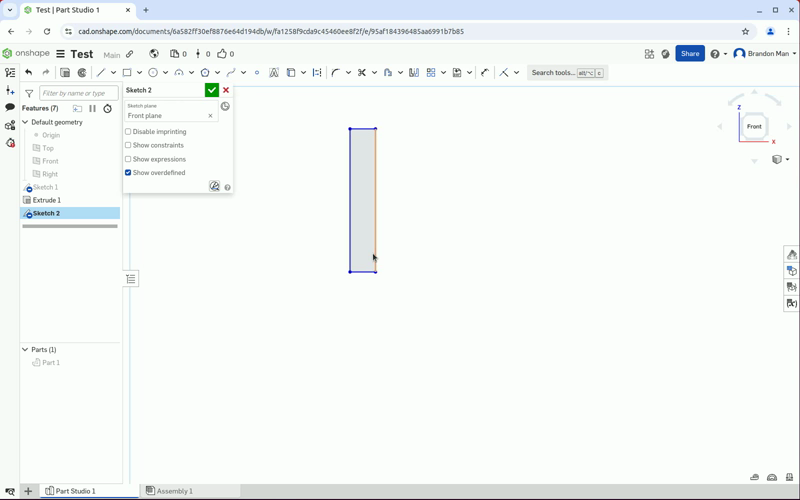
scroll(6)
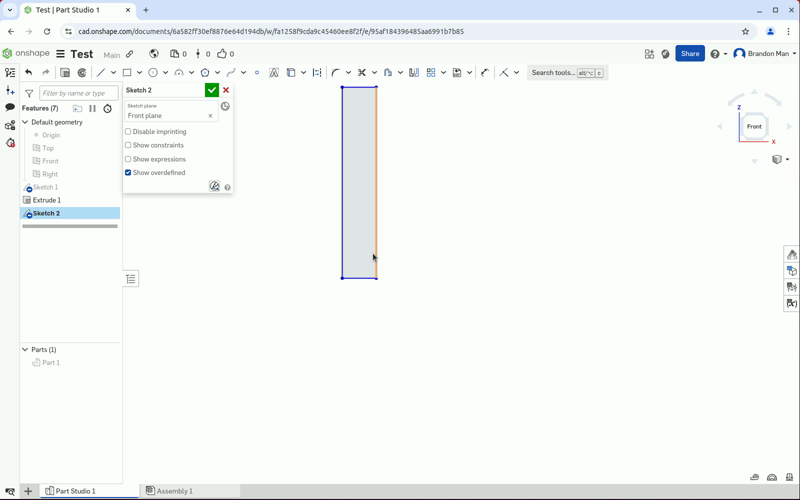
scroll(6)
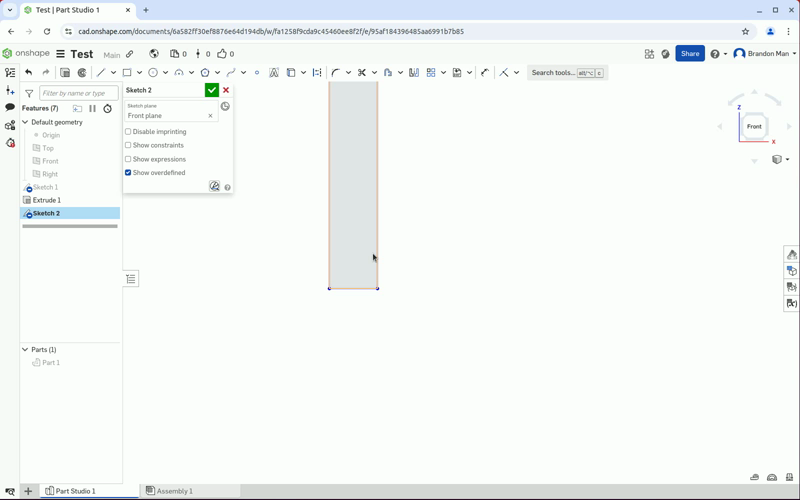
scroll(6)
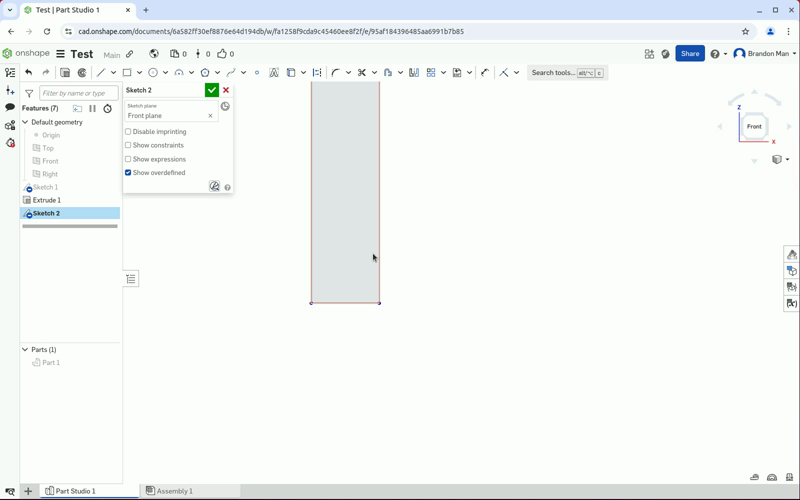
scroll(6)
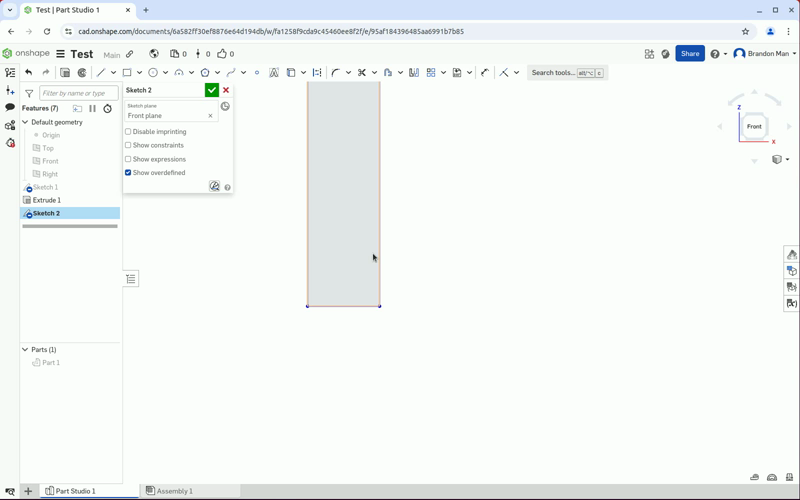
scroll(6)
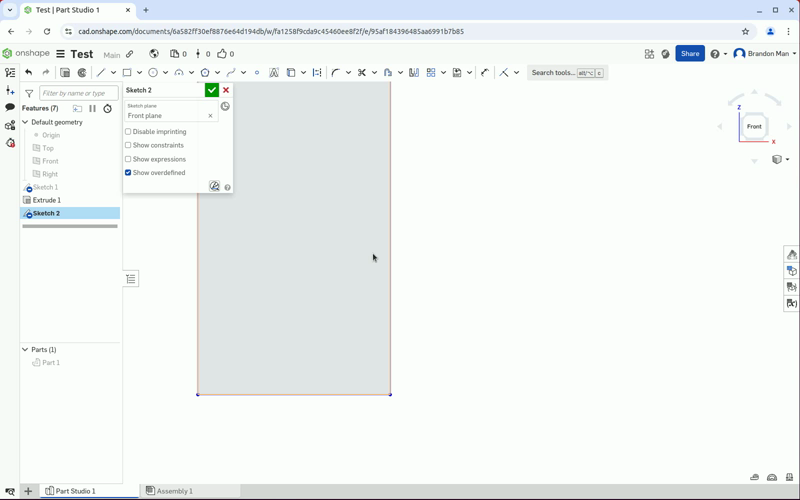
click(373, 253)
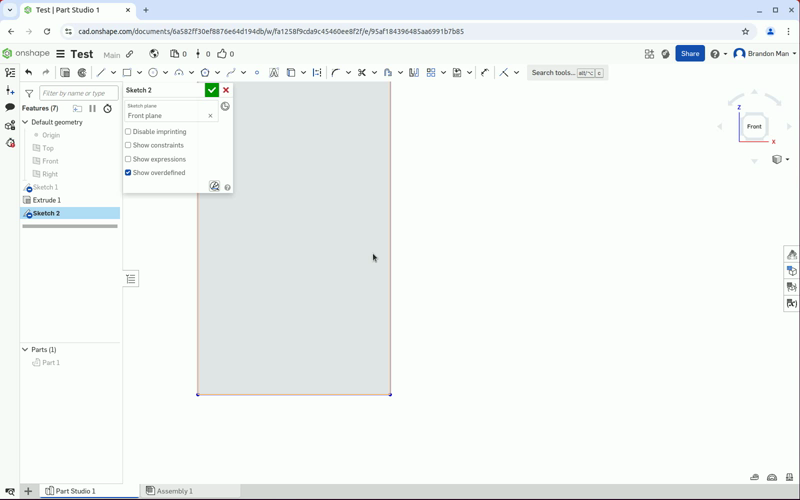
scroll(-6)
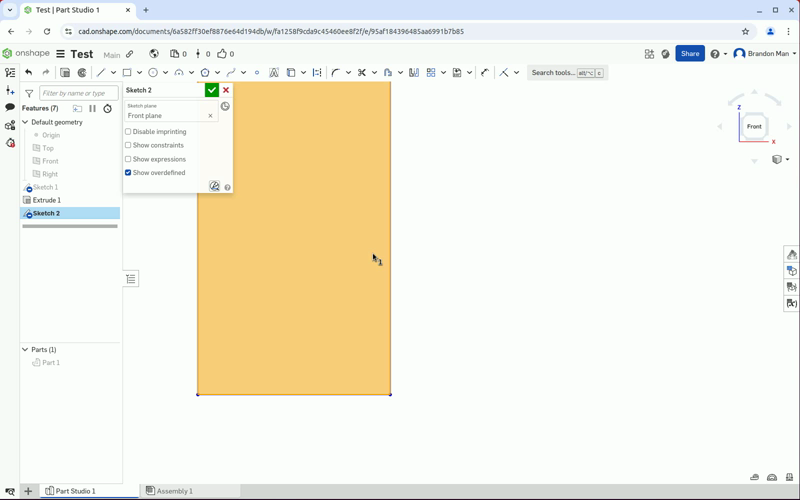
scroll(-6)
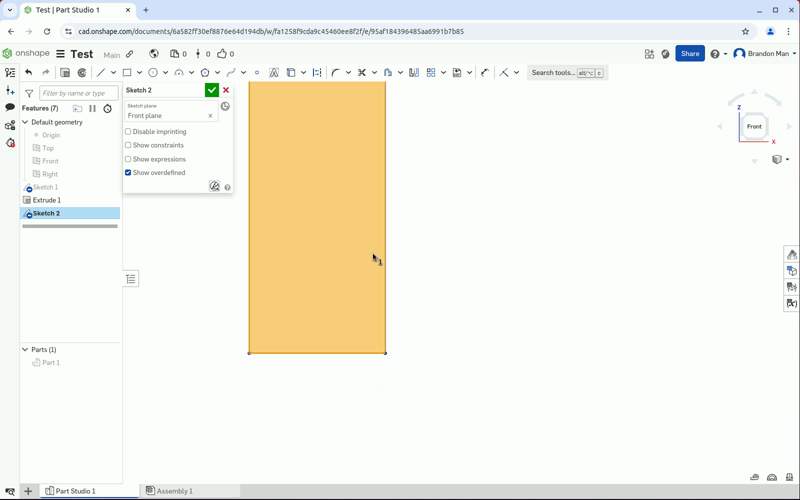
scroll(-6)
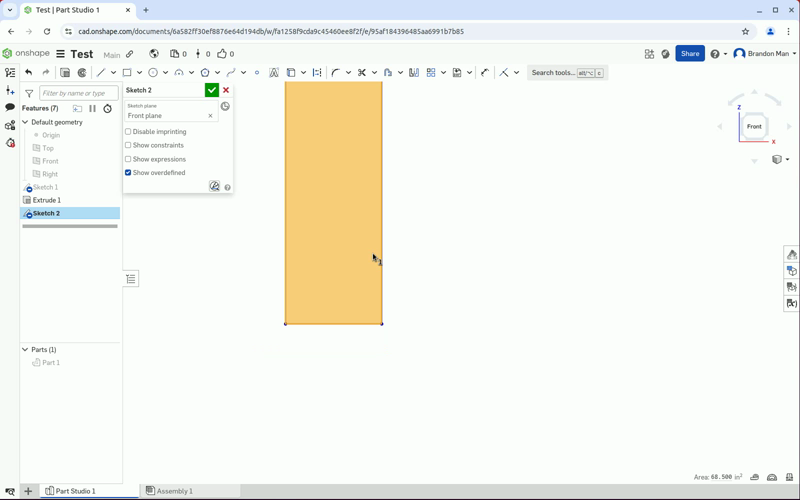
scroll(-6)
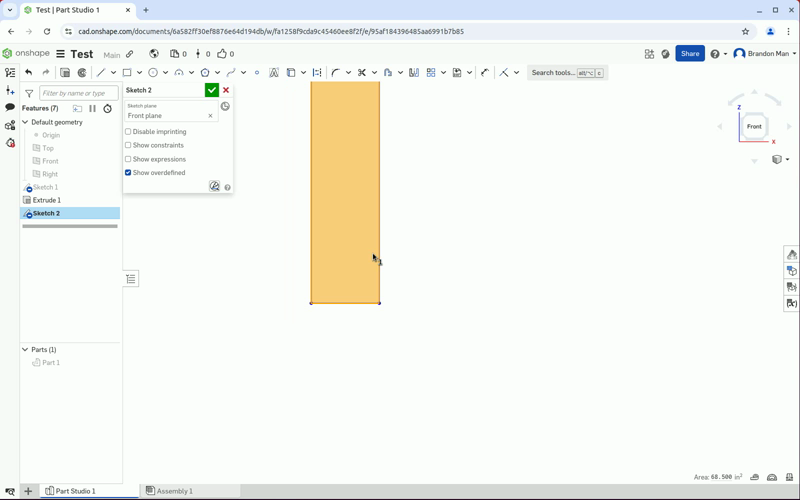
scroll(-6)
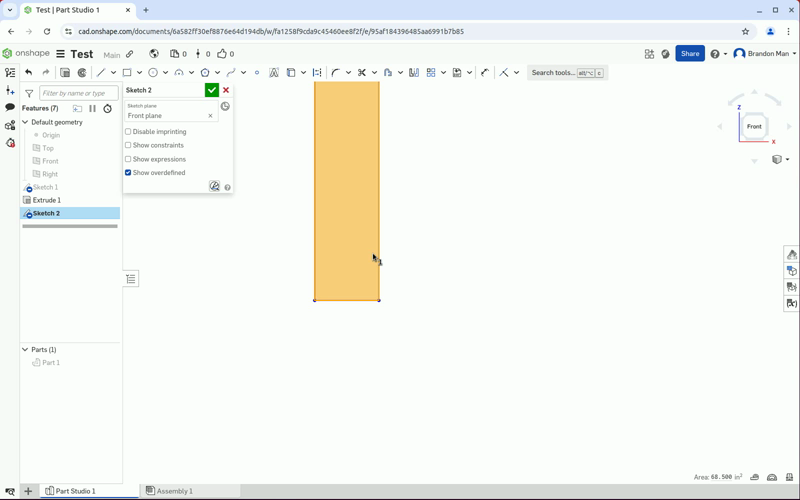
scroll(-6)
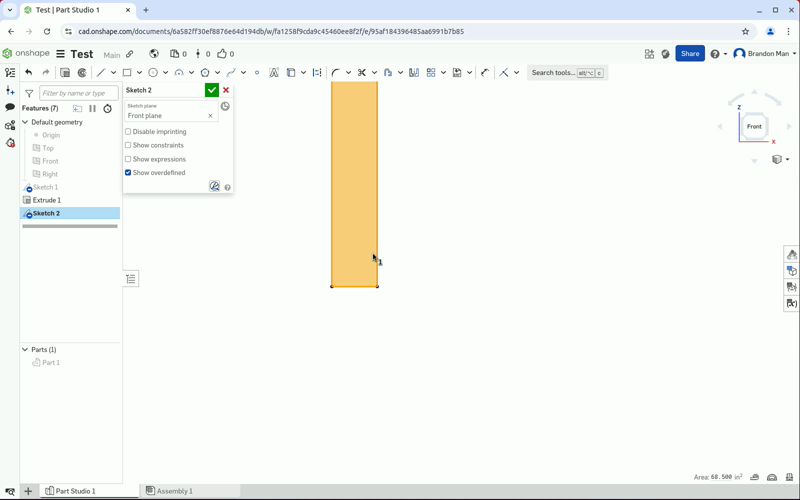
scroll(-6)
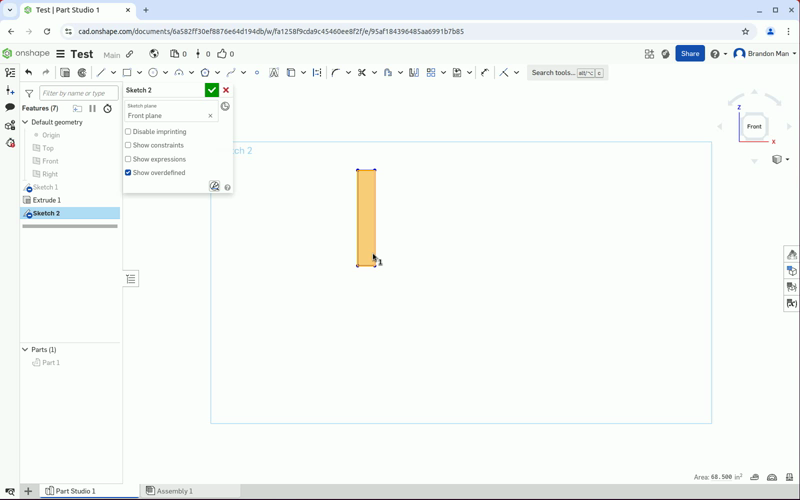
mouse_move(73, 352)
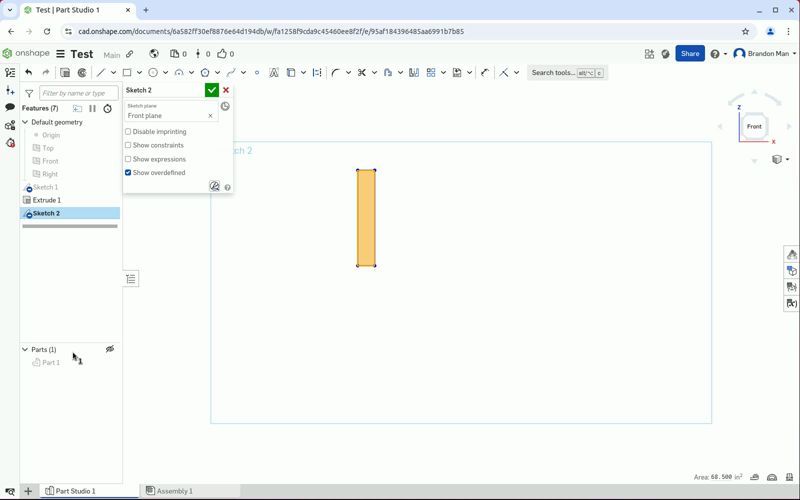
key(shift+y)
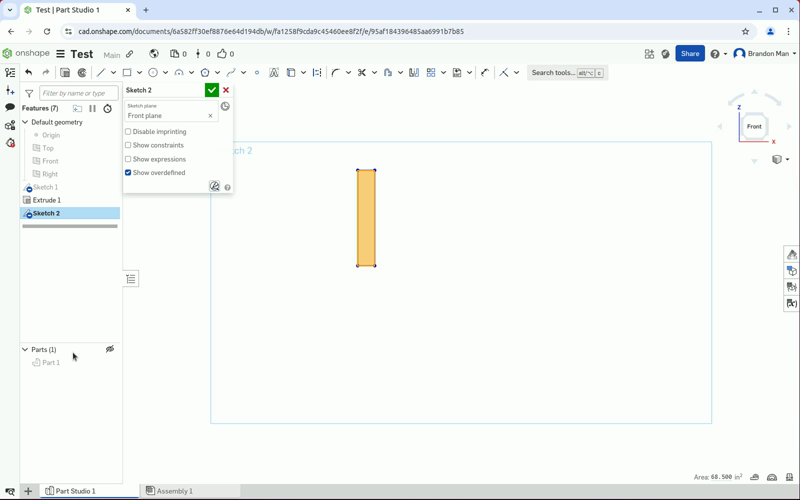
key(shift+e)
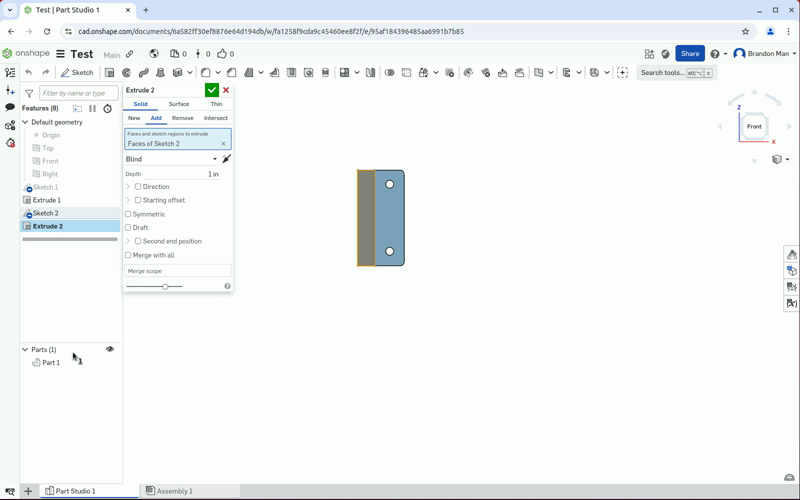
mouse_move(143, 106)
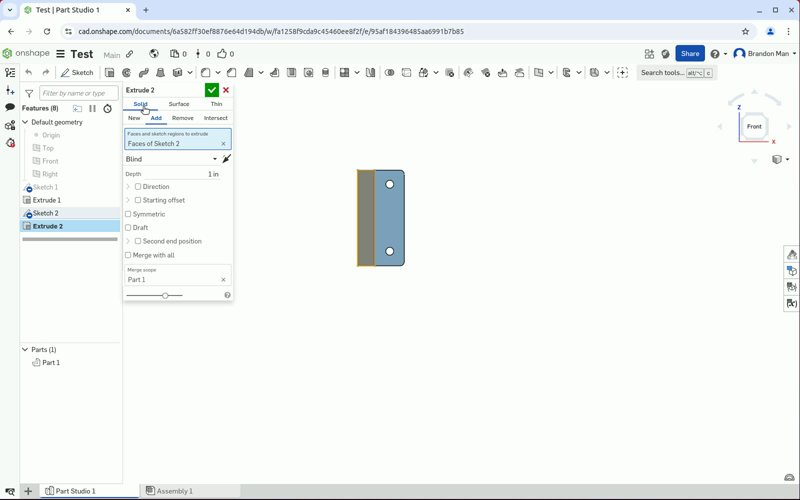
click(143, 106)
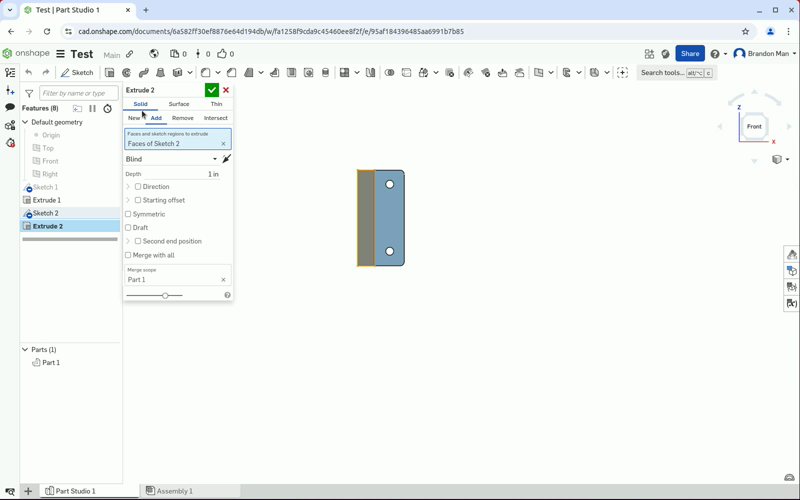
mouse_move(137, 120)
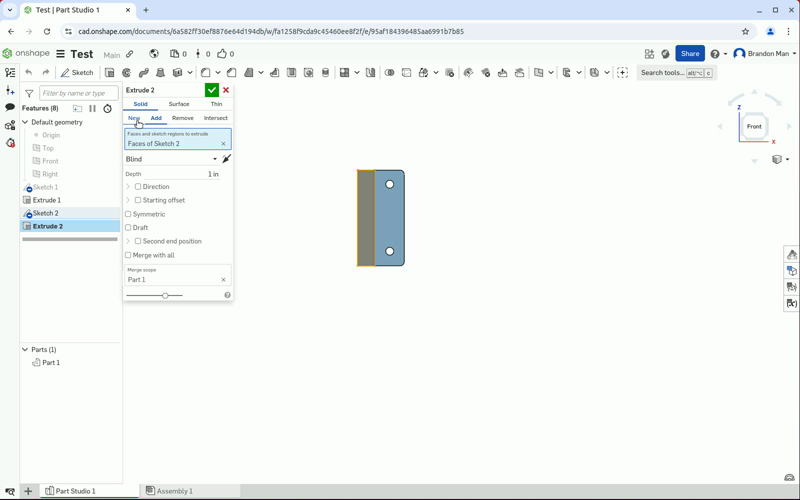
click(137, 120)
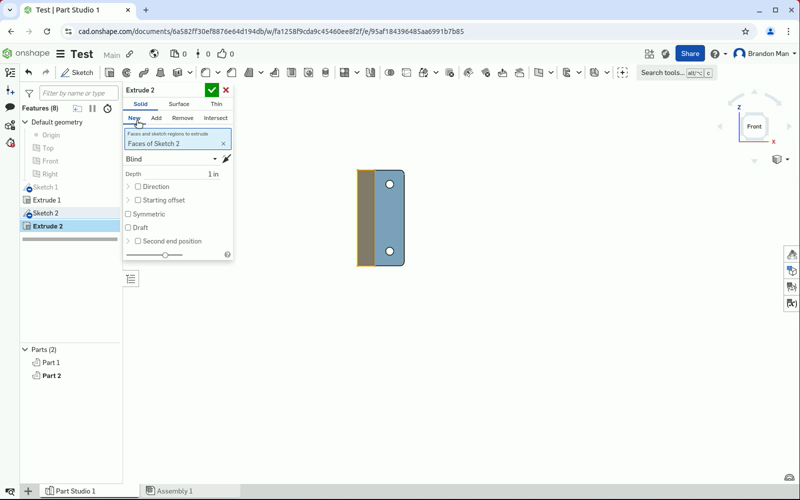
key(tab, 4)
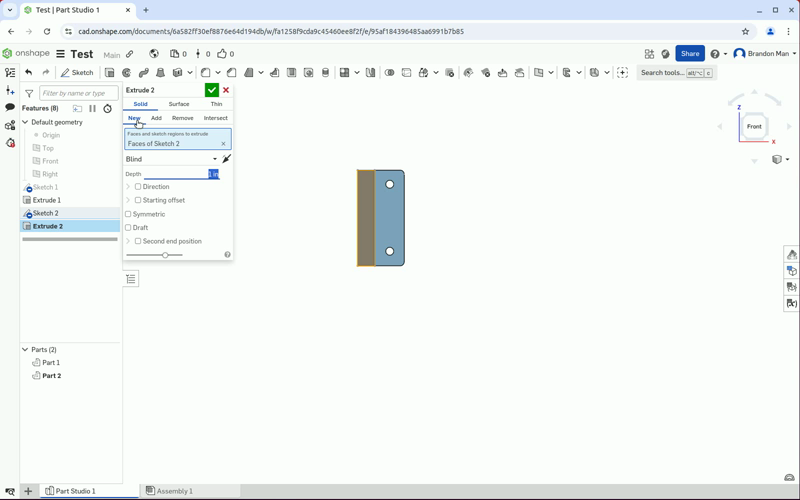
text(1.685)
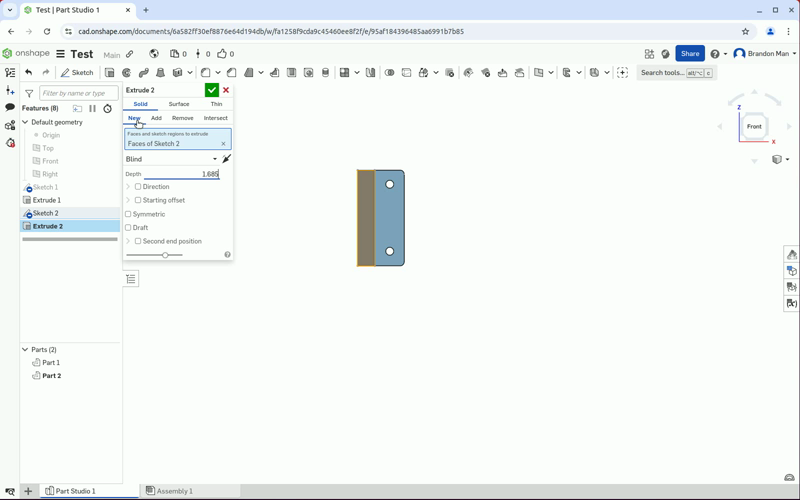
key(enter)
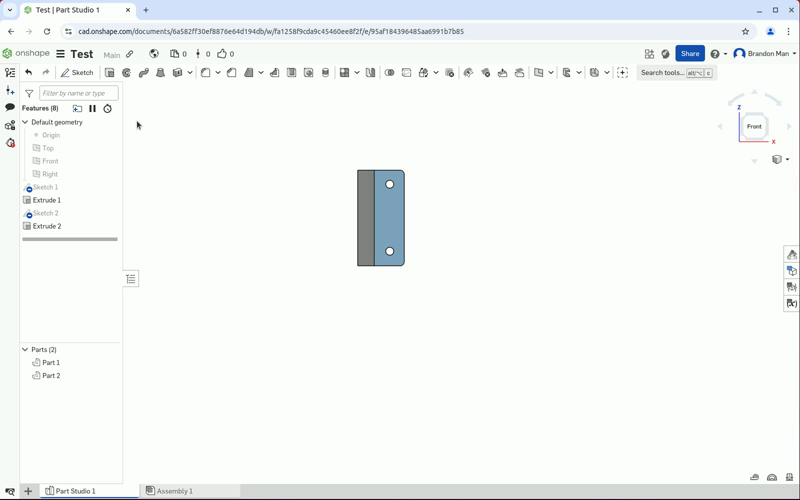
key(shift+h)
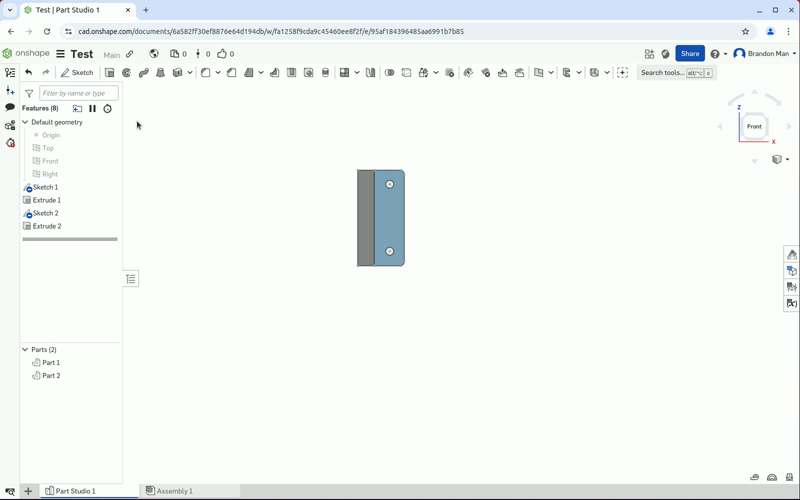
key(shift+h)
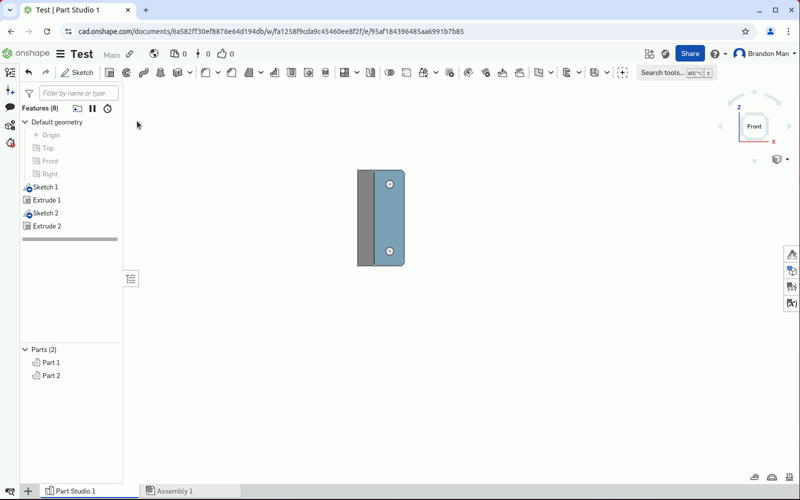
key(shift+7)
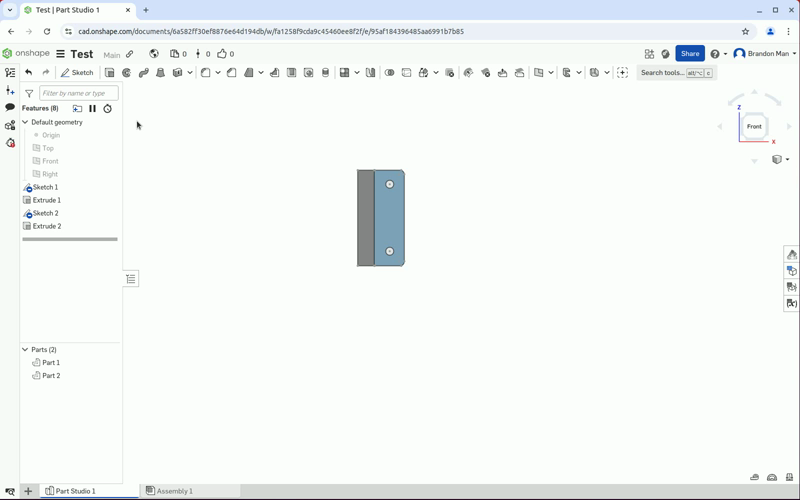
key(left, 2)
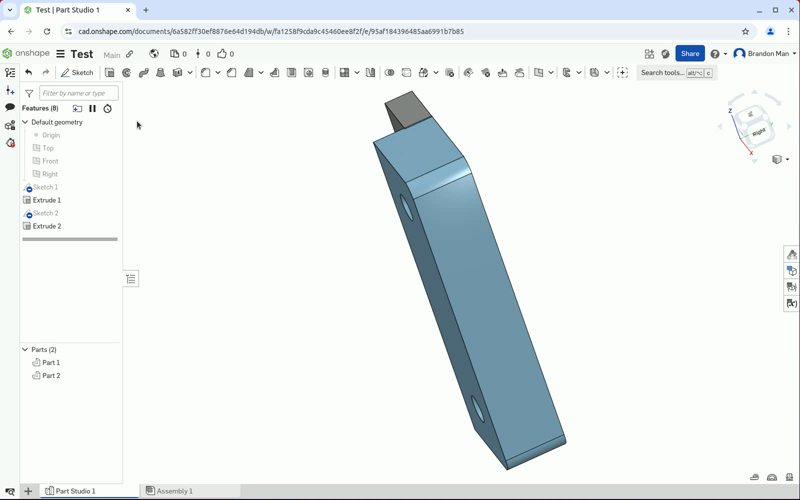
key(down, 2)
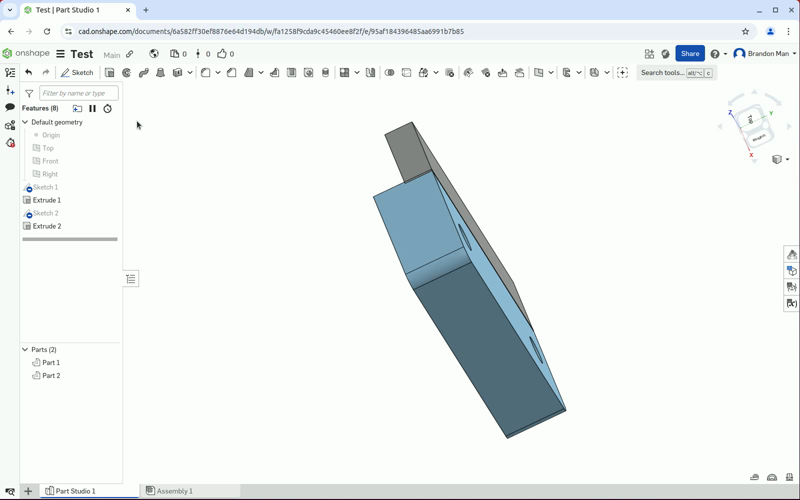
key(up, 2)
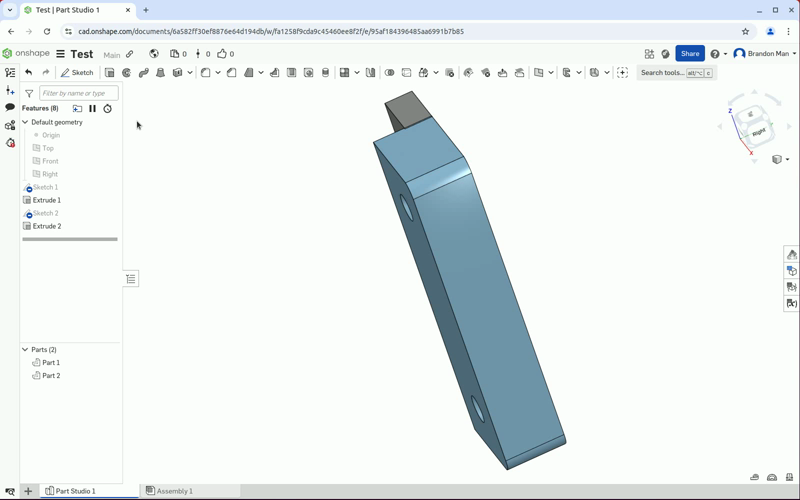
key(right, 2)
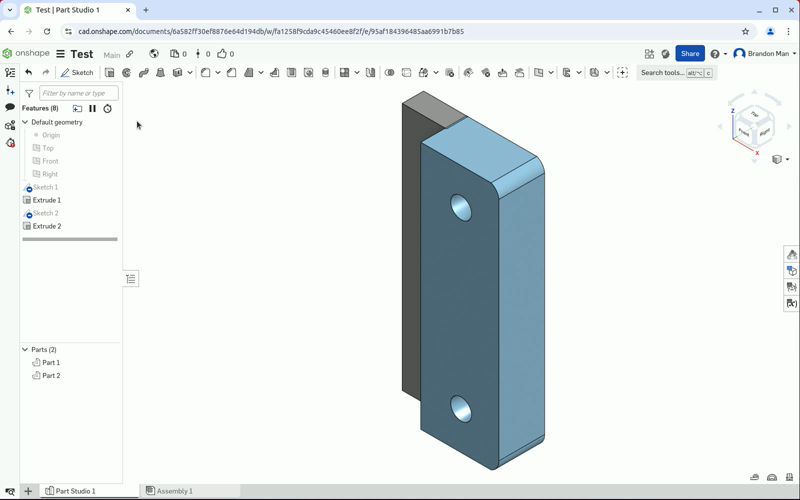
mouse_move(73, 189)
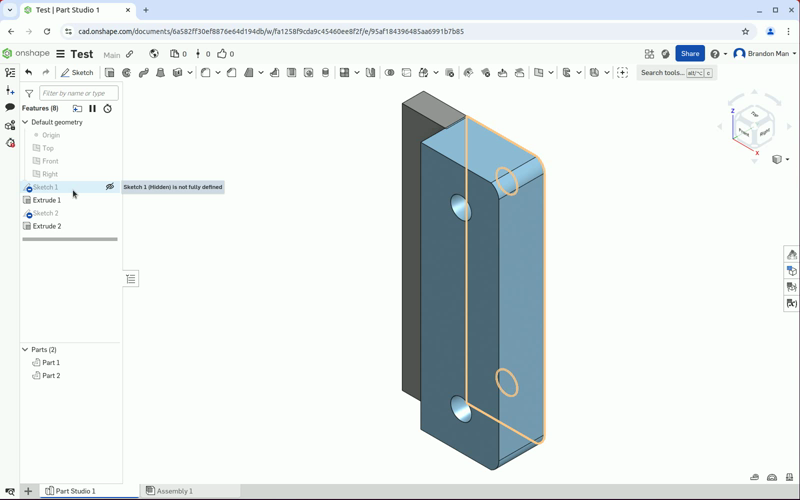
click(73, 189)